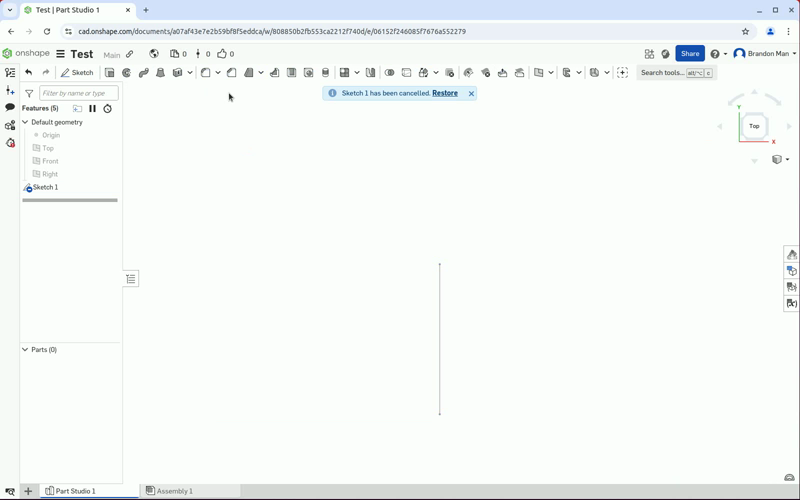
key(shift+h)
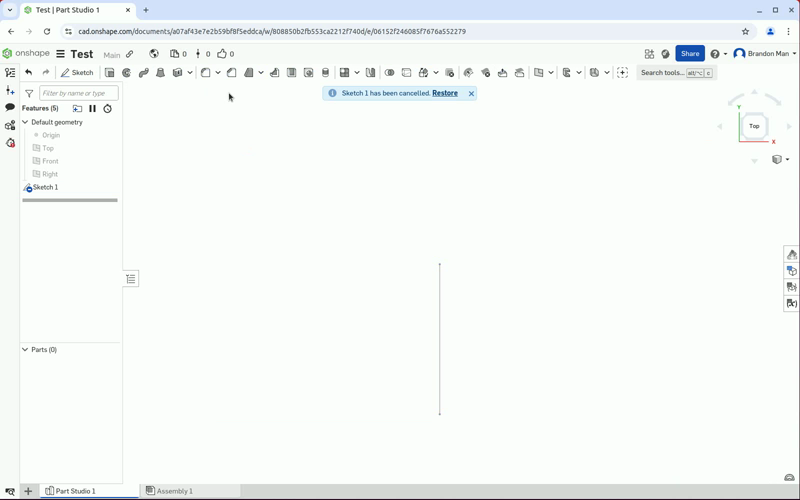
key(shift+s)
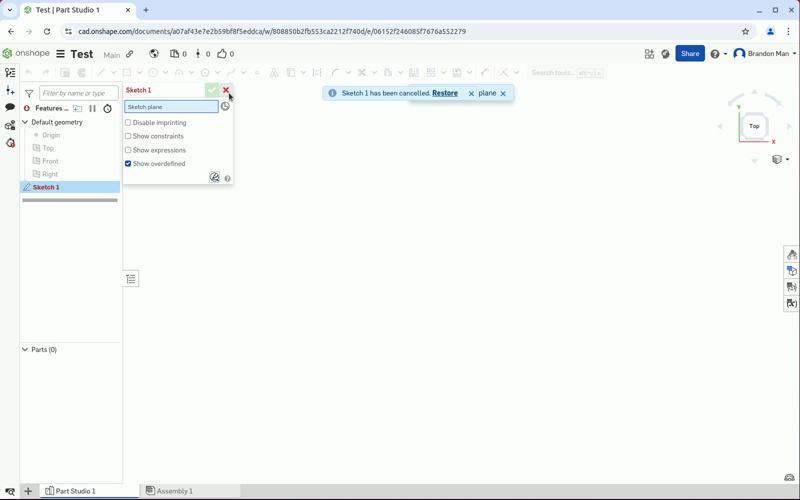
mouse_move(73, 150)
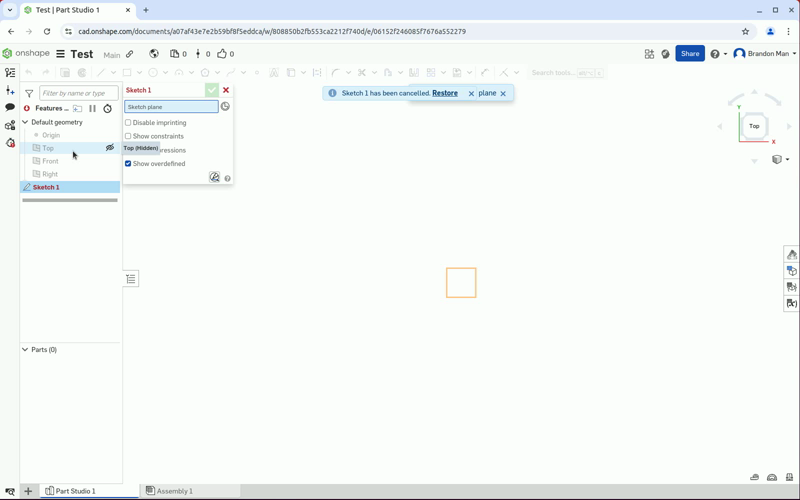
click(73, 150)
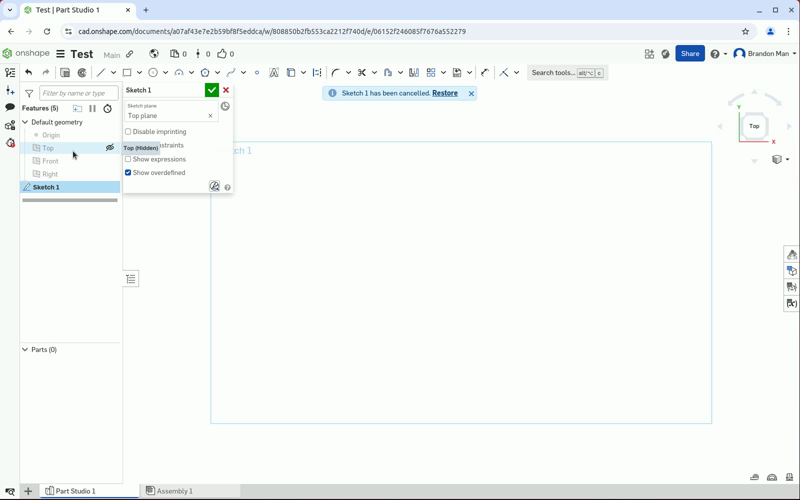
mouse_move(73, 352)
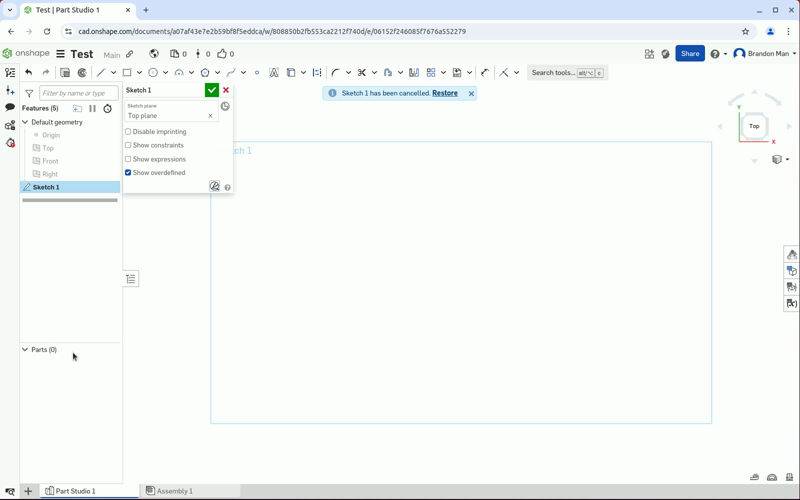
key(y)
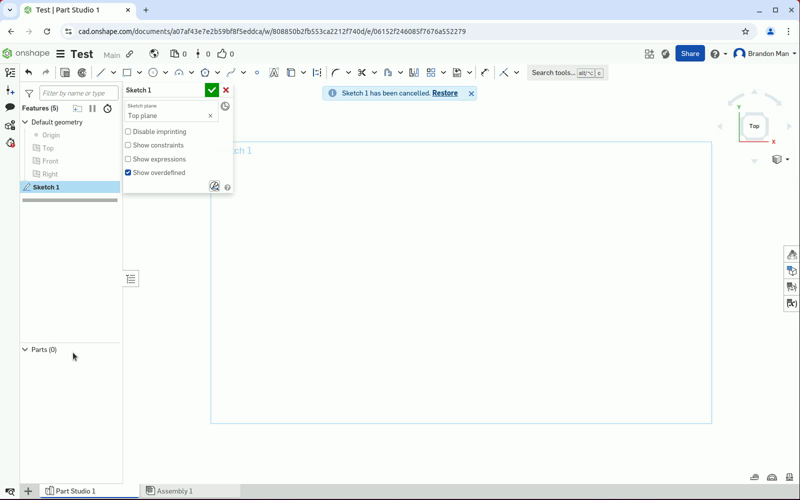
key(l)
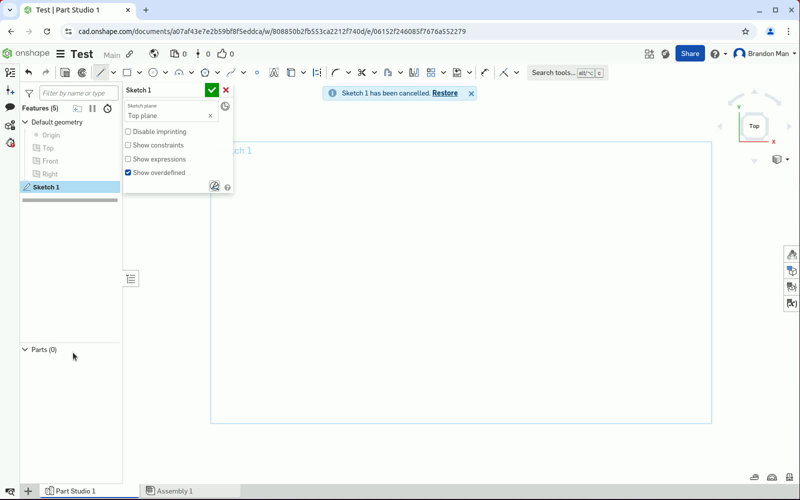
key_down(shift)
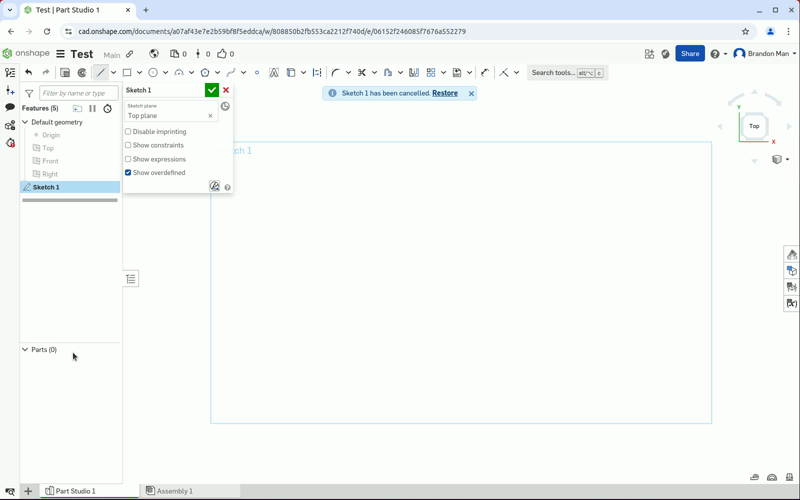
mouse_move(348, 395)
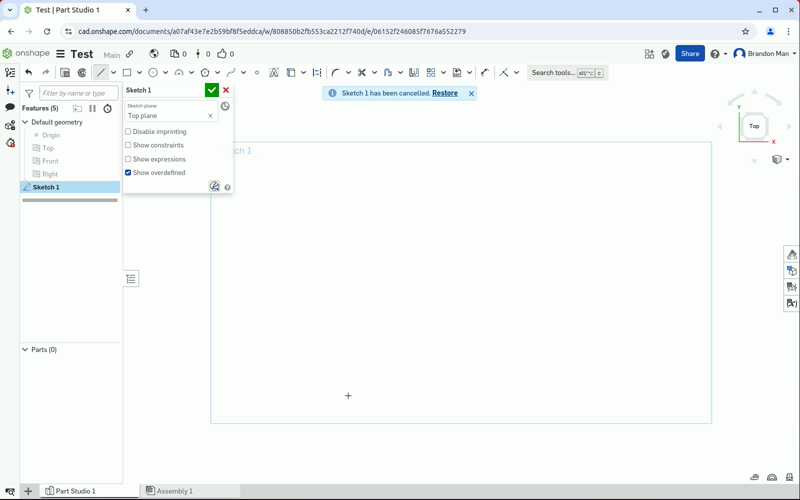
click(348, 395)
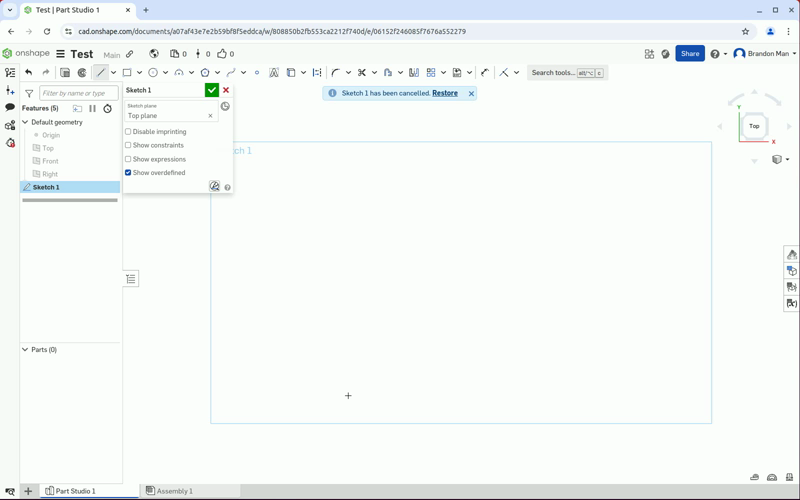
key_up(shift)
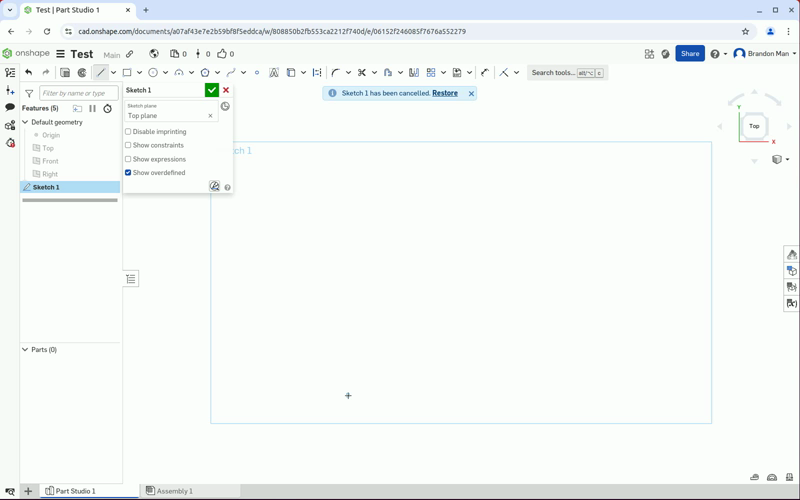
key_down(shift)
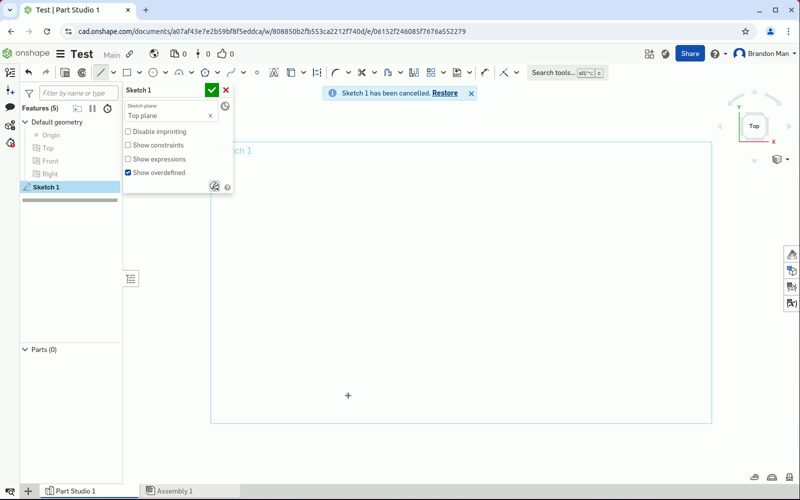
mouse_move(378, 395)
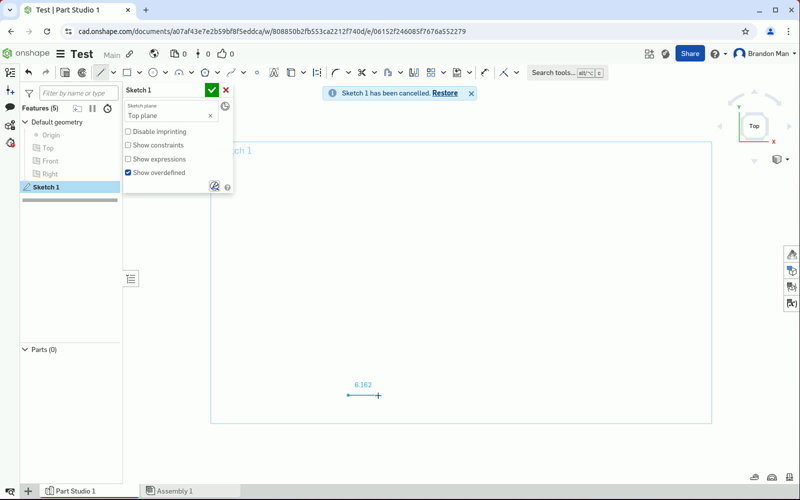
mouse_move(357, 395)
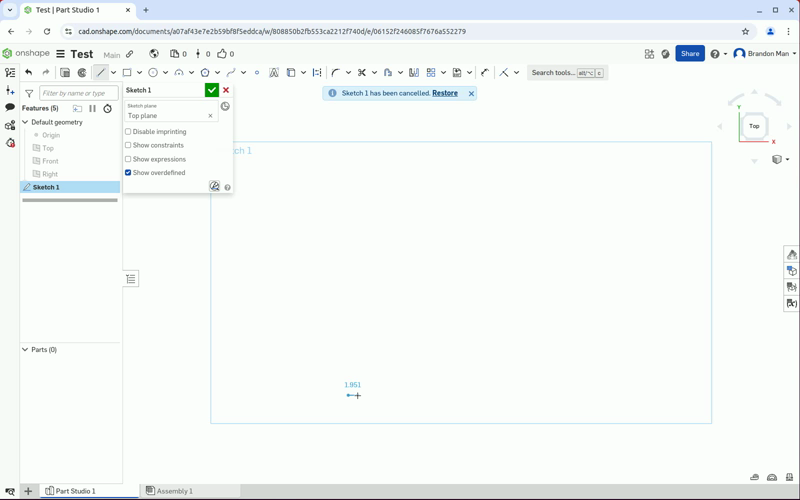
click(357, 395)
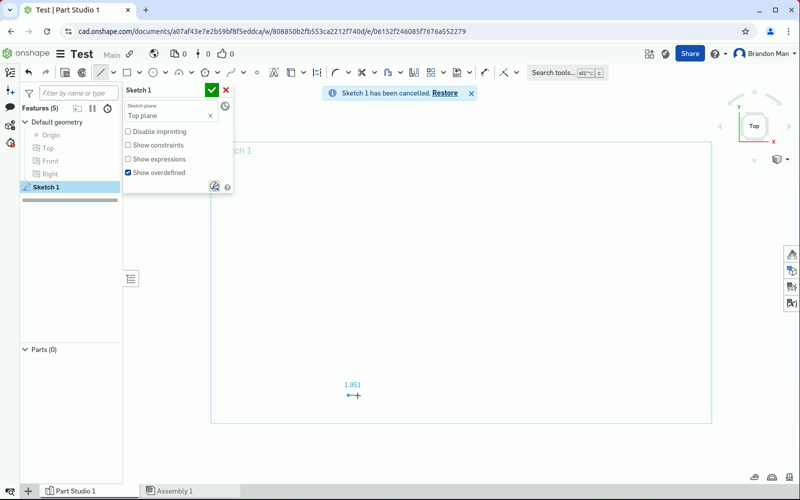
key_up(shift)
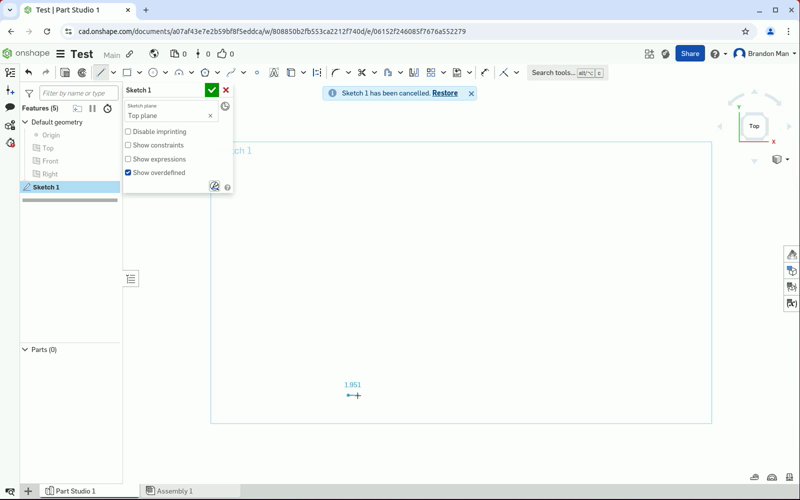
key_down(shift)
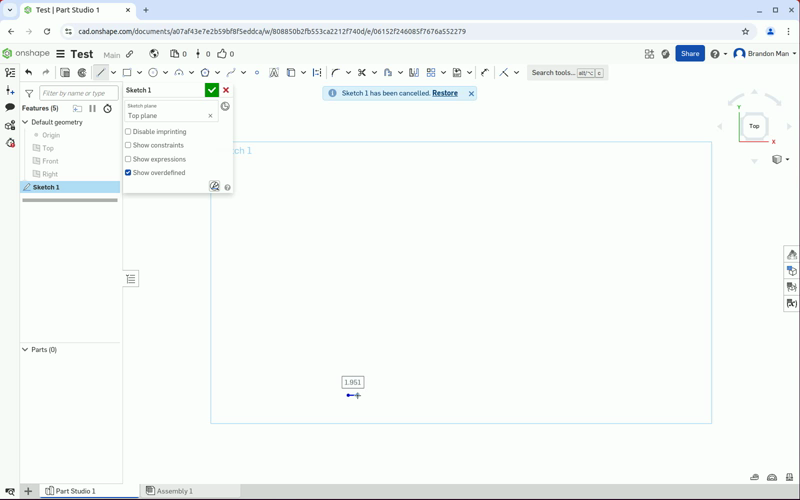
mouse_move(357, 242)
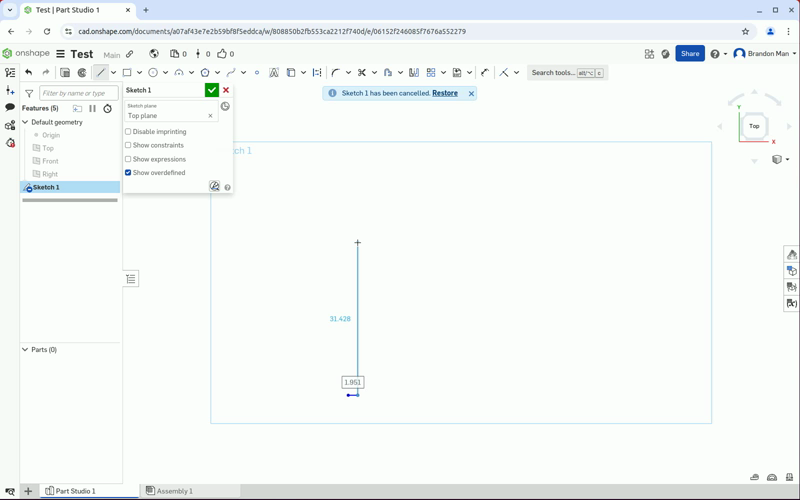
click(357, 242)
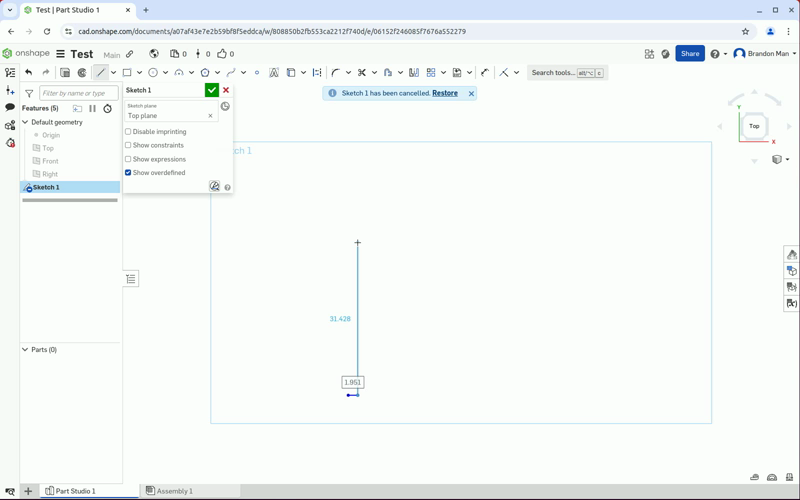
key_up(shift)
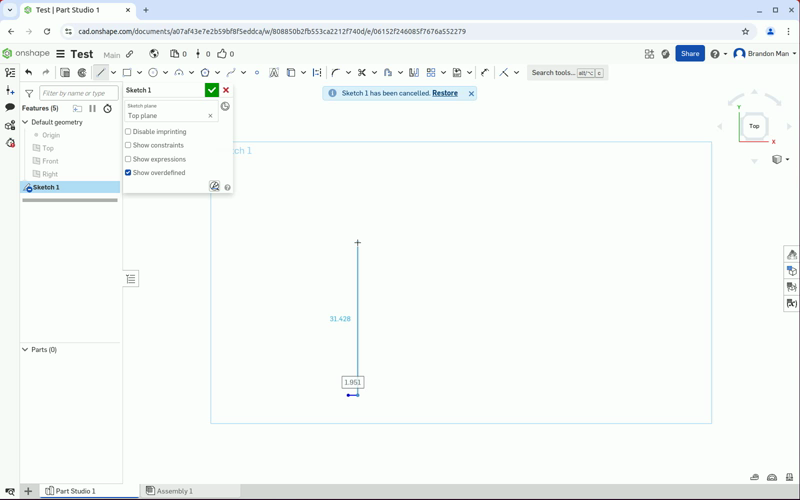
key(esc)
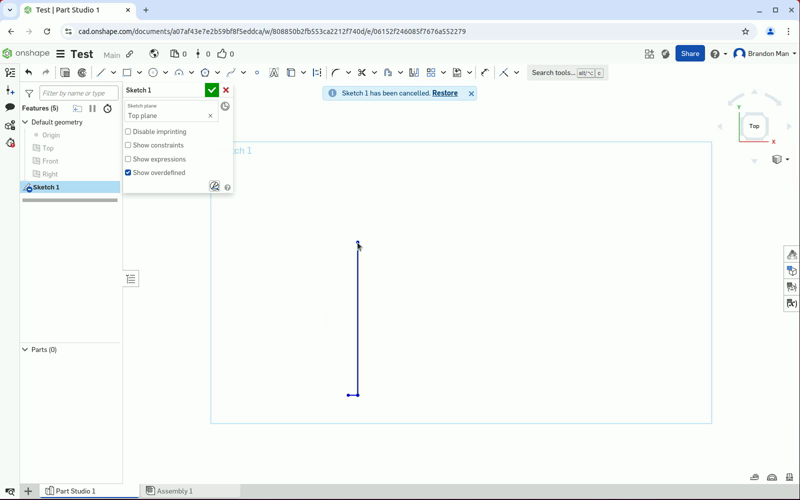
key(a)
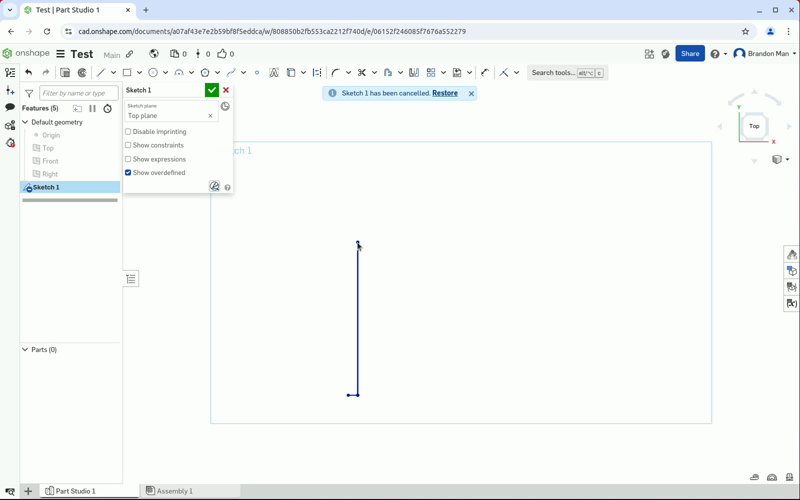
mouse_move(357, 242)
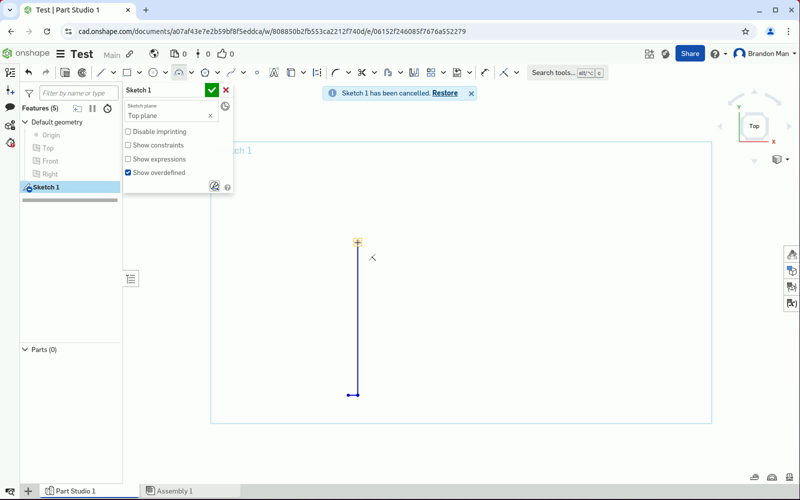
click(357, 242)
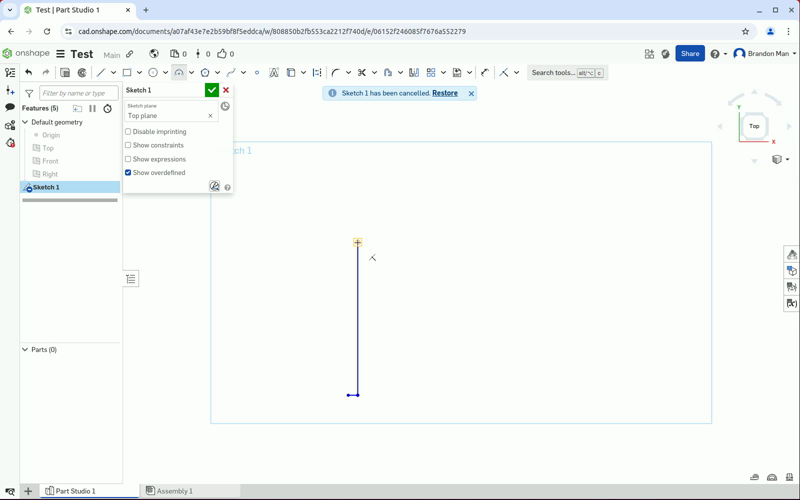
key_down(shift)
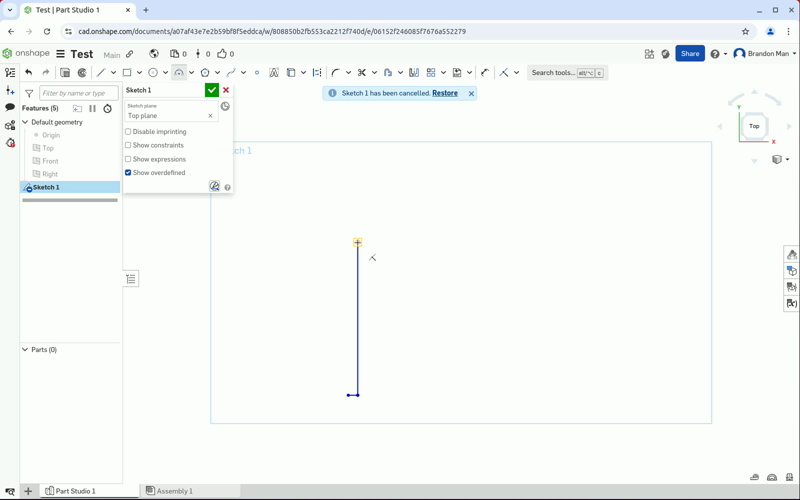
mouse_move(419, 180)
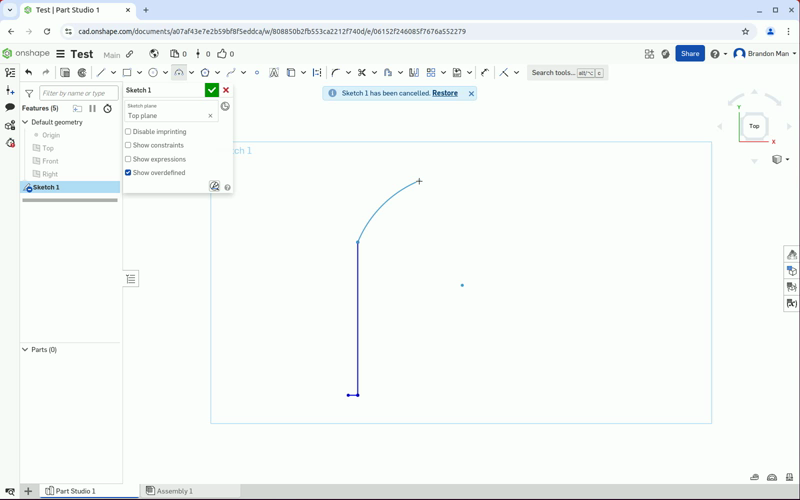
click(419, 180)
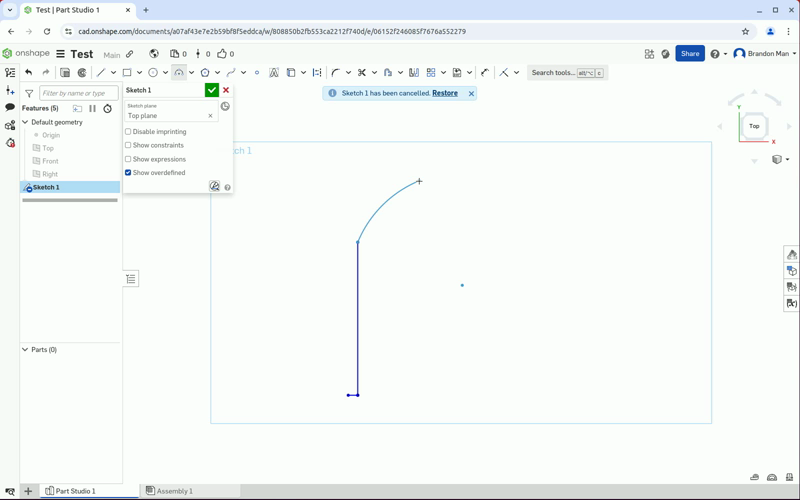
mouse_move(375, 198)
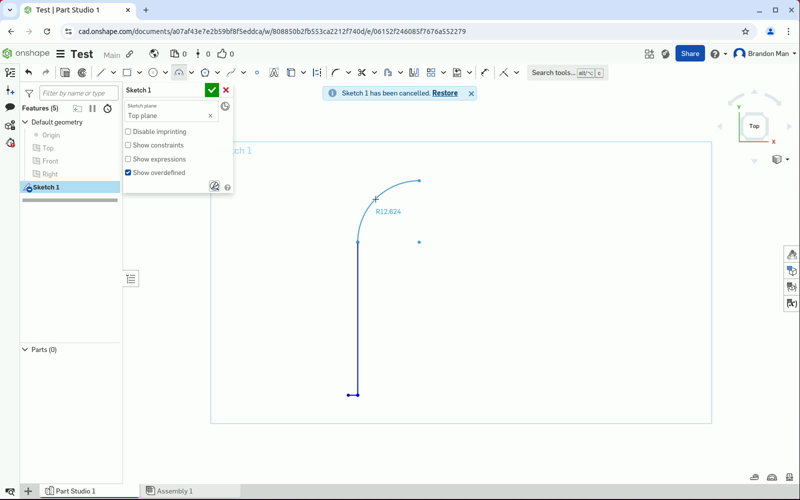
click(375, 198)
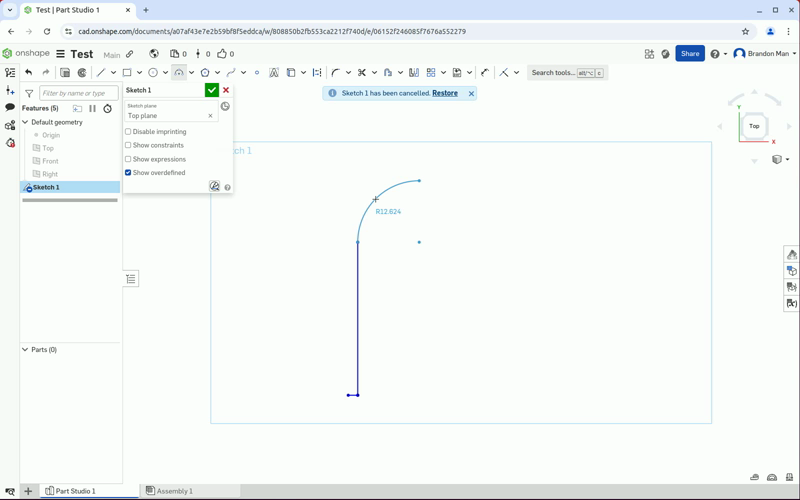
key_up(shift)
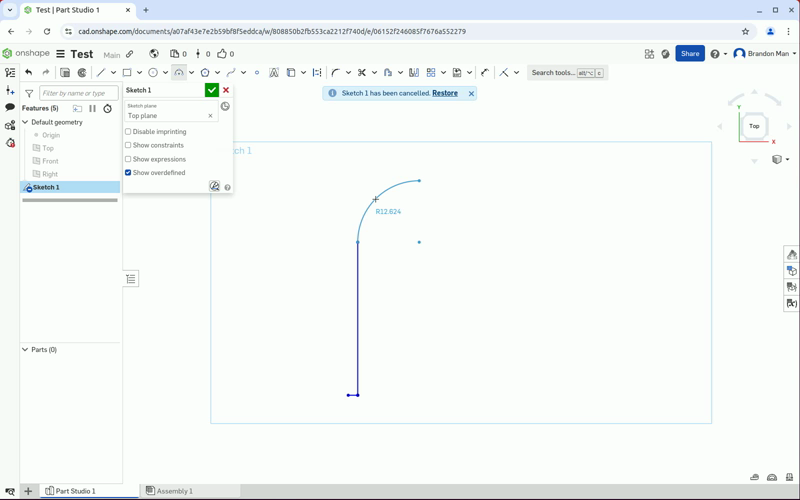
key(esc)
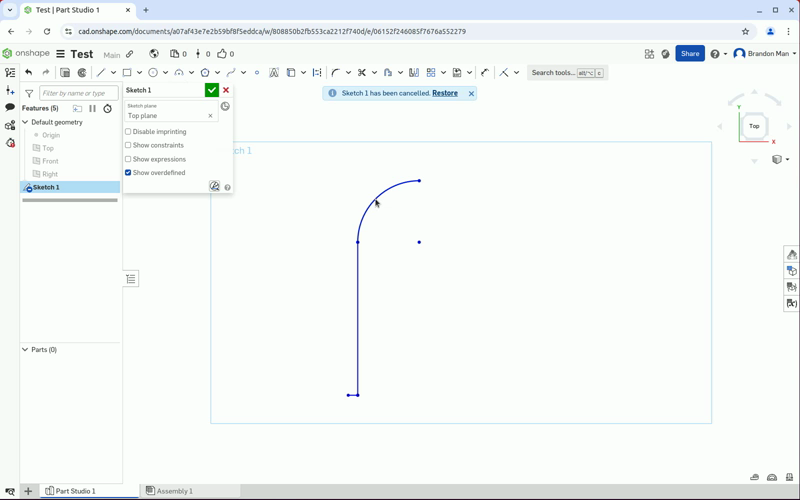
key(l)
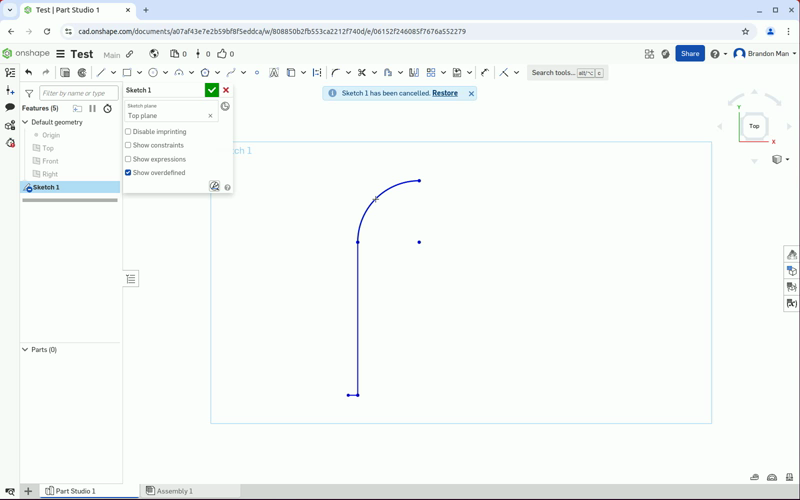
mouse_move(419, 180)
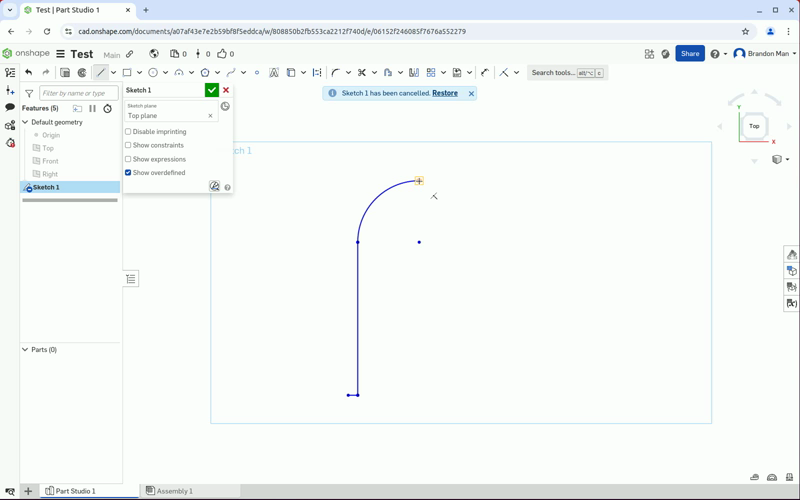
click(419, 180)
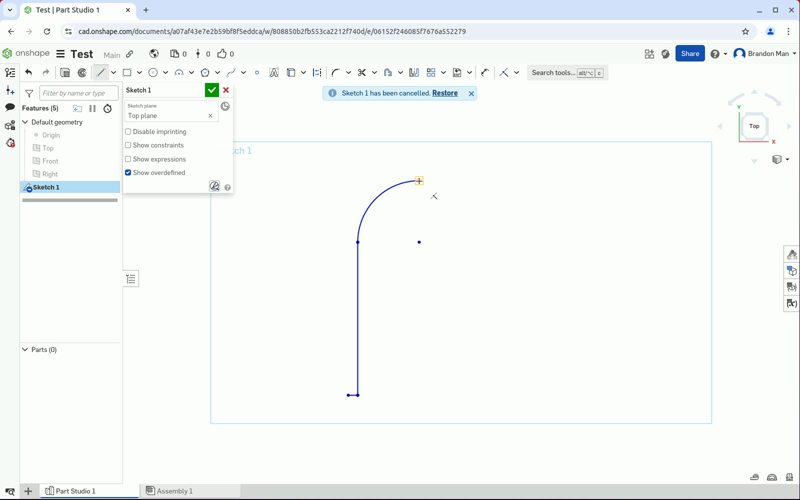
key_down(shift)
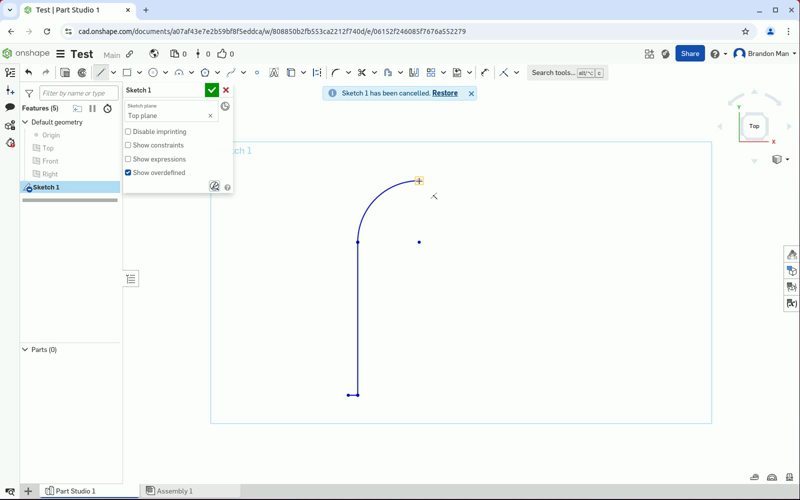
mouse_move(572, 180)
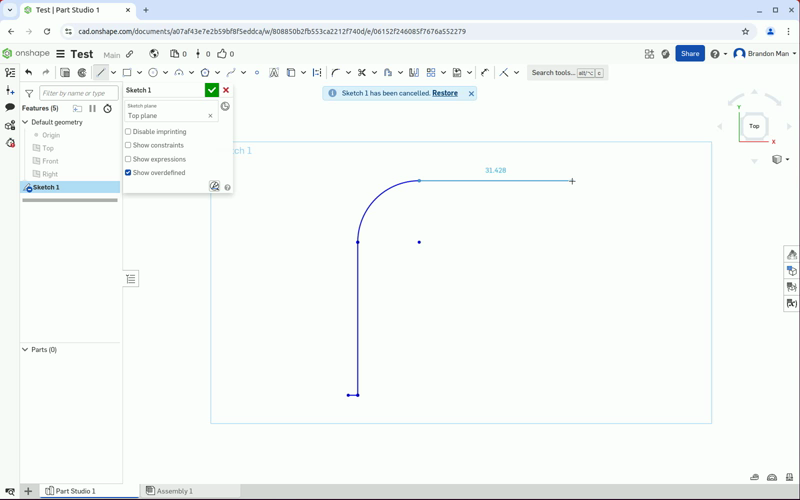
click(572, 180)
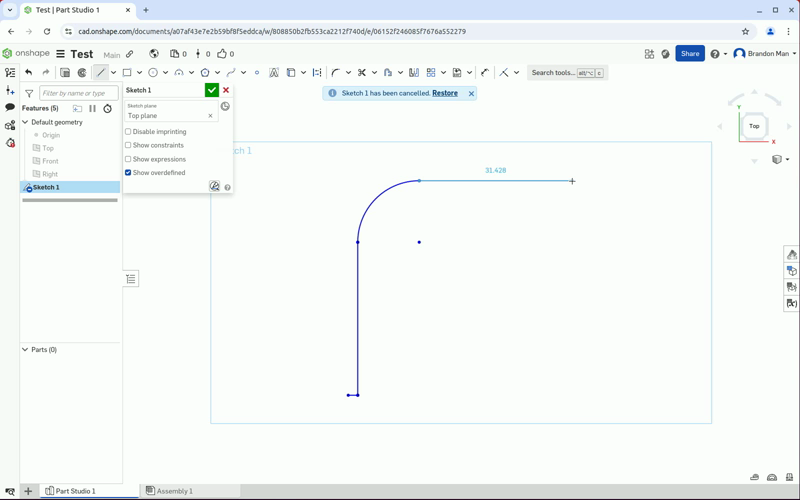
key_up(shift)
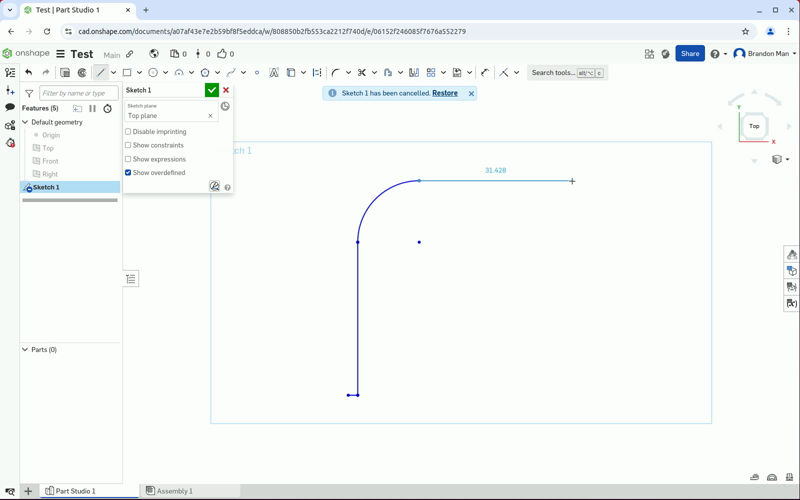
key_down(shift)
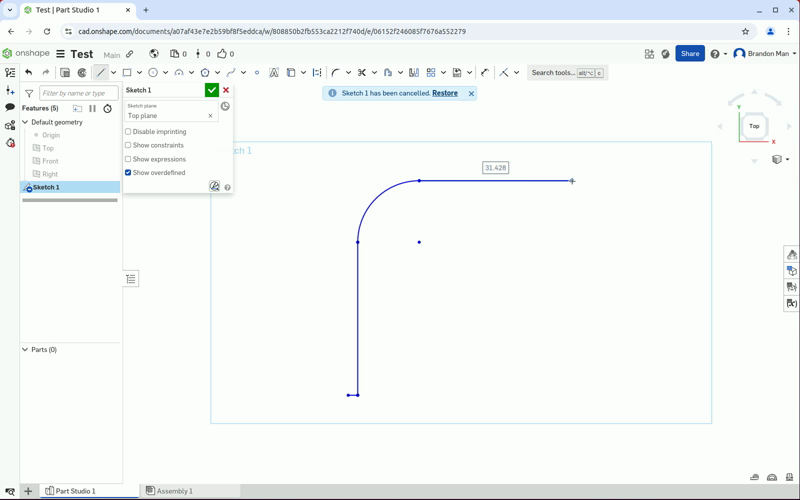
mouse_move(589, 180)
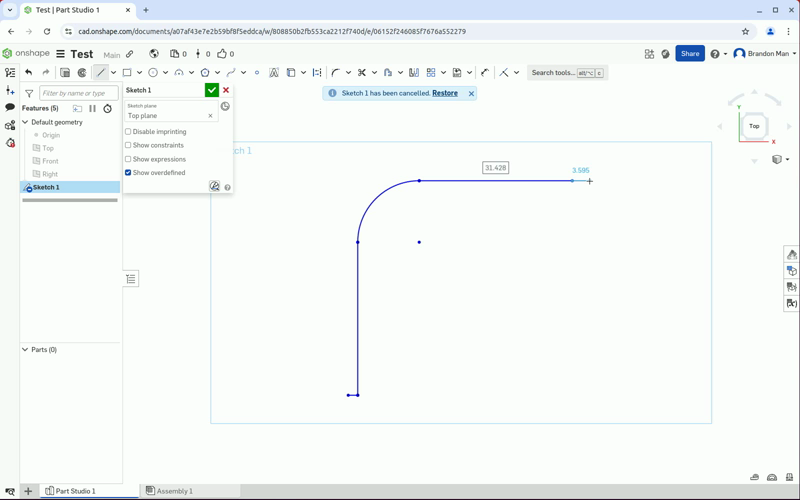
mouse_move(572, 171)
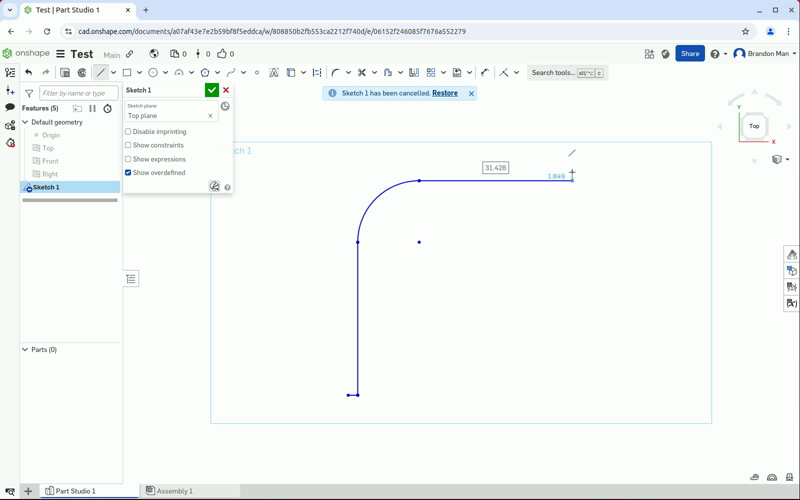
click(572, 171)
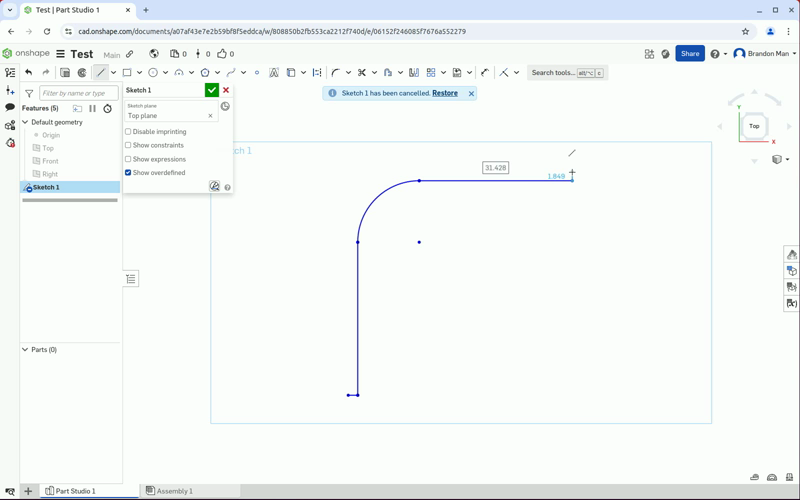
key_up(shift)
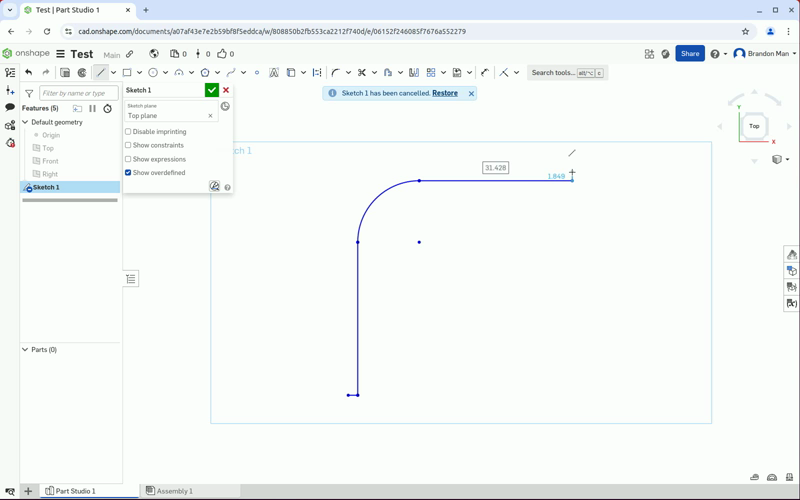
key_down(shift)
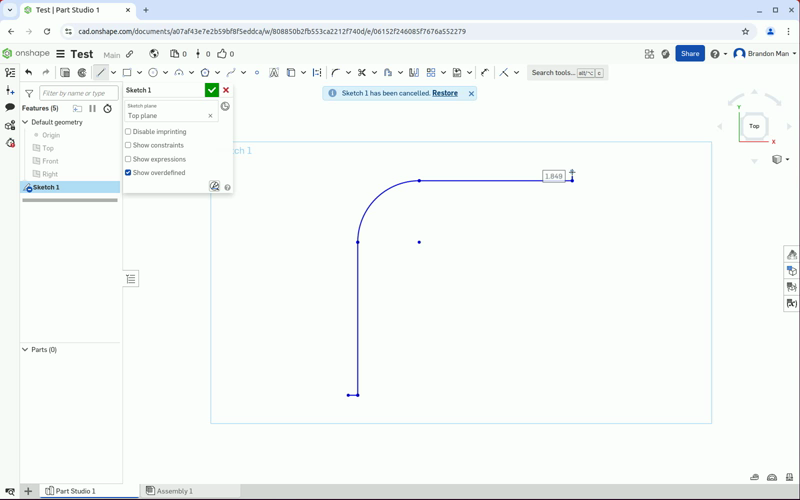
mouse_move(419, 171)
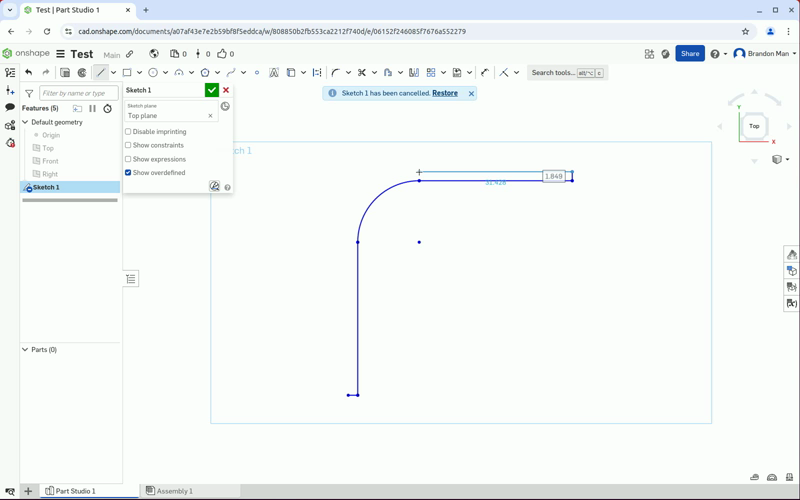
click(419, 171)
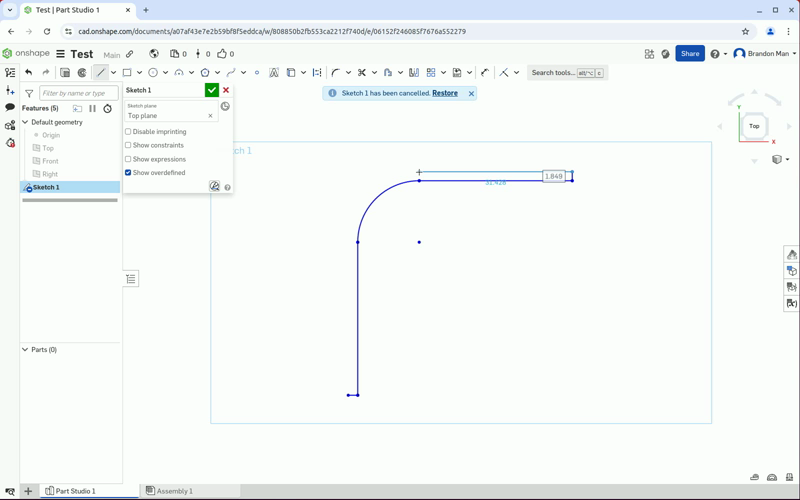
key_up(shift)
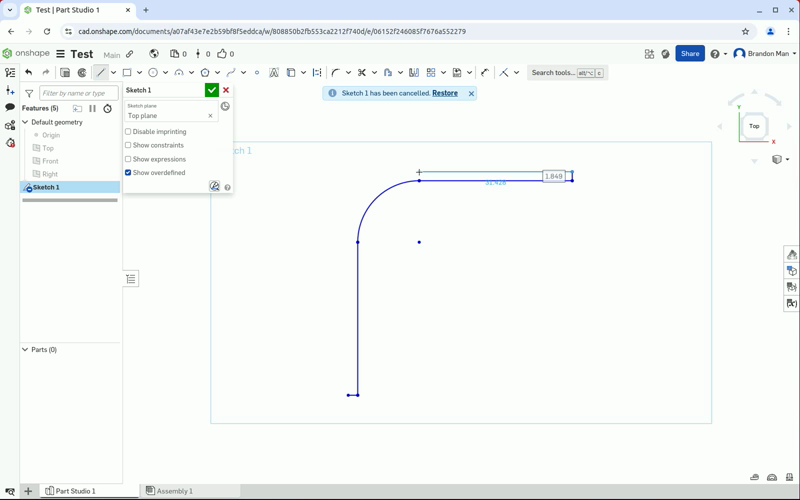
key(esc)
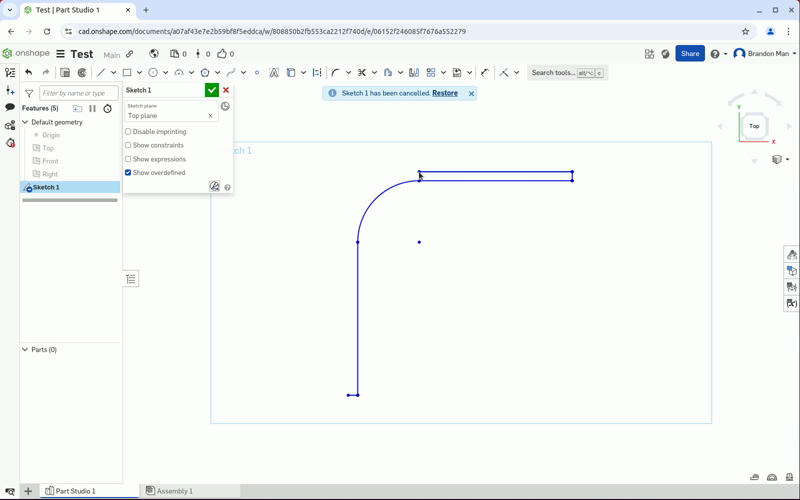
key(a)
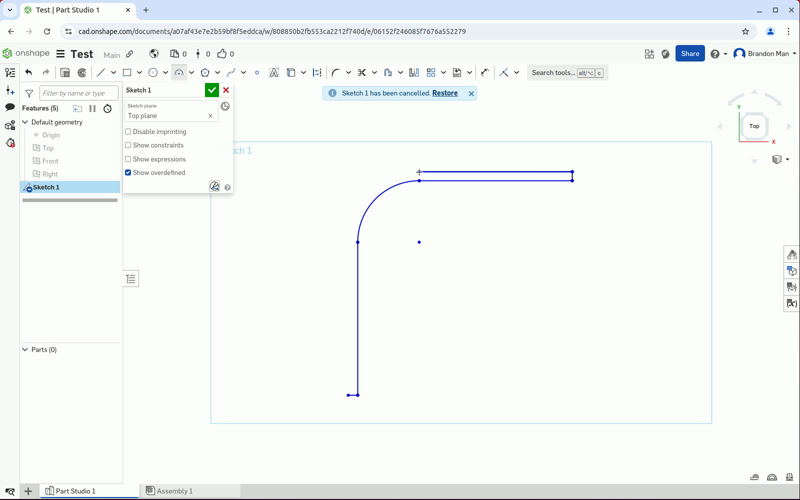
mouse_move(419, 171)
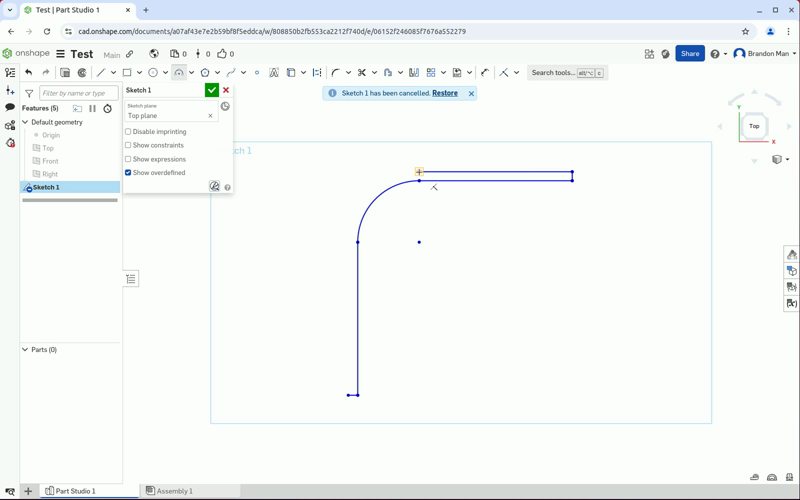
click(419, 171)
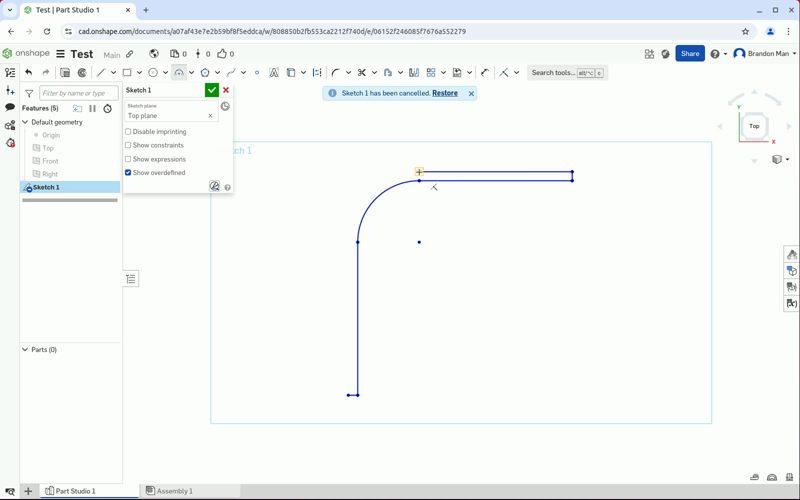
key_down(shift)
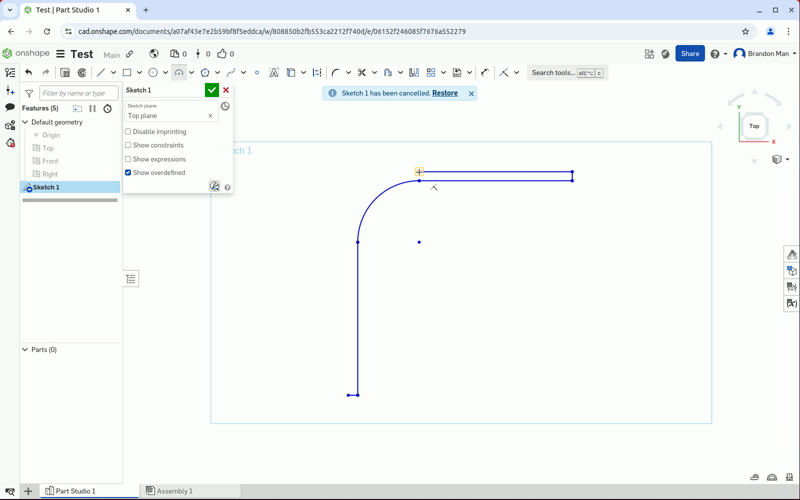
mouse_move(348, 242)
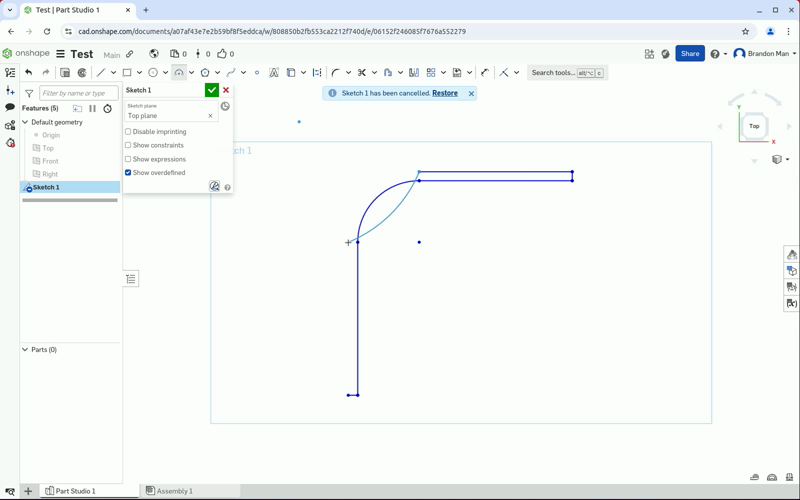
click(348, 242)
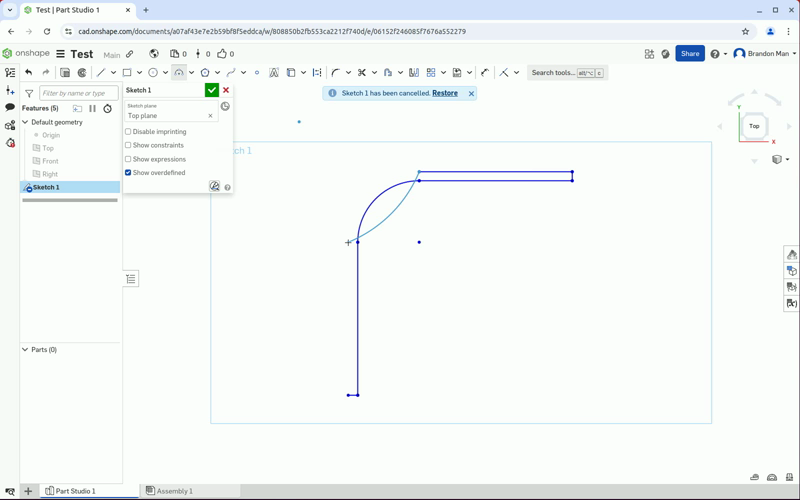
mouse_move(368, 192)
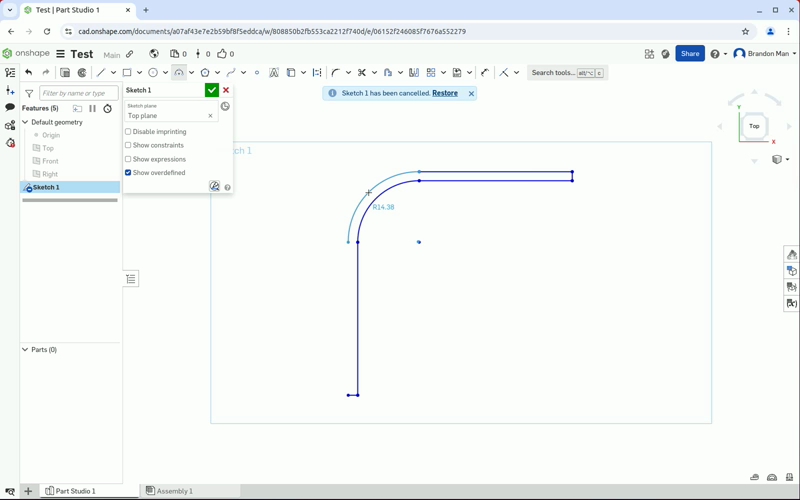
click(368, 192)
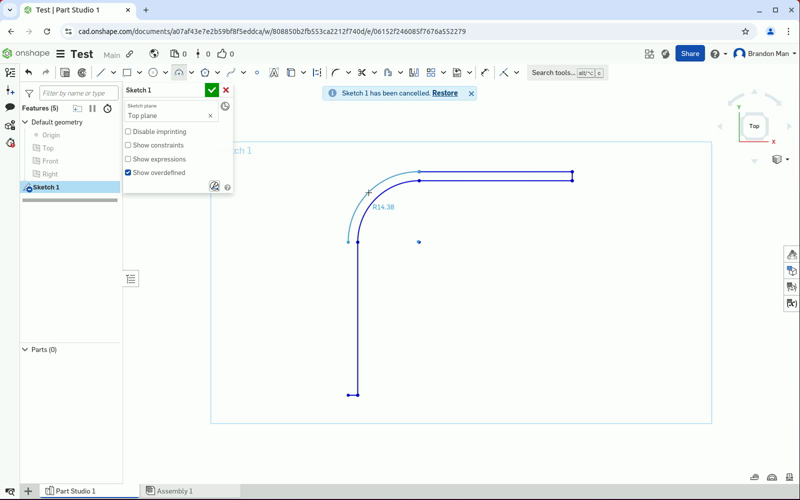
key_up(shift)
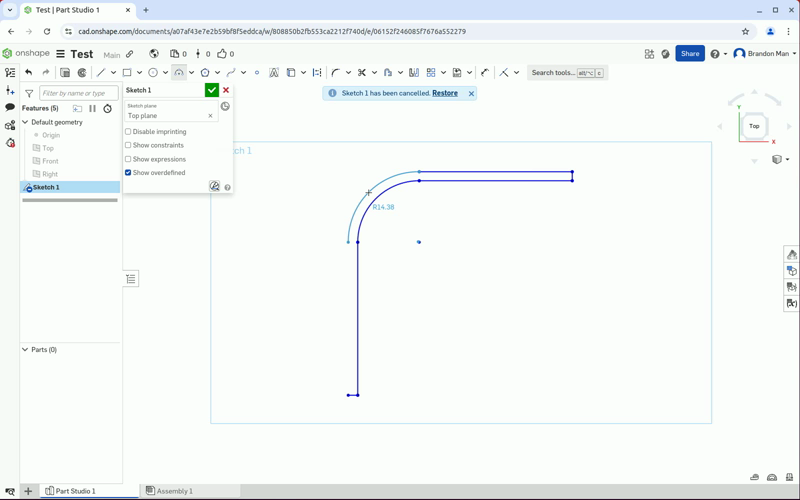
key(esc)
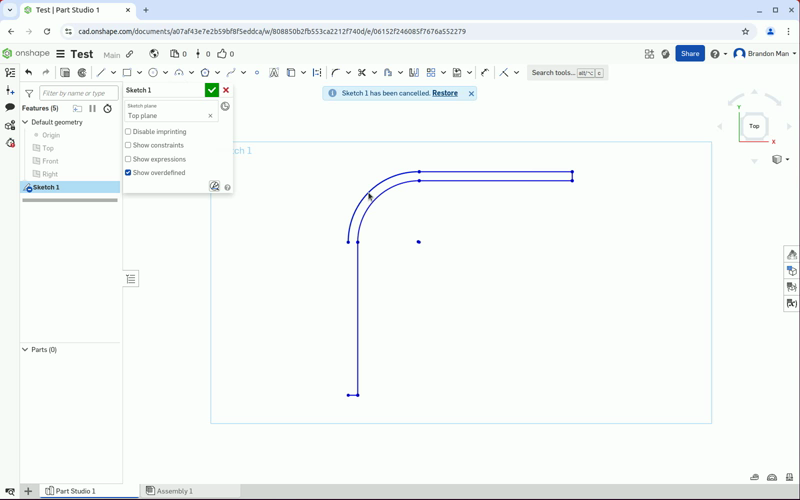
key(l)
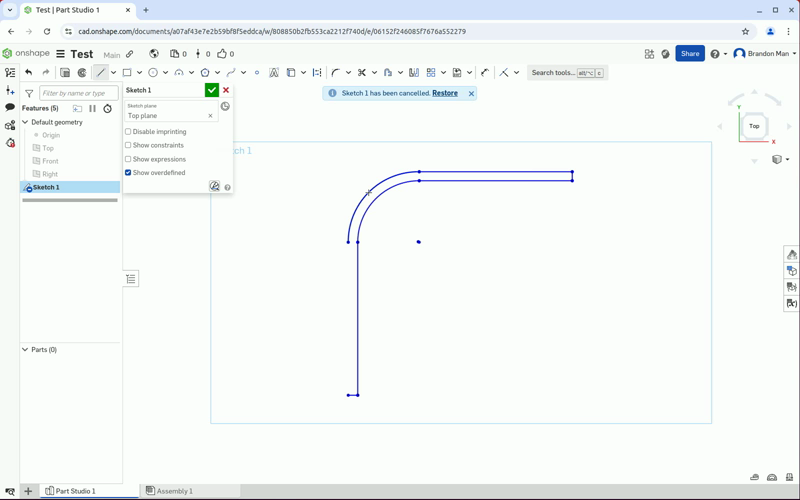
mouse_move(348, 242)
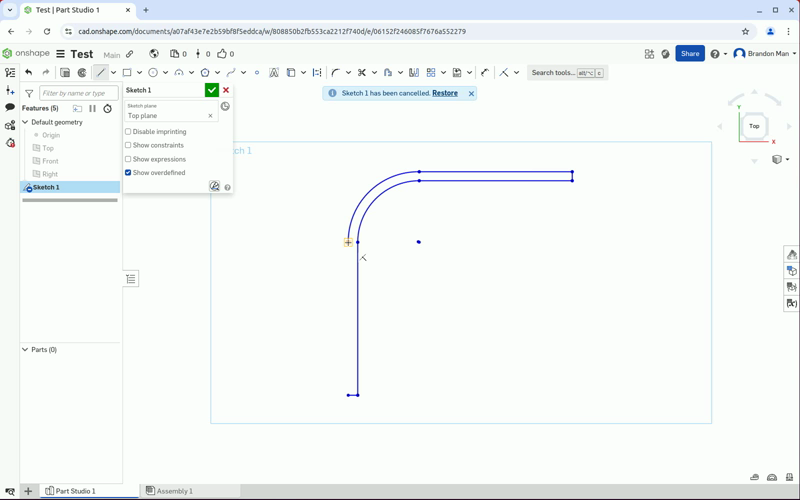
click(348, 242)
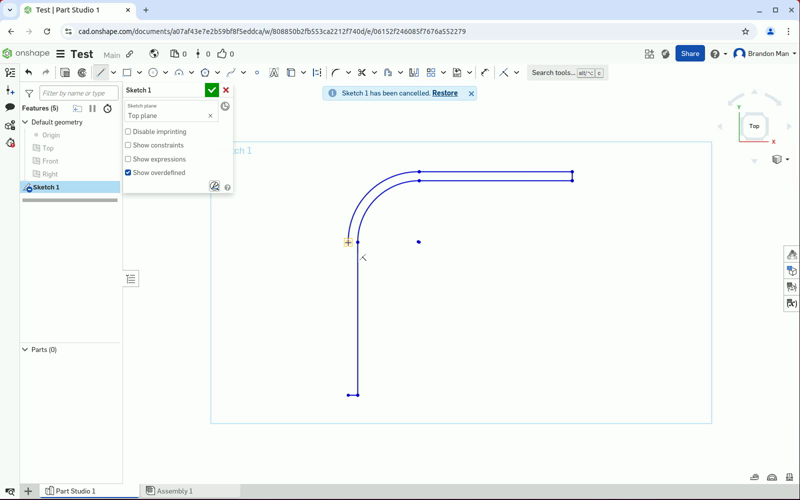
key_down(shift)
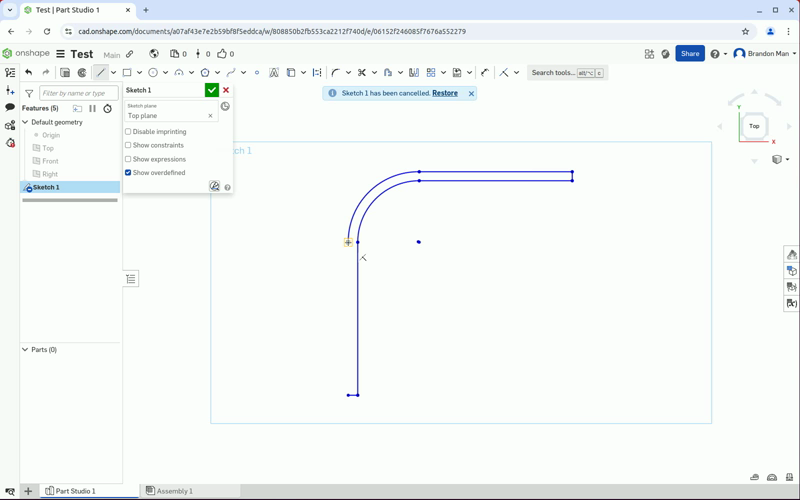
mouse_move(348, 395)
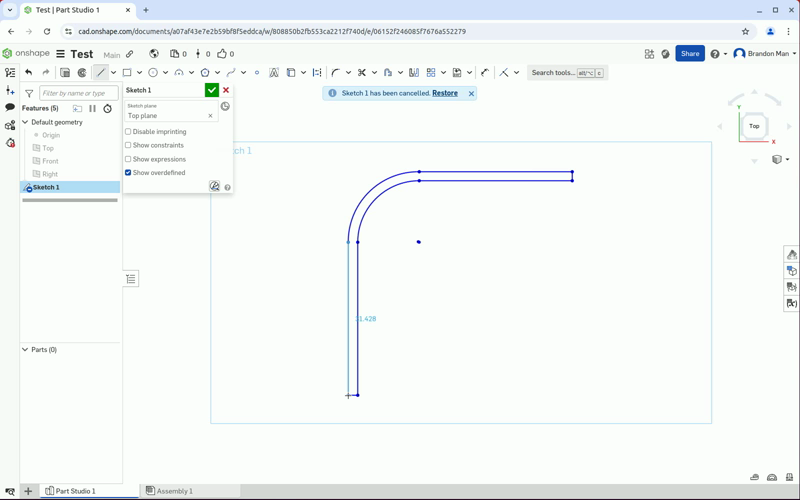
key_up(shift)
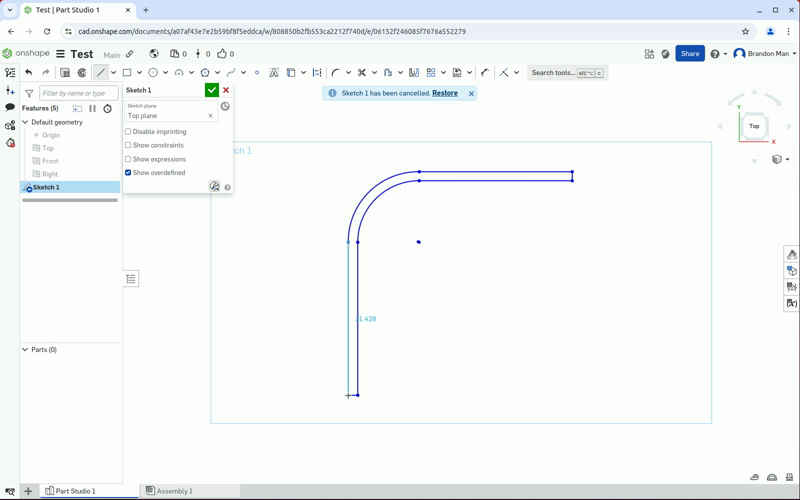
click(348, 395)
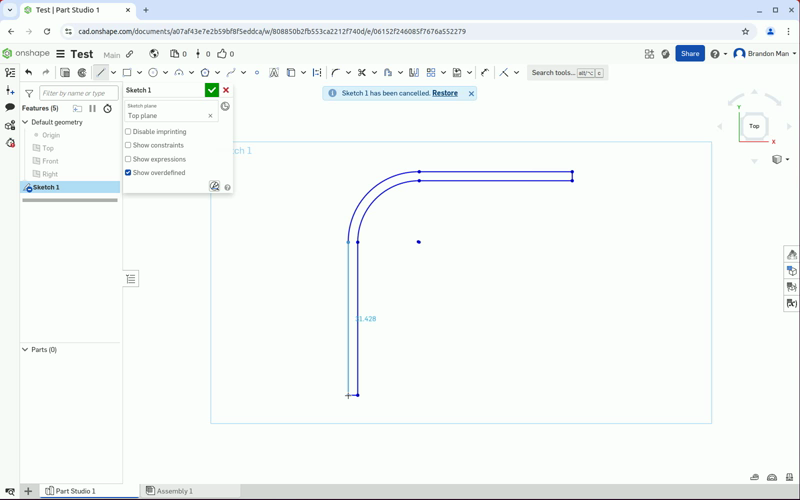
key(esc)
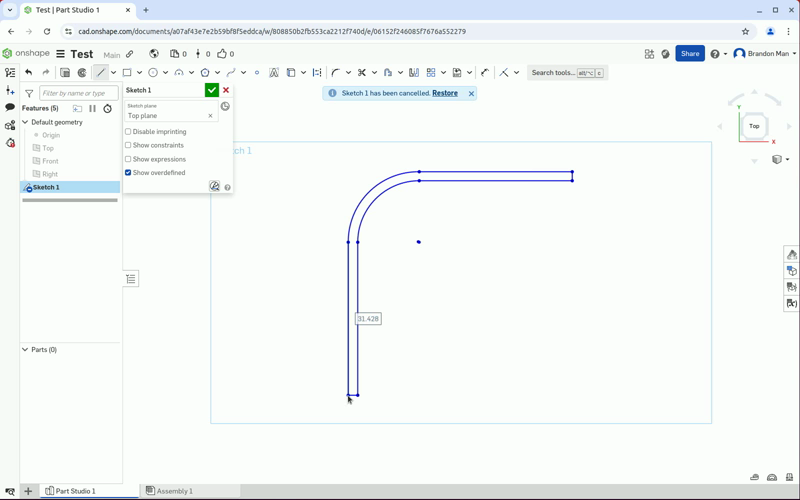
mouse_move(369, 196)
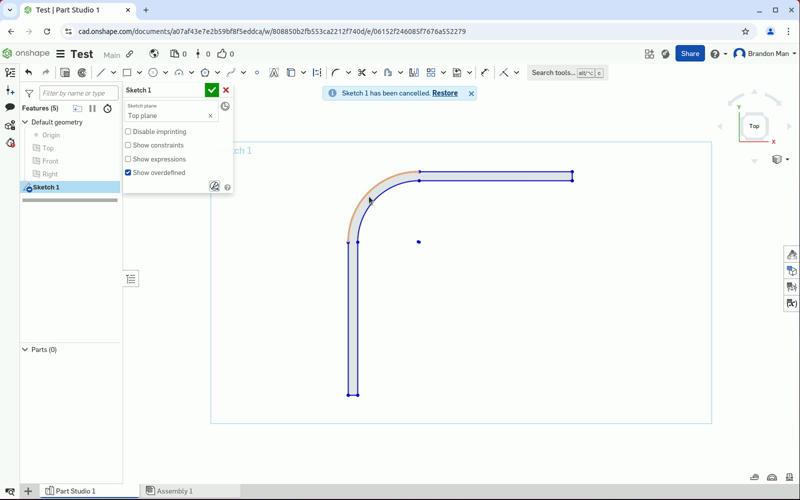
click(369, 196)
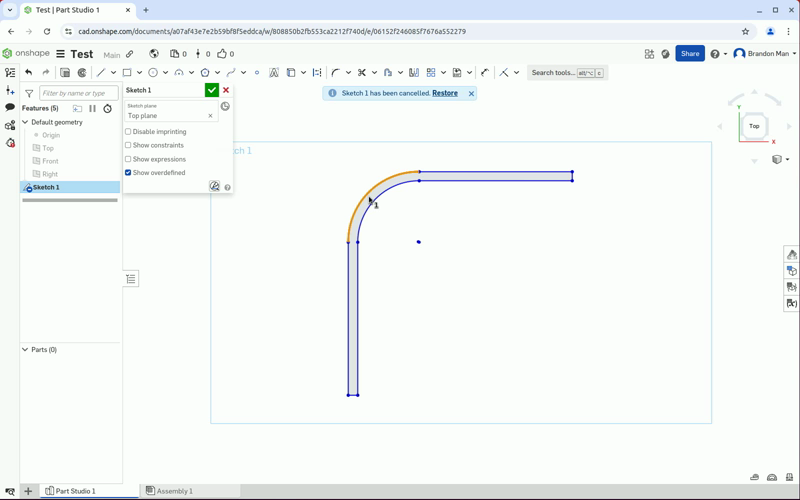
mouse_move(73, 352)
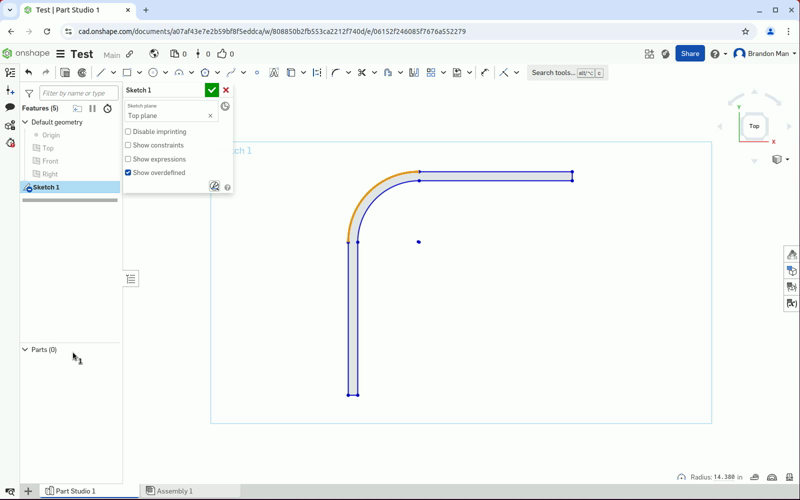
key(shift+y)
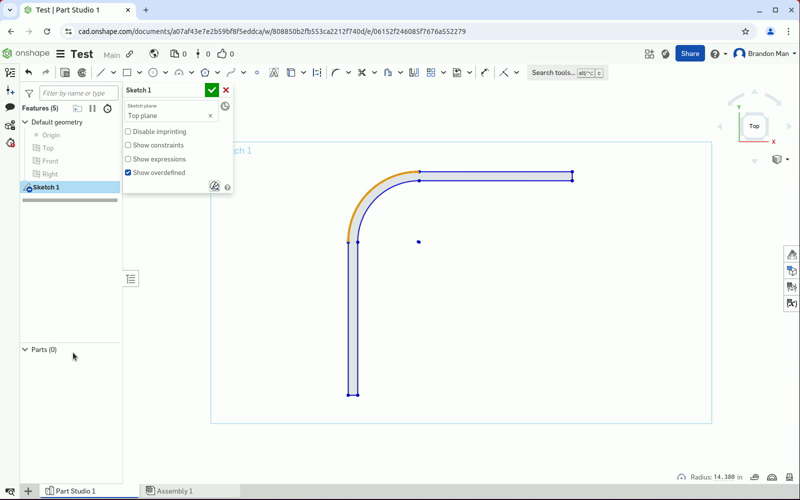
key(shift+e)
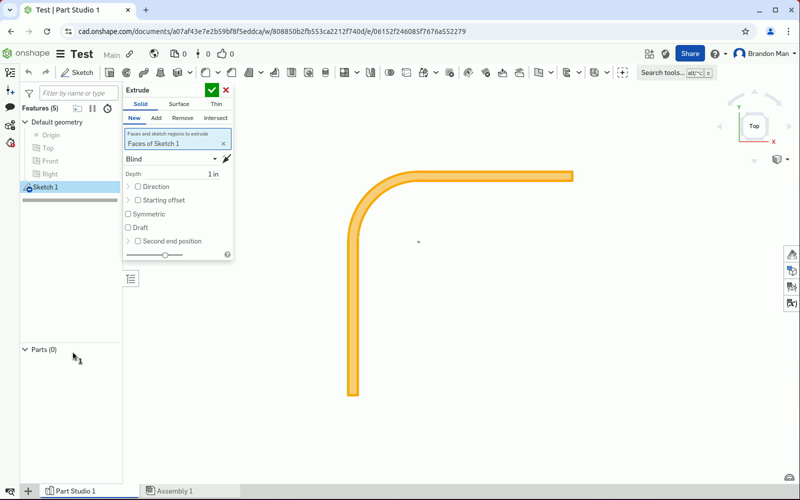
mouse_move(143, 106)
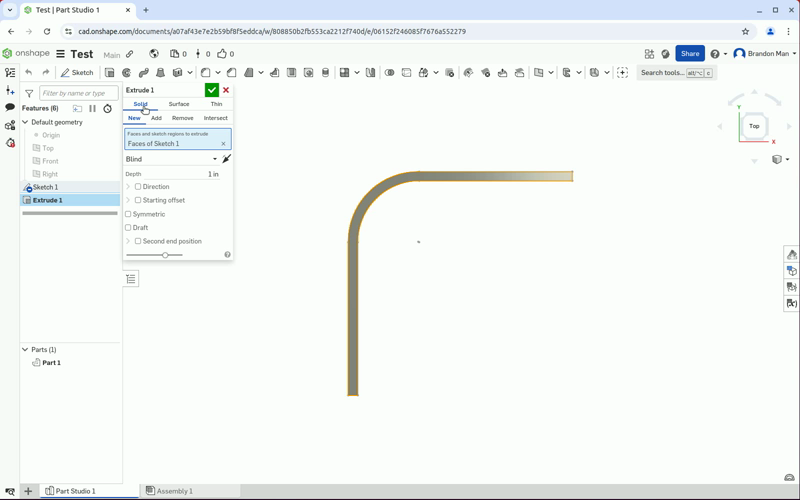
click(143, 106)
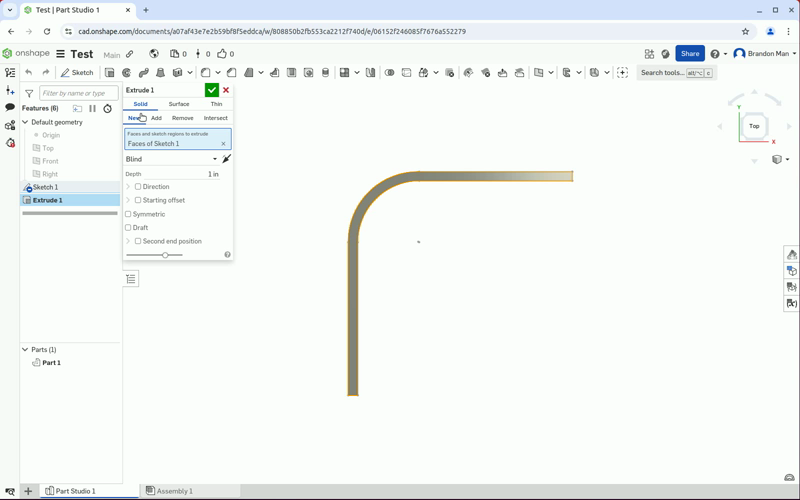
mouse_move(137, 120)
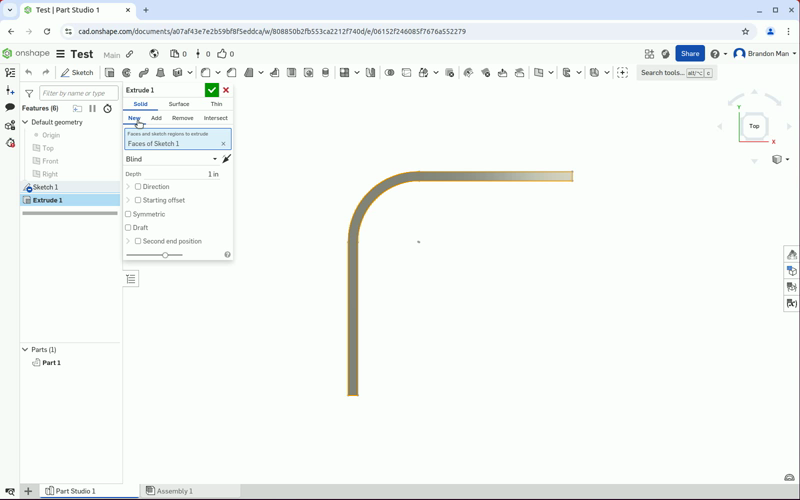
click(137, 120)
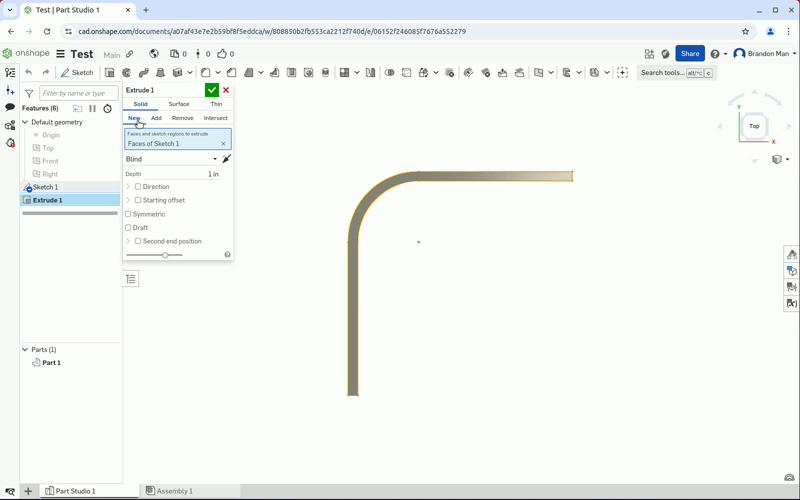
key(tab, 4)
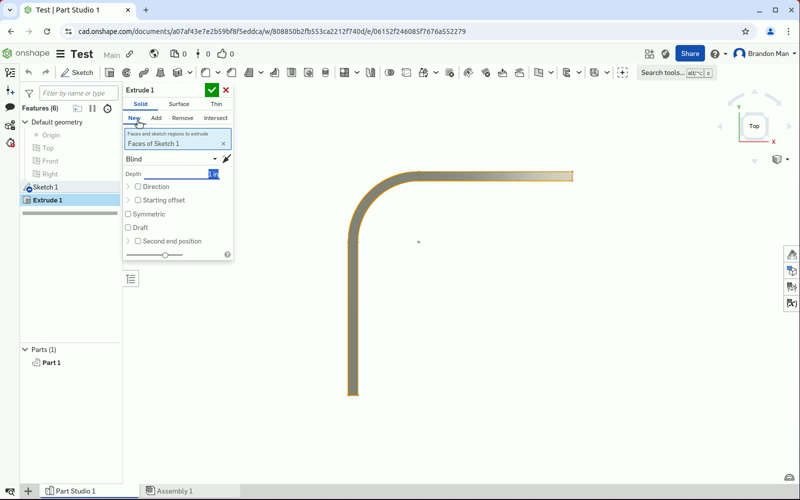
text(2.166)
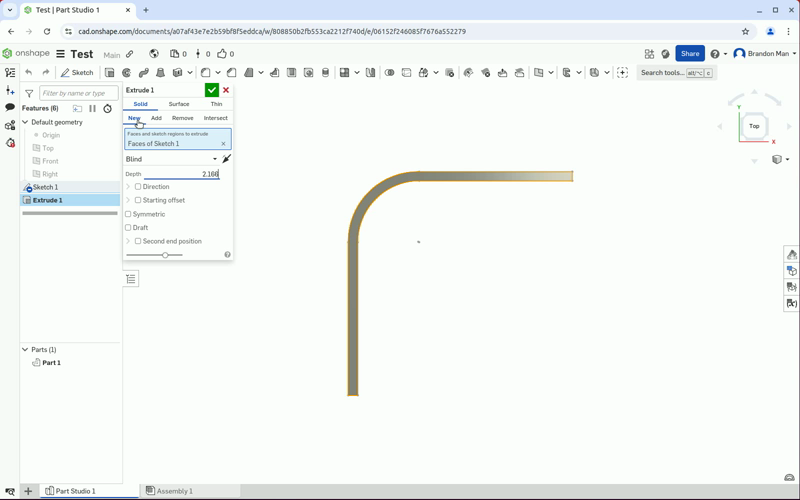
key(enter)
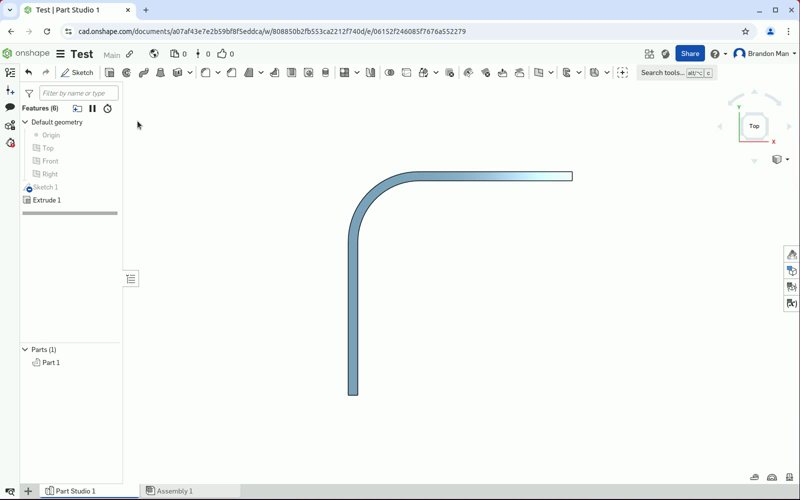
key(shift+h)
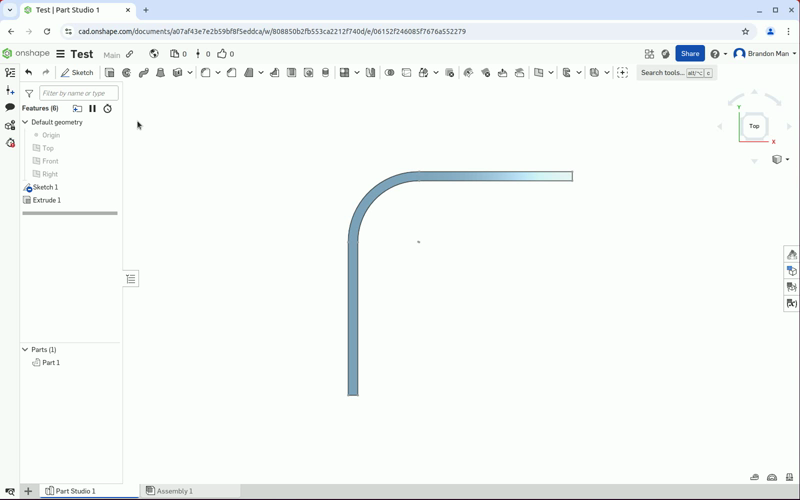
key(shift+h)
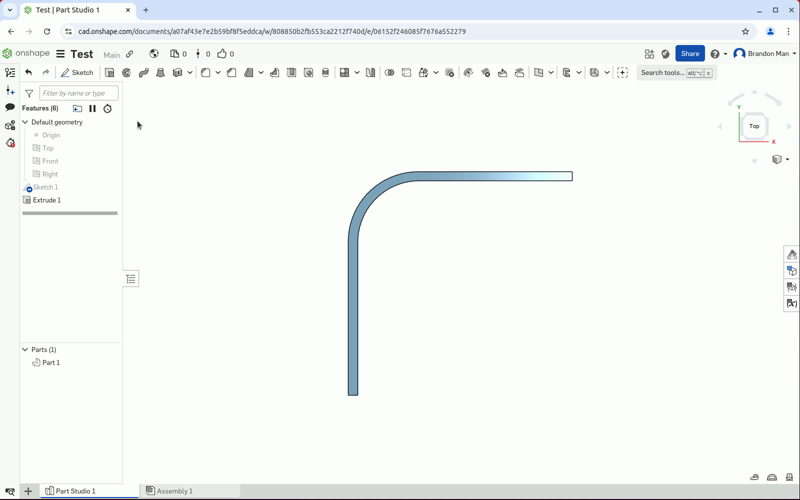
mouse_move(73, 189)
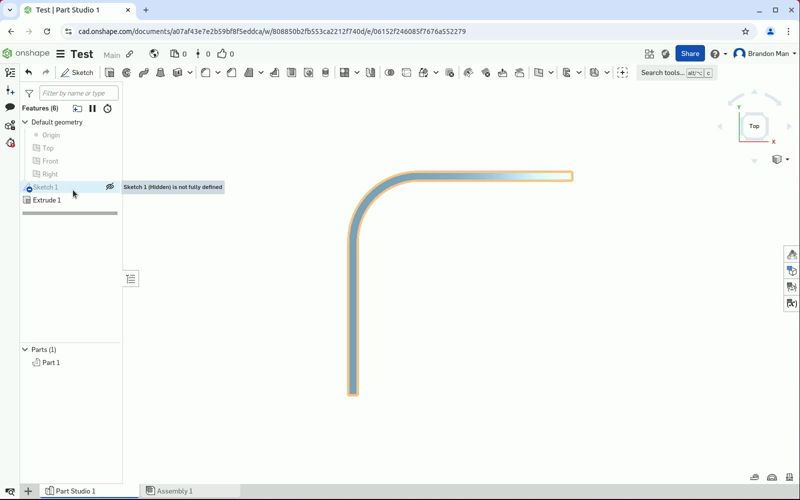
click(73, 189)
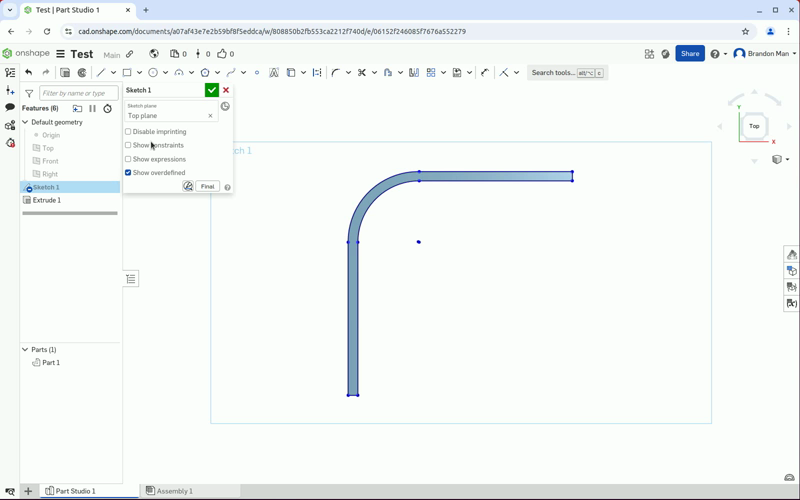
mouse_move(229, 92)
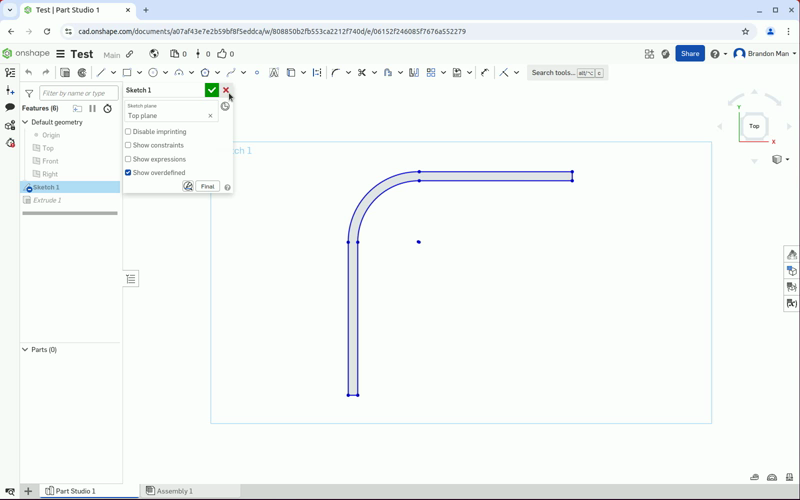
click(229, 92)
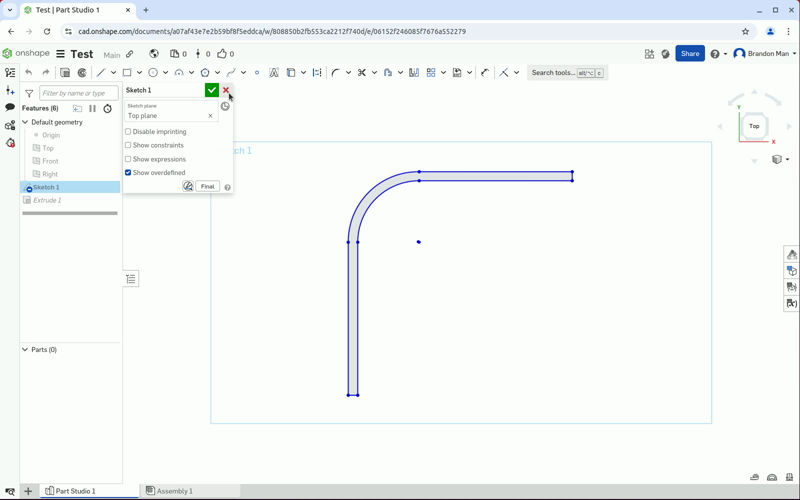
key(shift+s)
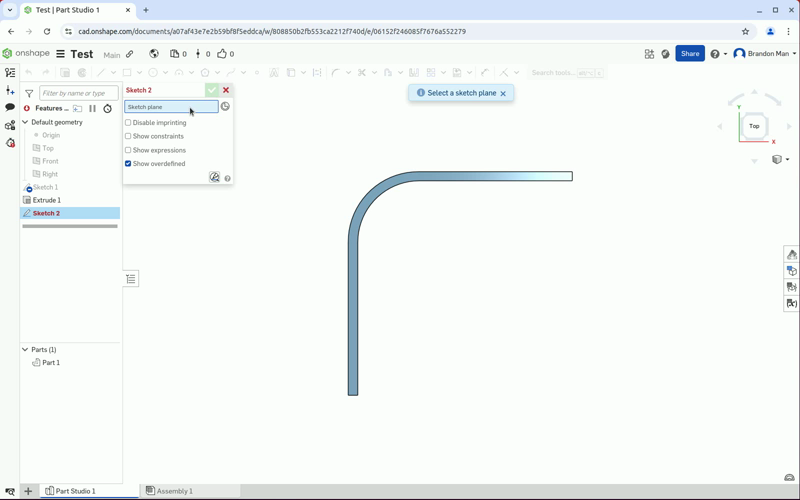
mouse_move(73, 150)
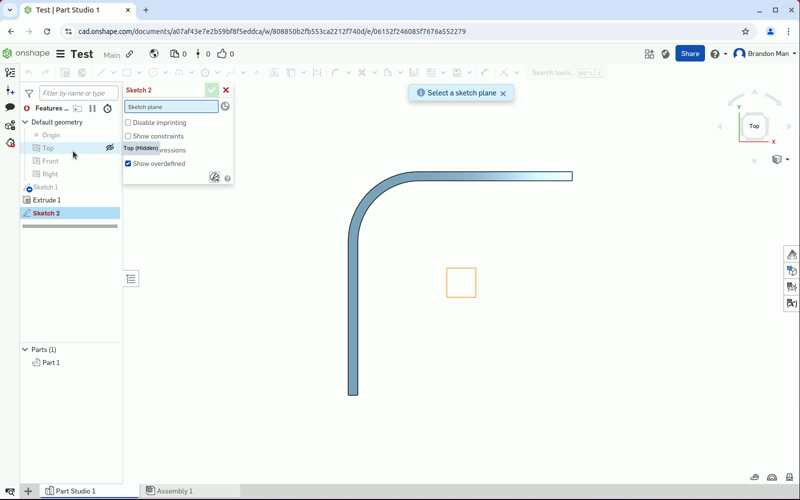
click(73, 150)
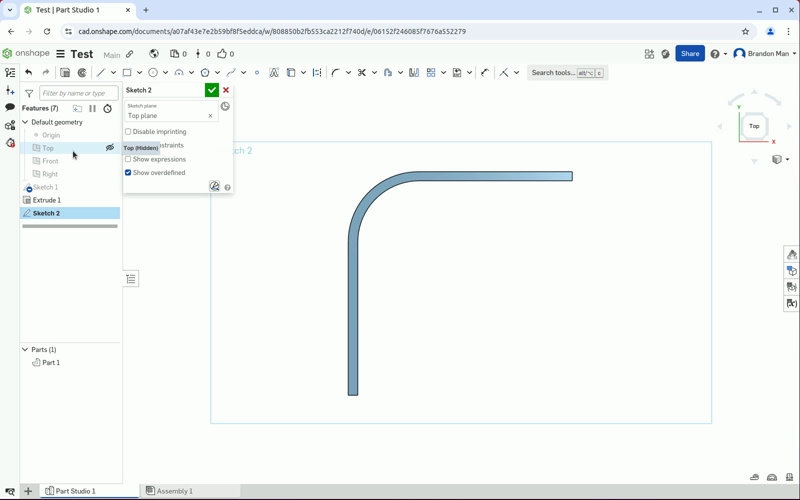
mouse_move(73, 352)
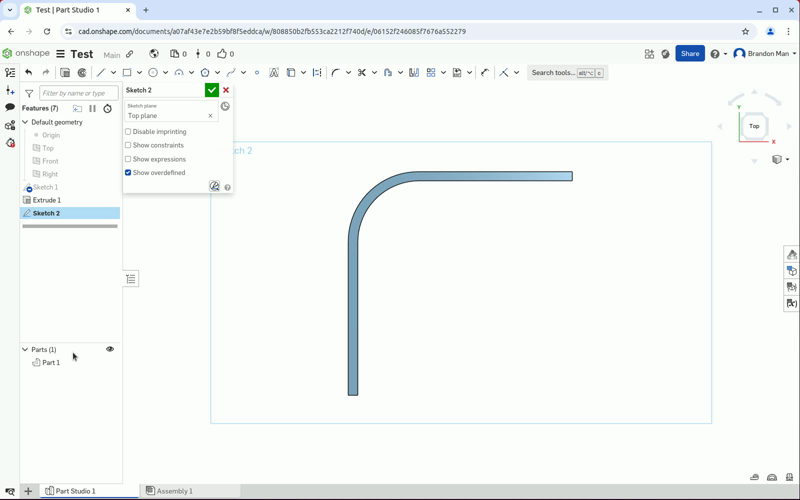
key(y)
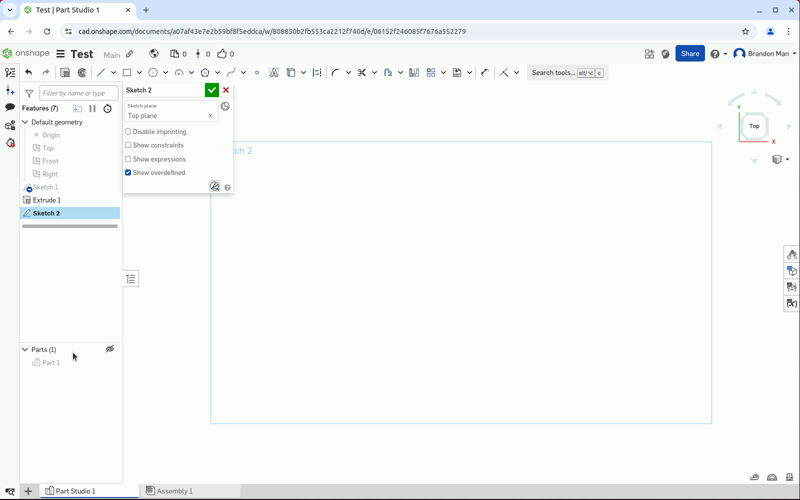
key(l)
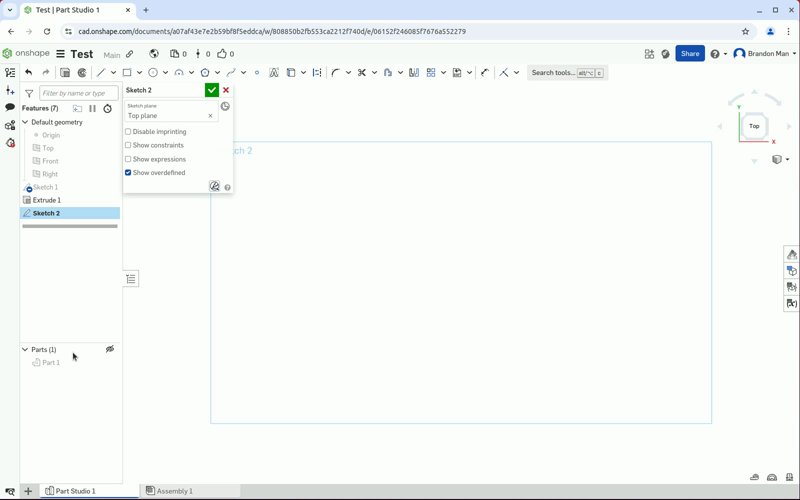
key_down(shift)
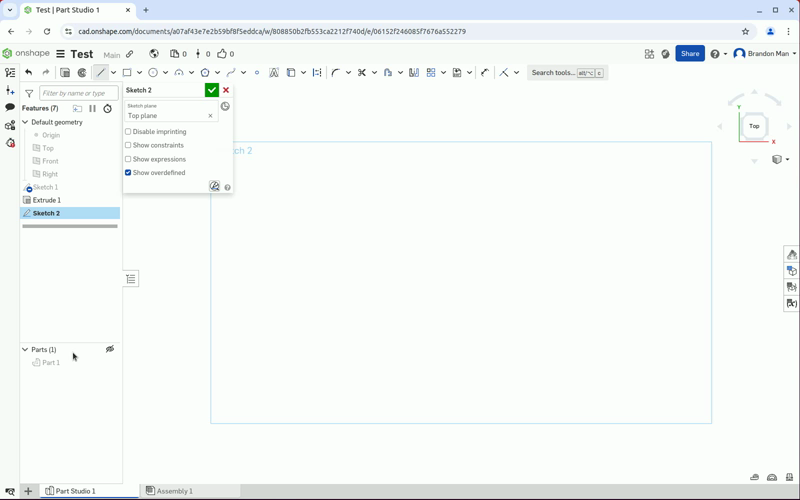
mouse_move(450, 354)
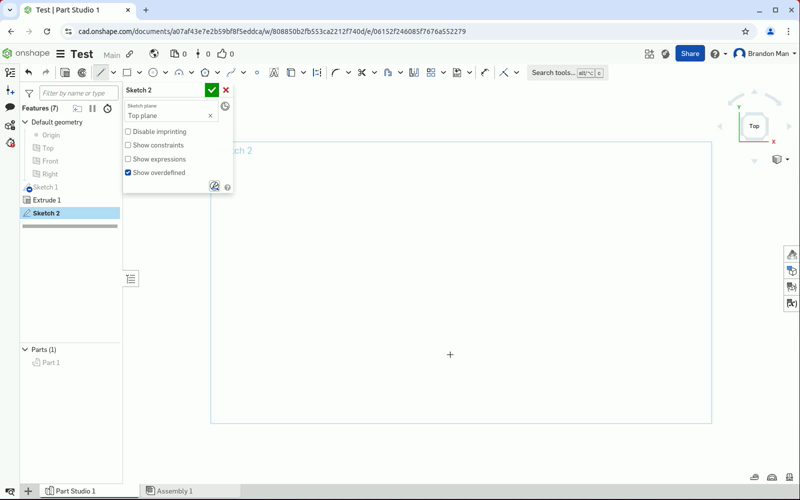
click(450, 354)
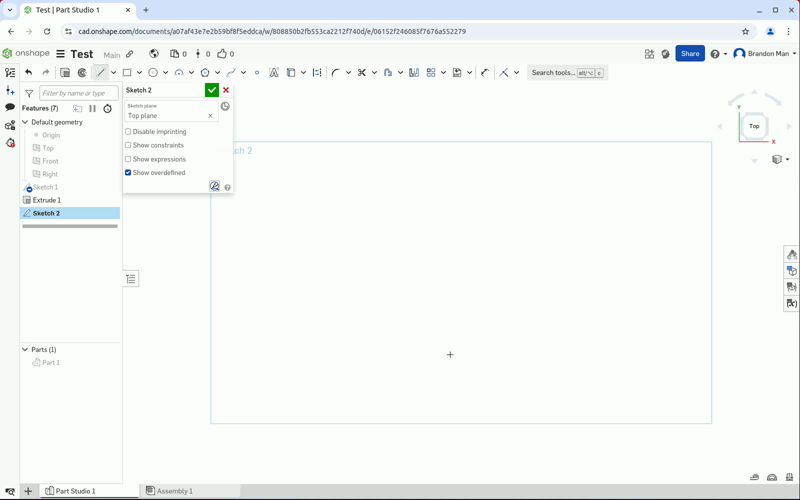
key_up(shift)
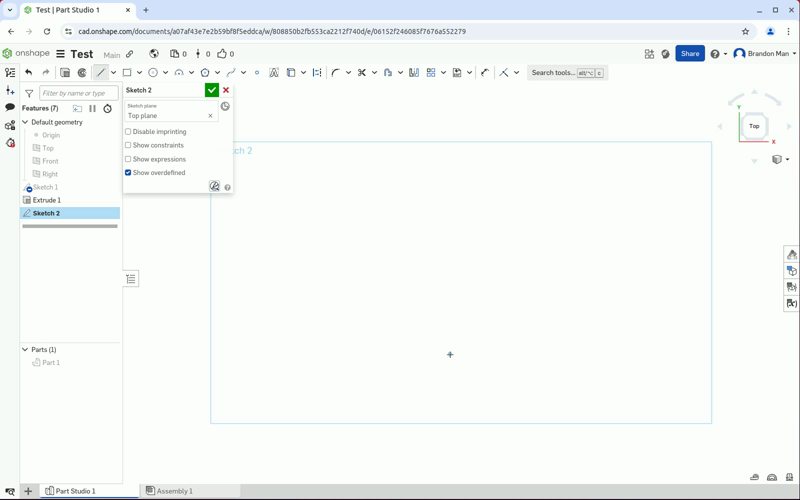
key_down(shift)
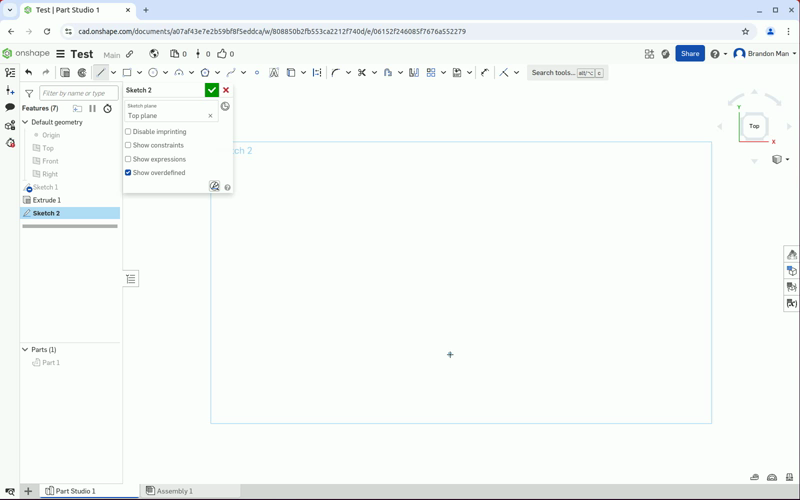
mouse_move(480, 354)
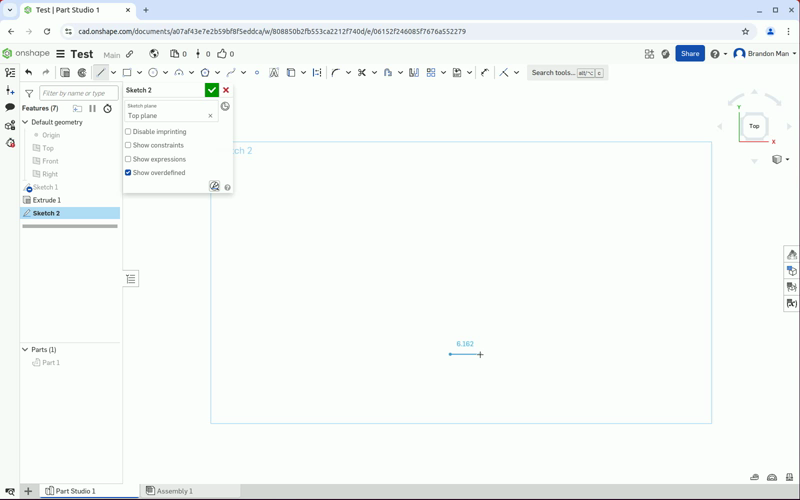
mouse_move(471, 354)
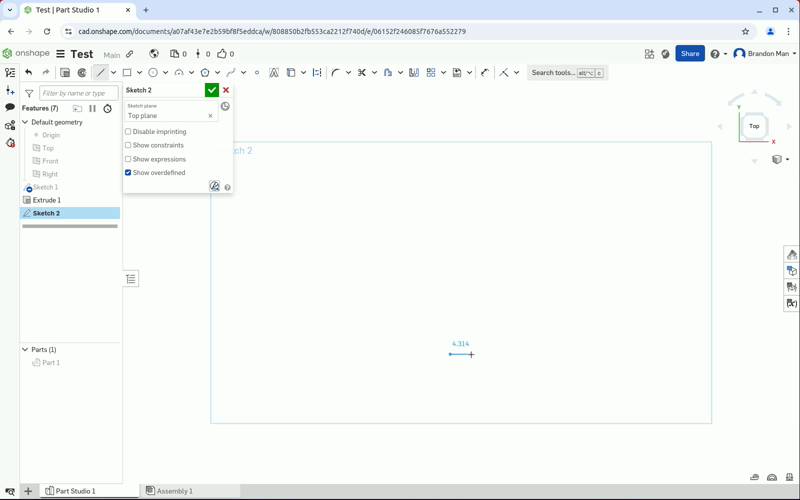
click(471, 354)
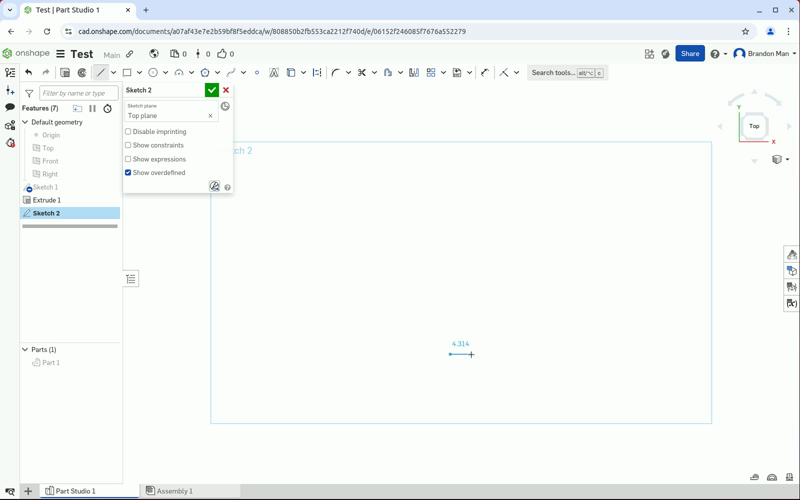
key_up(shift)
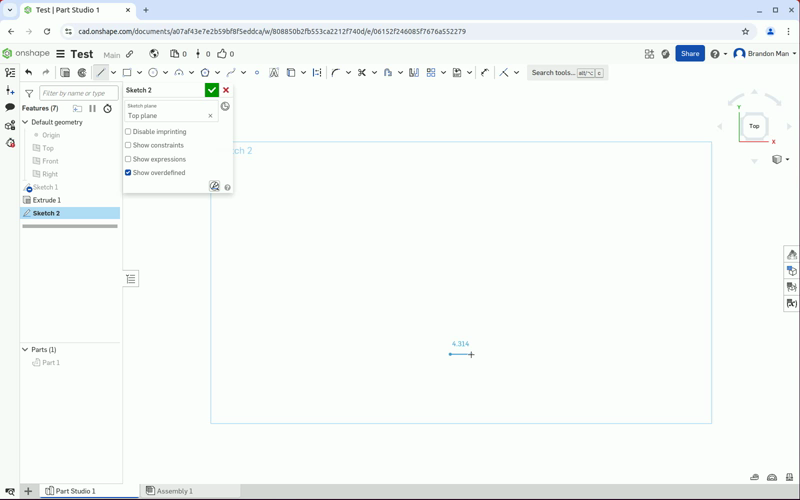
key_down(shift)
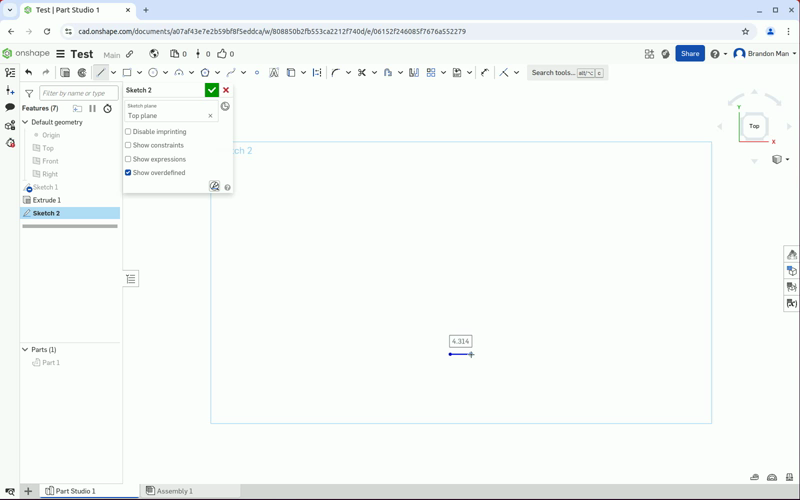
mouse_move(471, 211)
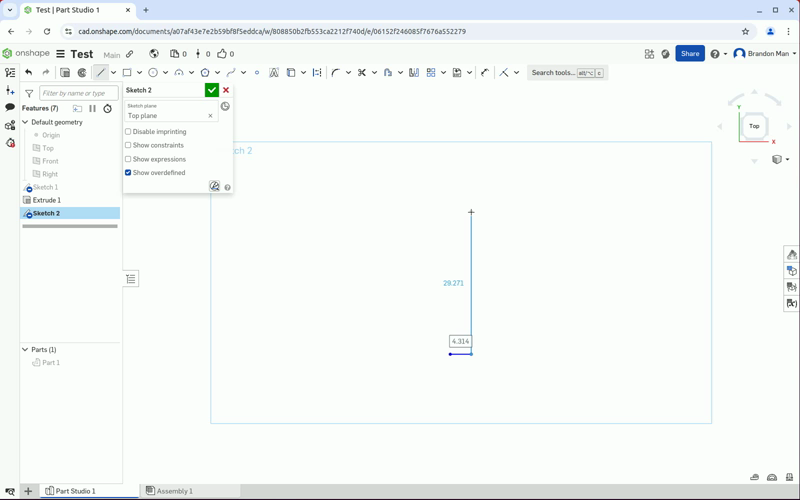
click(471, 211)
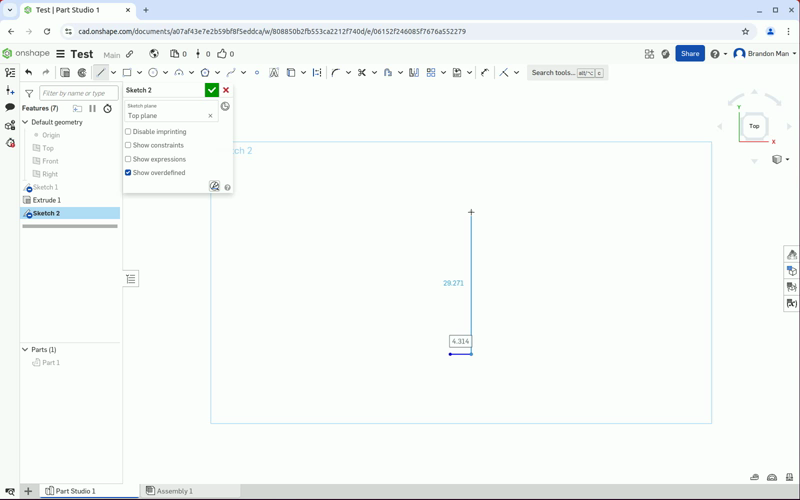
key_up(shift)
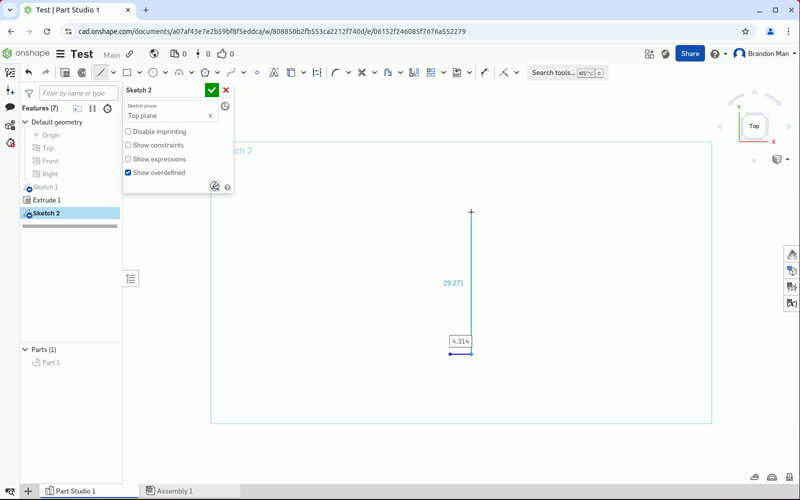
key_down(shift)
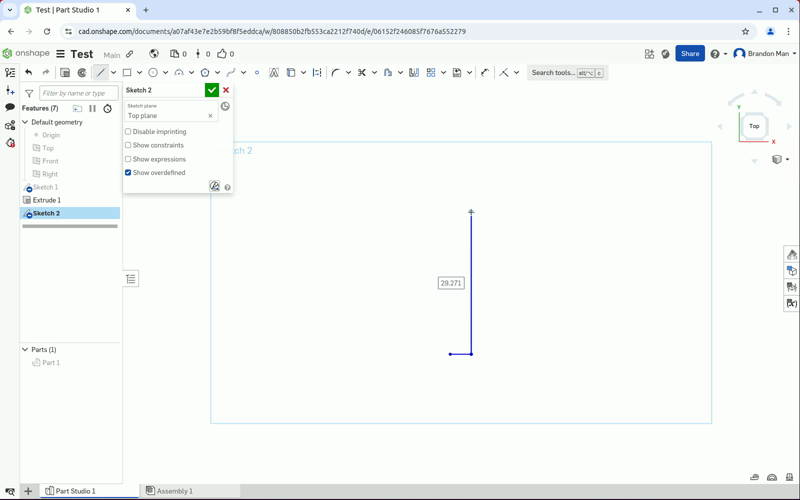
mouse_move(501, 211)
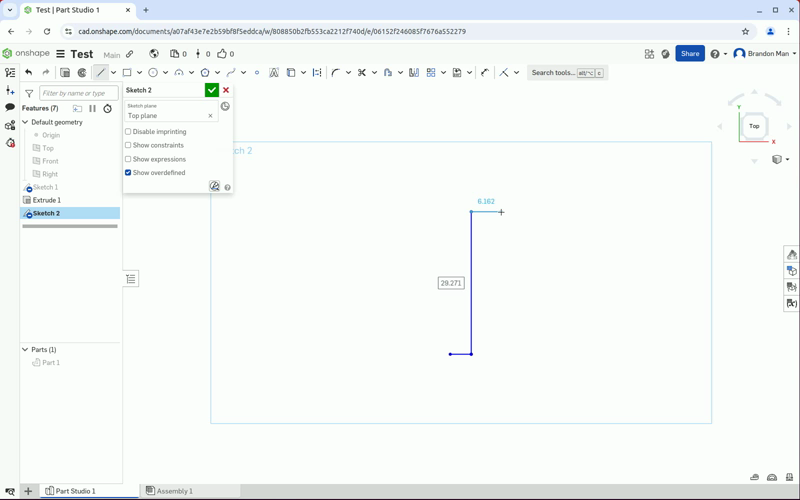
mouse_move(465, 211)
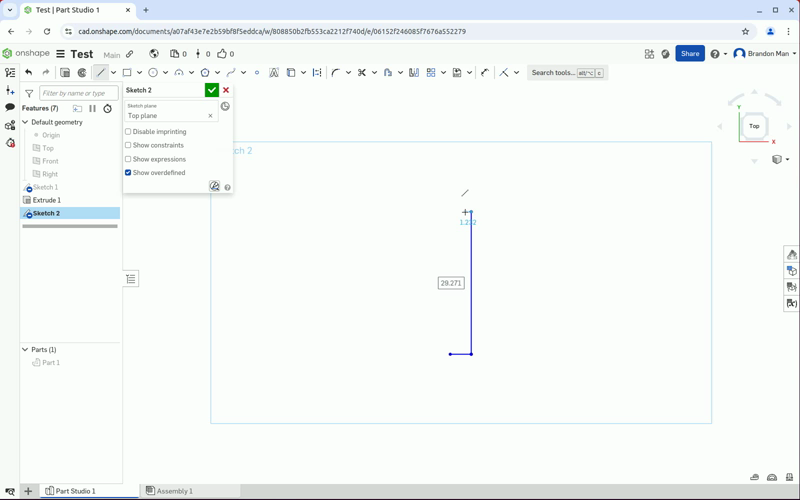
scroll(6)
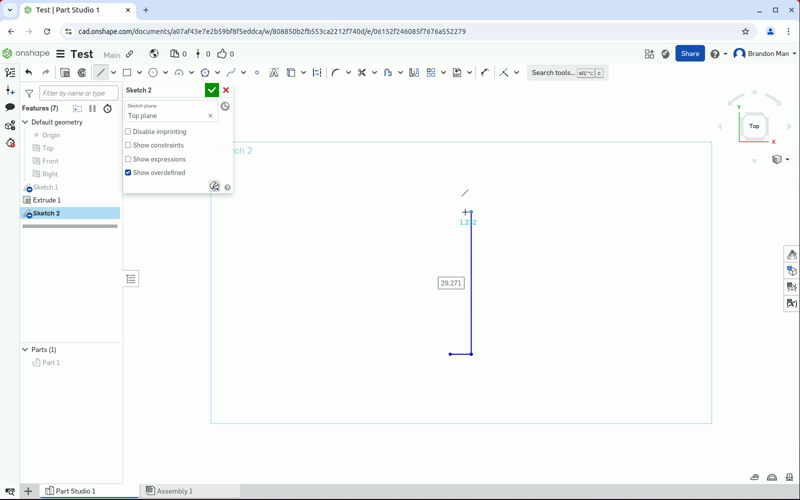
scroll(6)
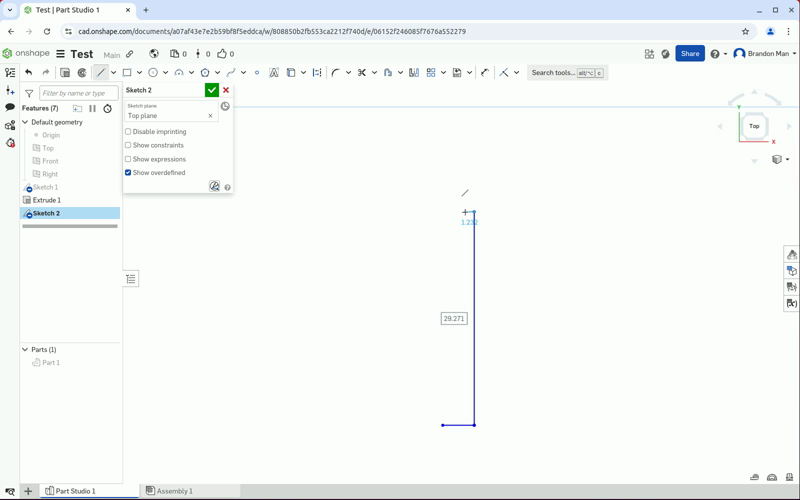
scroll(6)
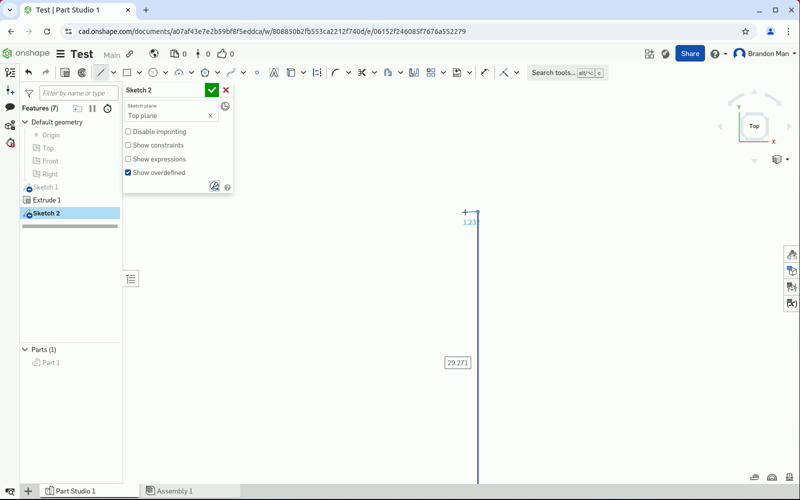
scroll(6)
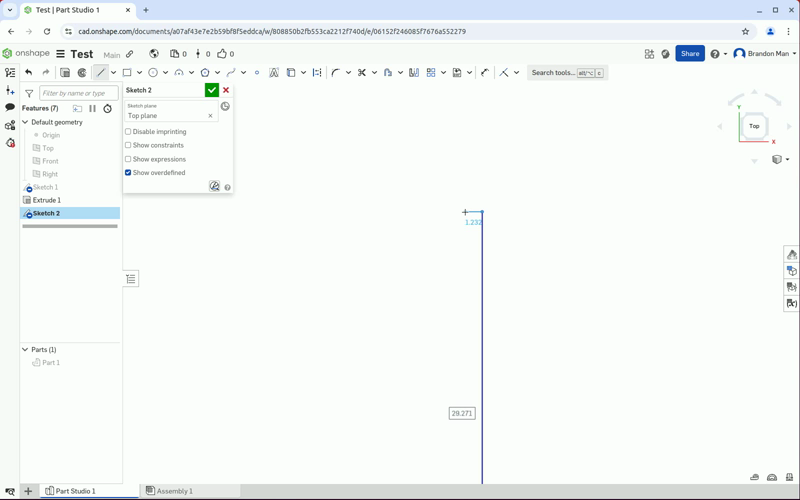
scroll(6)
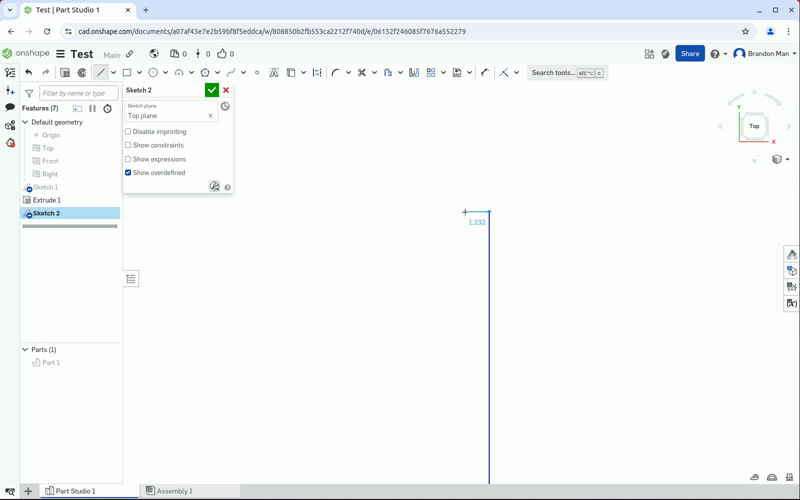
scroll(6)
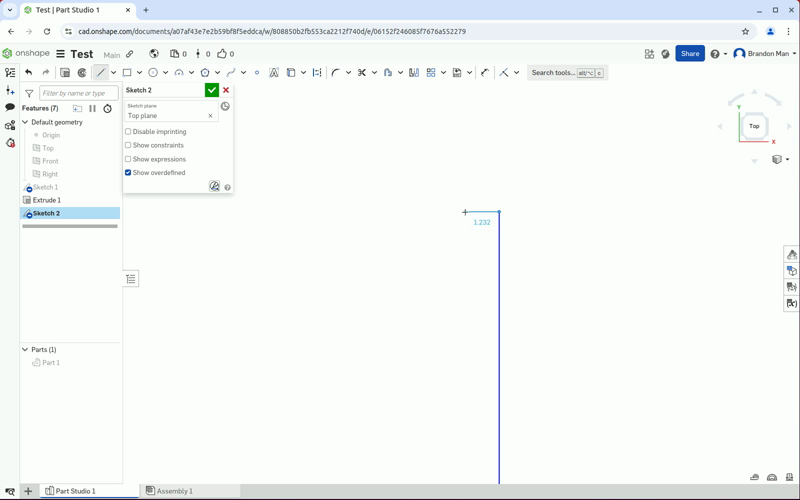
scroll(6)
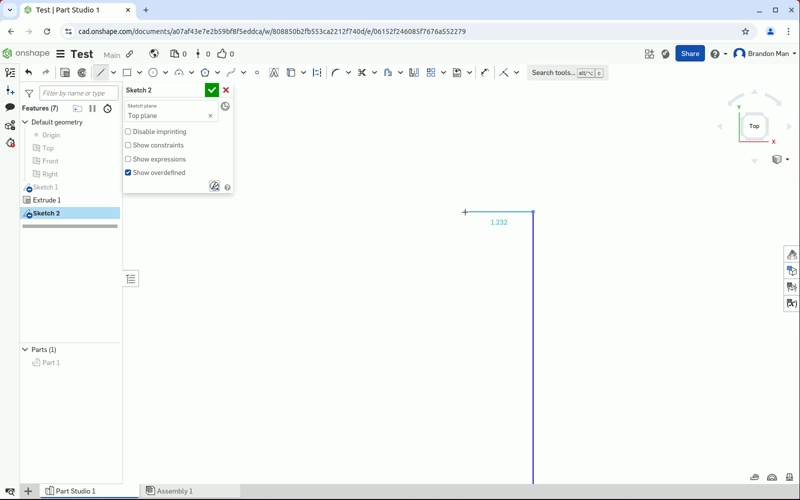
click(465, 211)
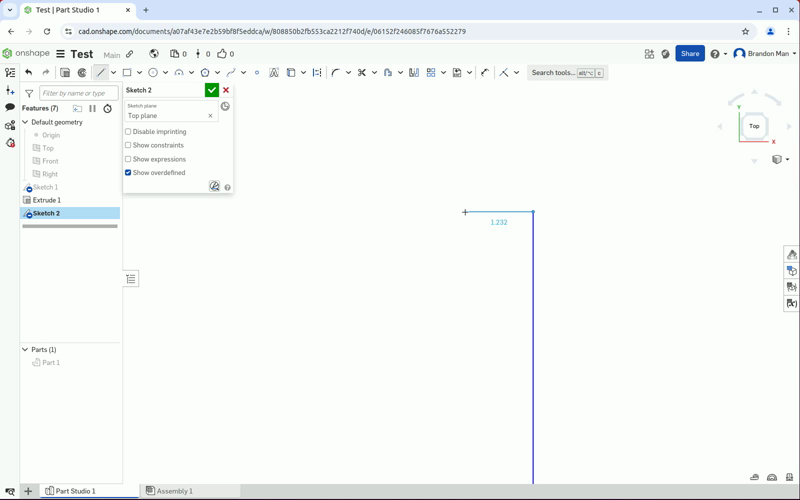
scroll(-6)
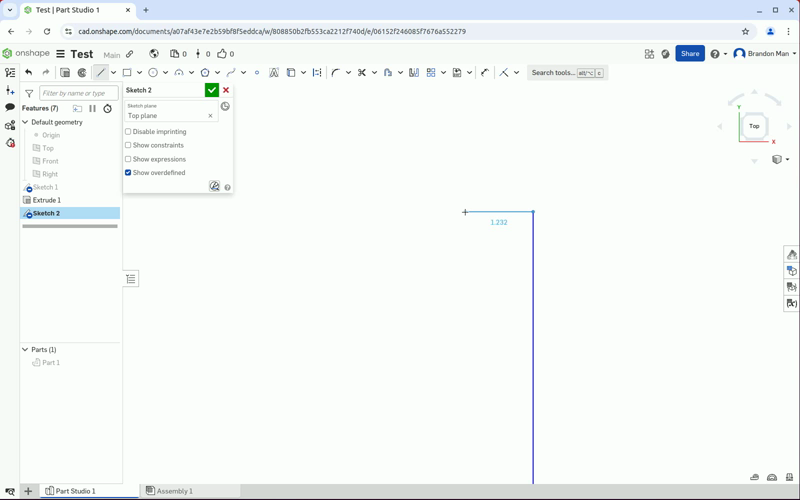
scroll(-6)
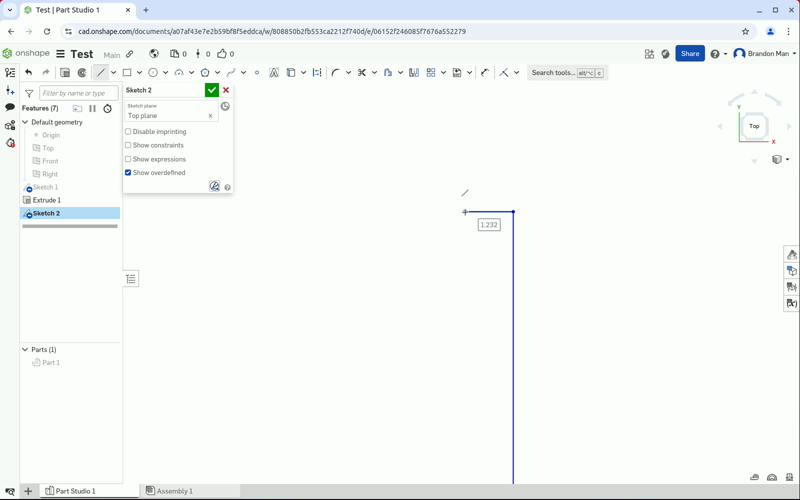
scroll(-6)
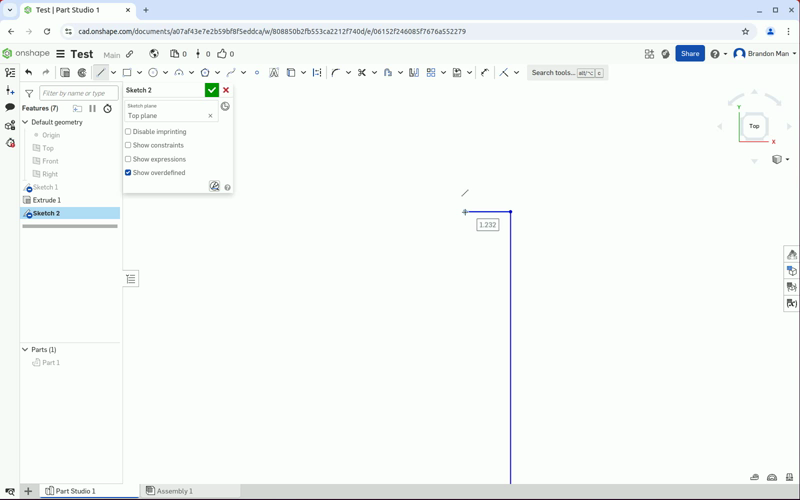
scroll(-6)
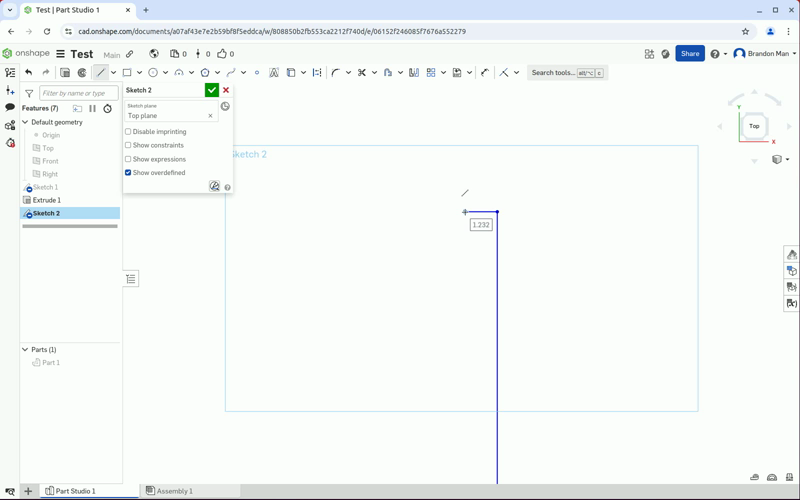
scroll(-6)
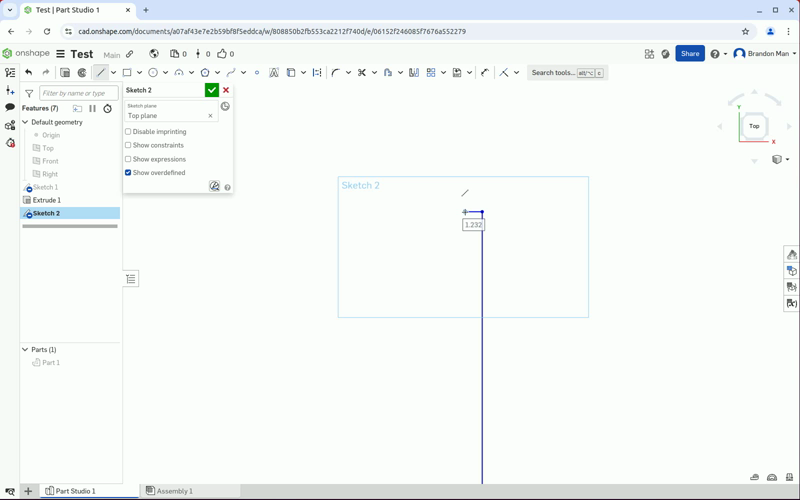
scroll(-6)
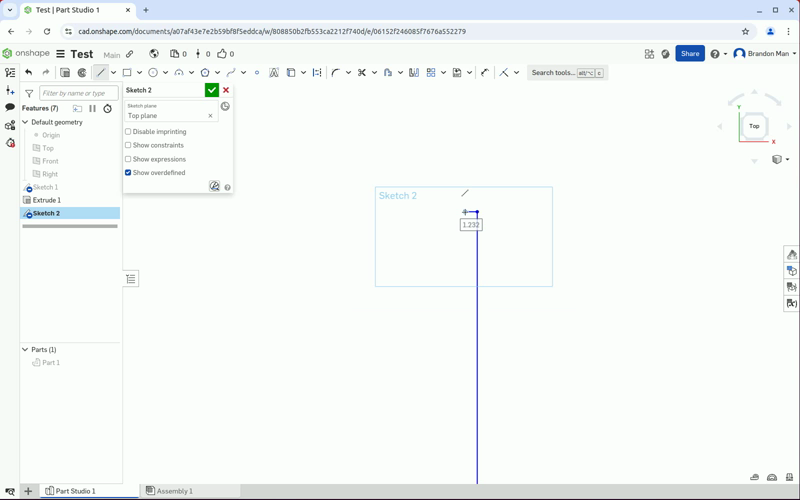
scroll(-6)
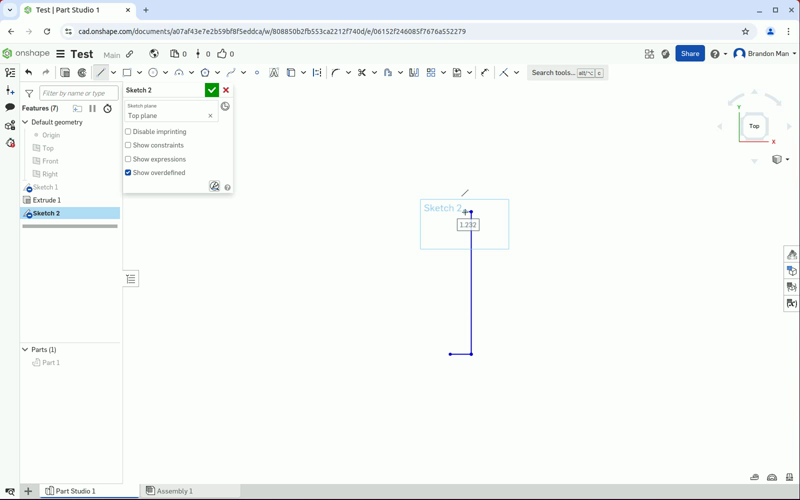
key_up(shift)
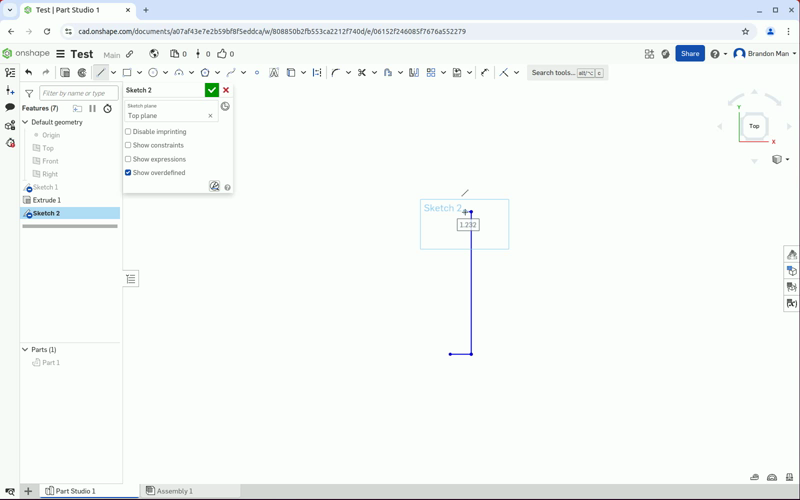
key_down(shift)
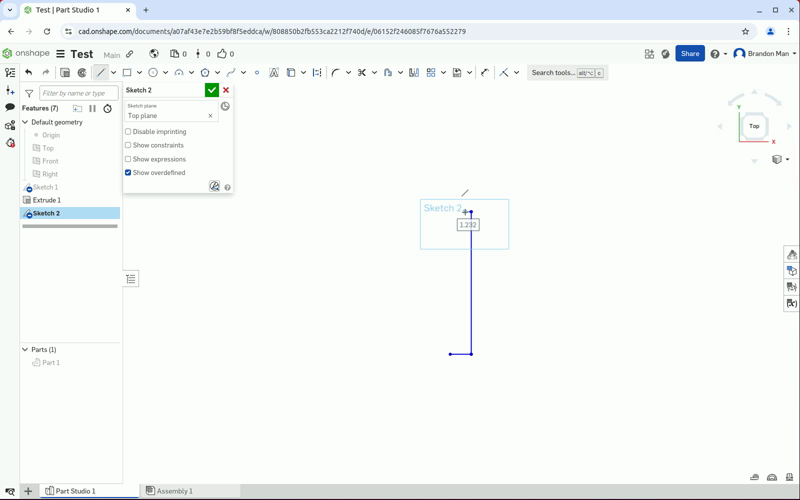
mouse_move(495, 211)
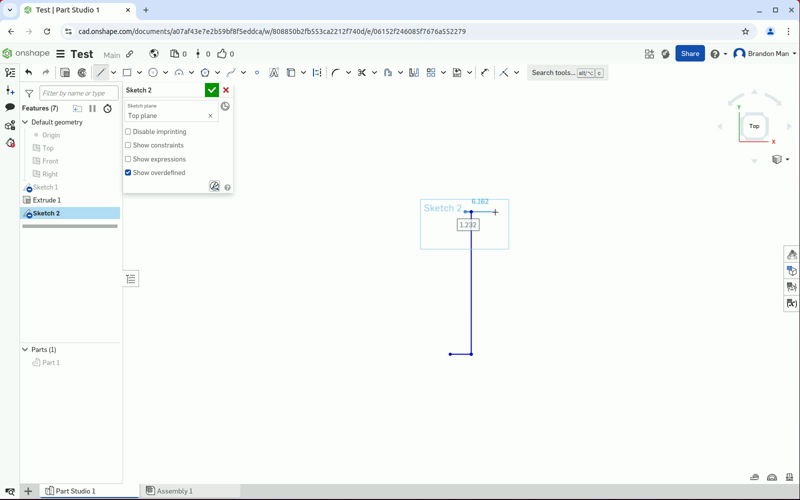
mouse_move(465, 252)
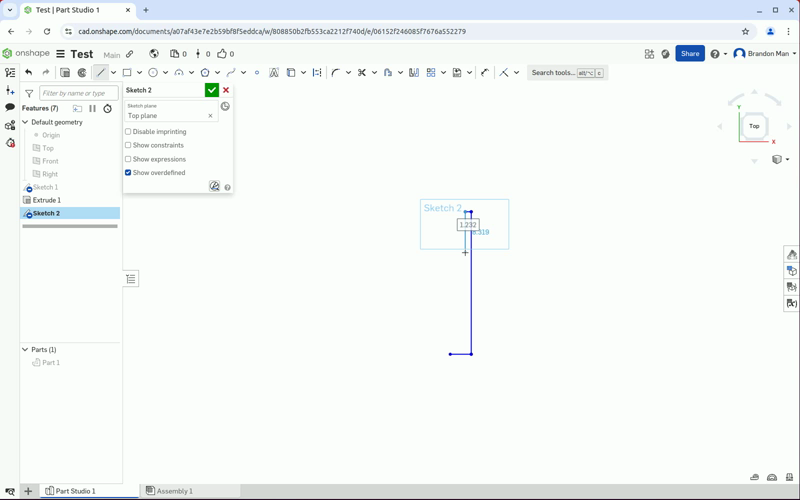
click(465, 252)
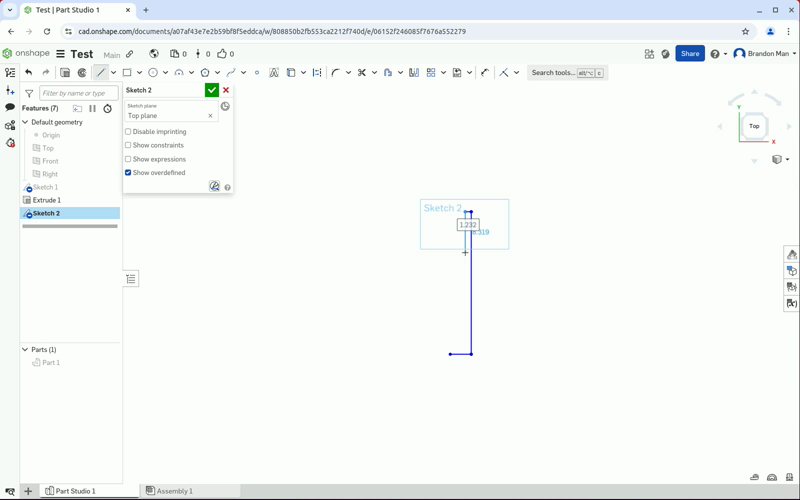
key_up(shift)
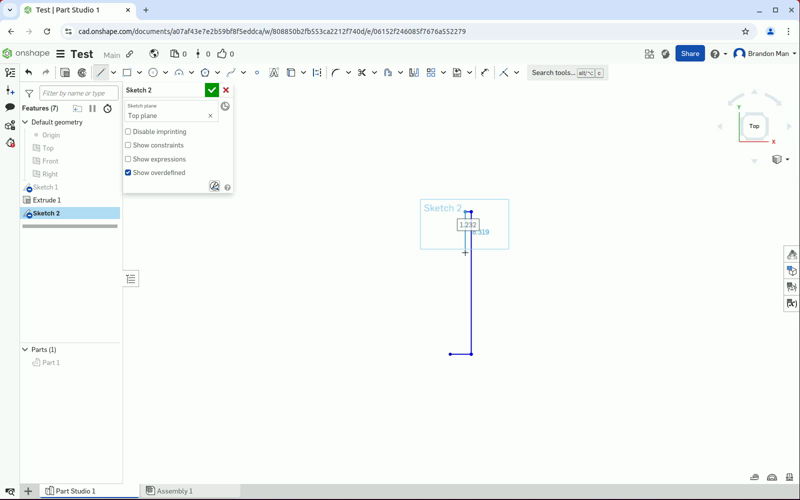
key_down(shift)
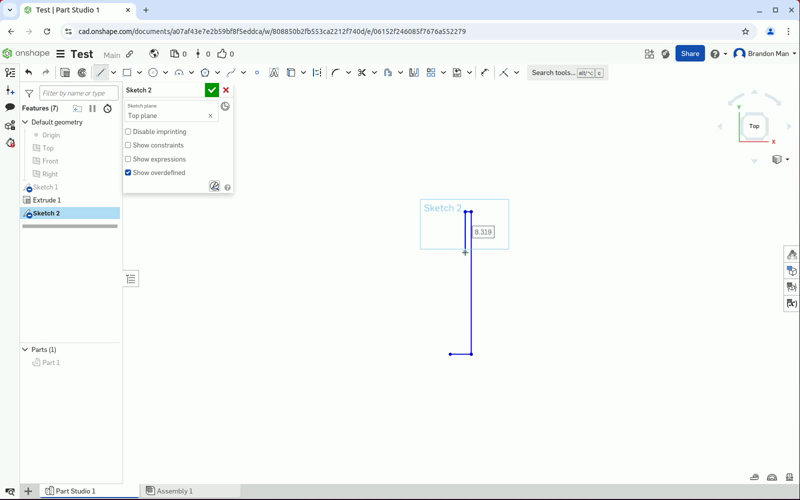
mouse_move(495, 252)
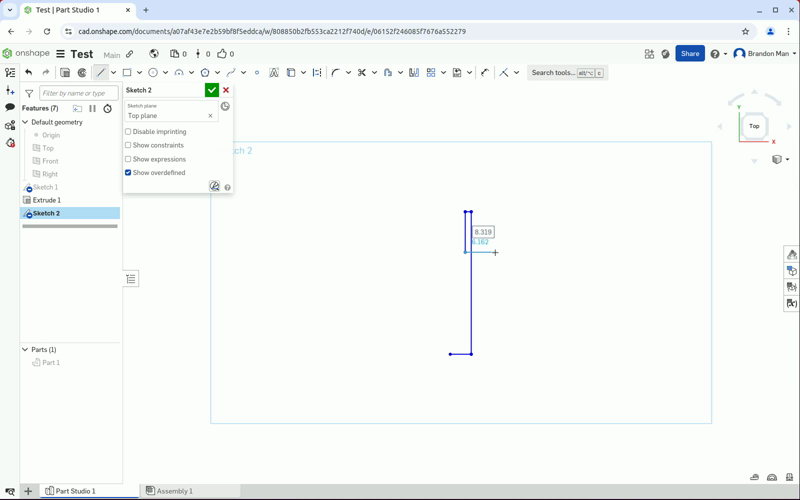
mouse_move(454, 252)
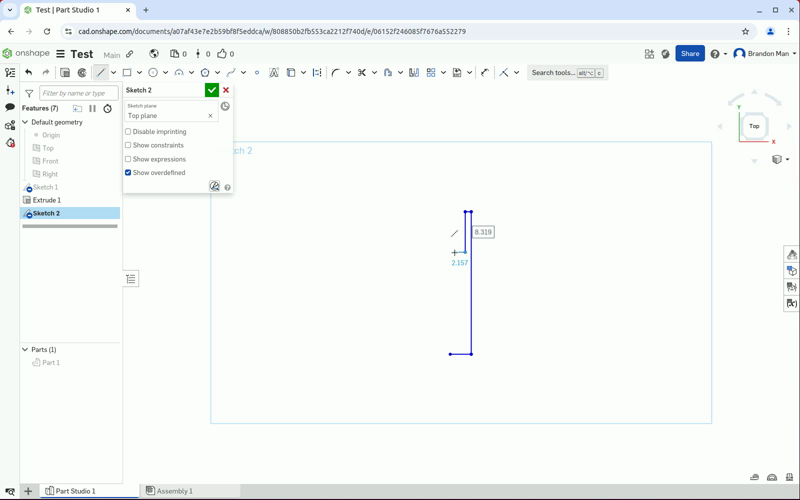
click(454, 252)
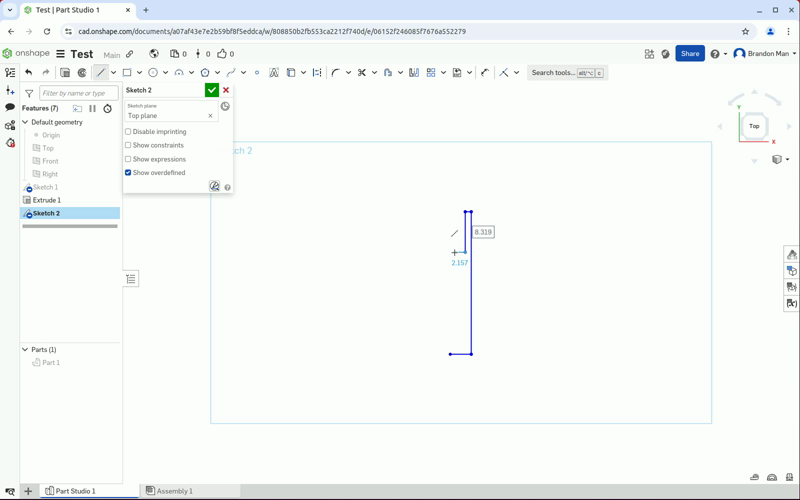
key_up(shift)
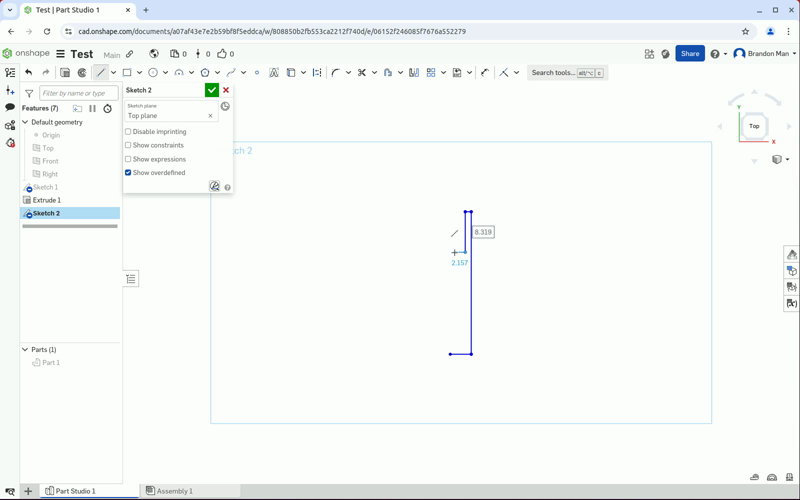
key_down(shift)
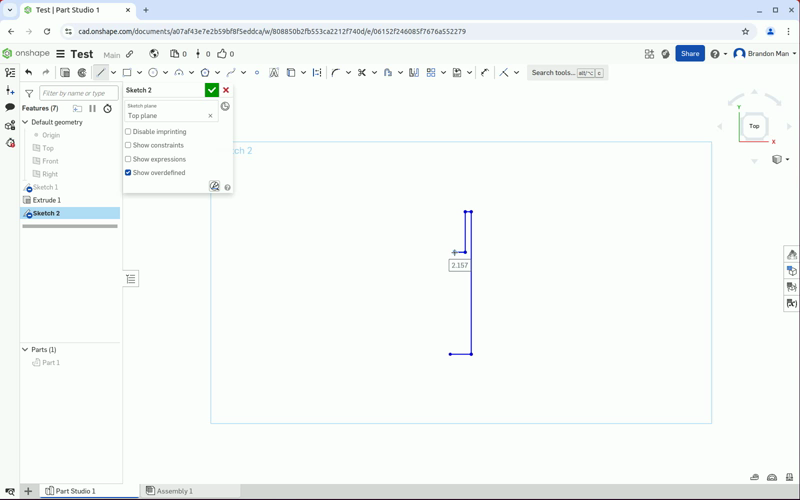
mouse_move(484, 252)
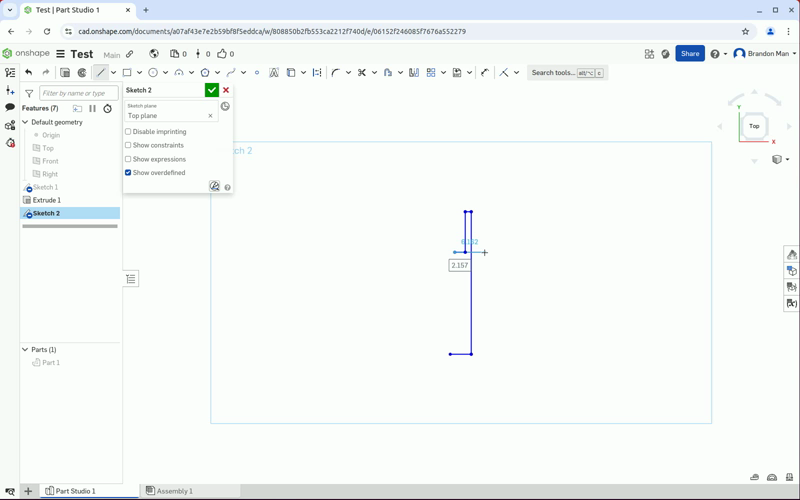
mouse_move(454, 211)
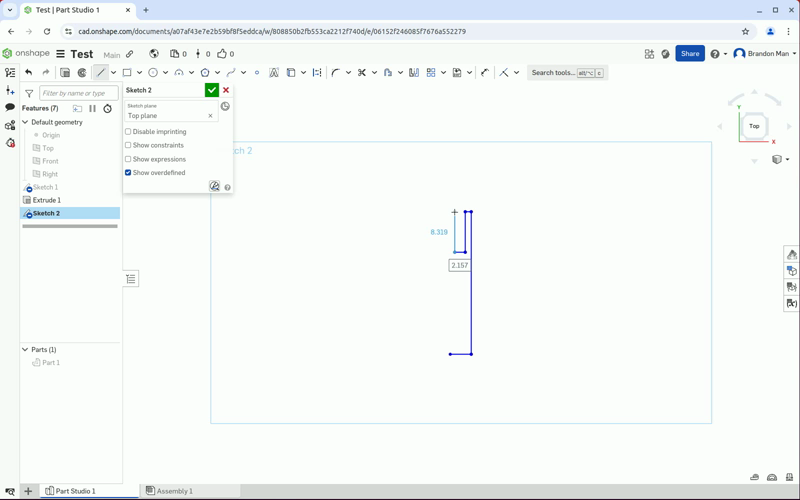
click(454, 211)
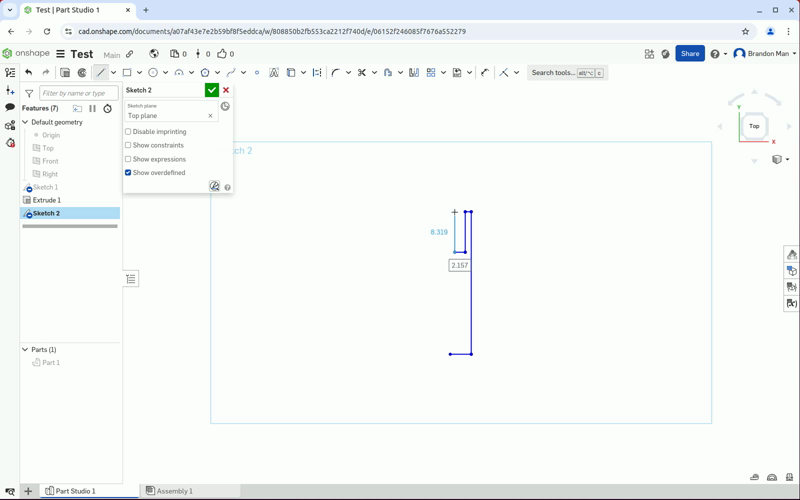
key_up(shift)
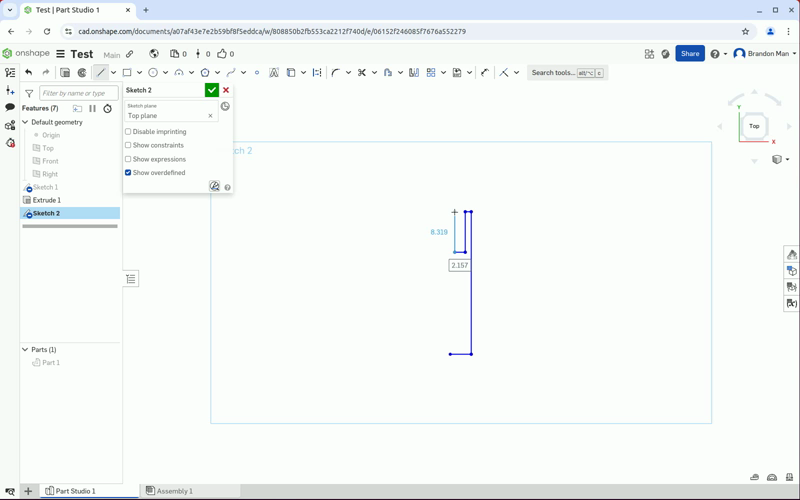
key_down(shift)
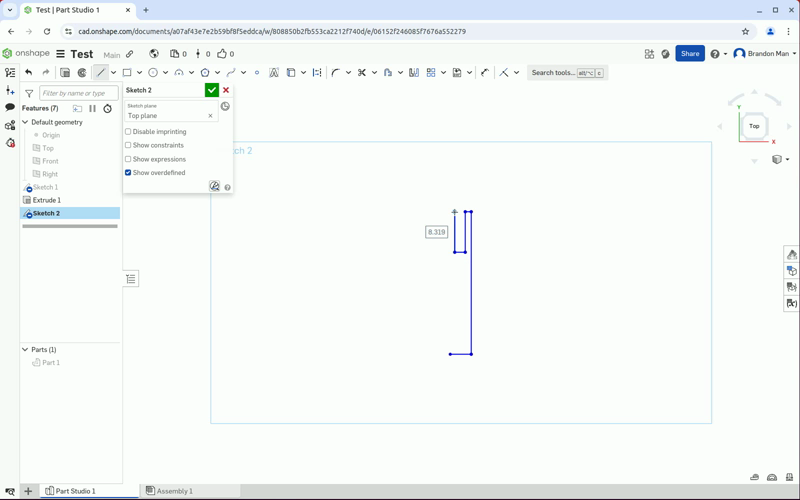
mouse_move(484, 211)
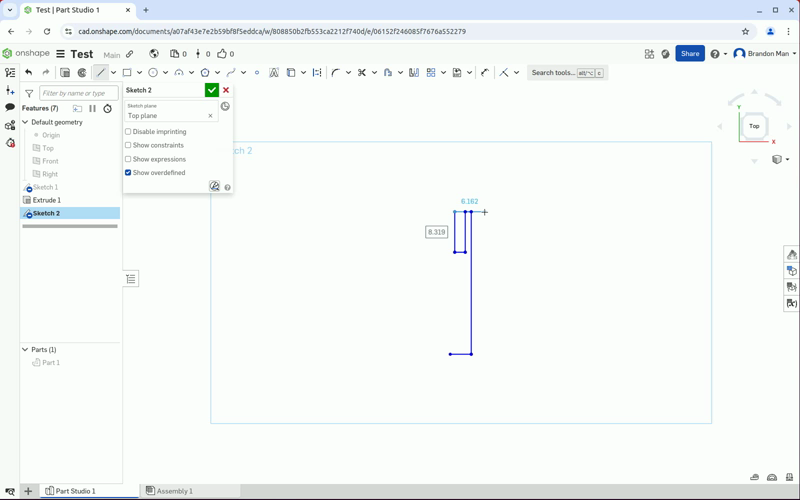
mouse_move(450, 211)
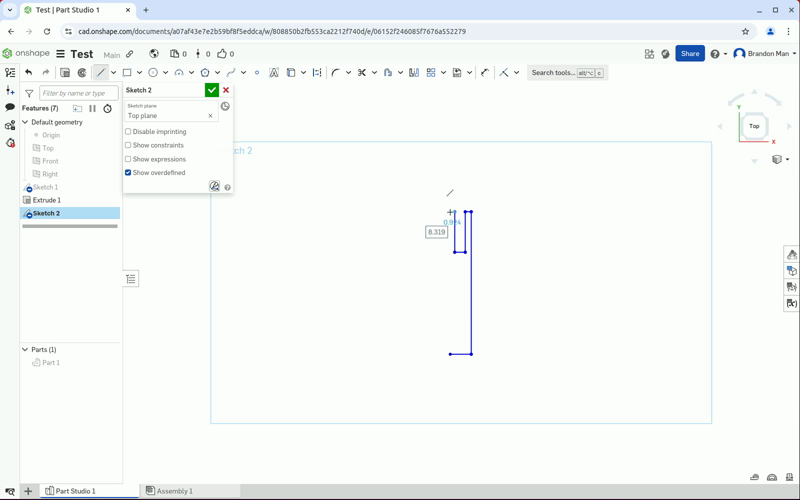
scroll(6)
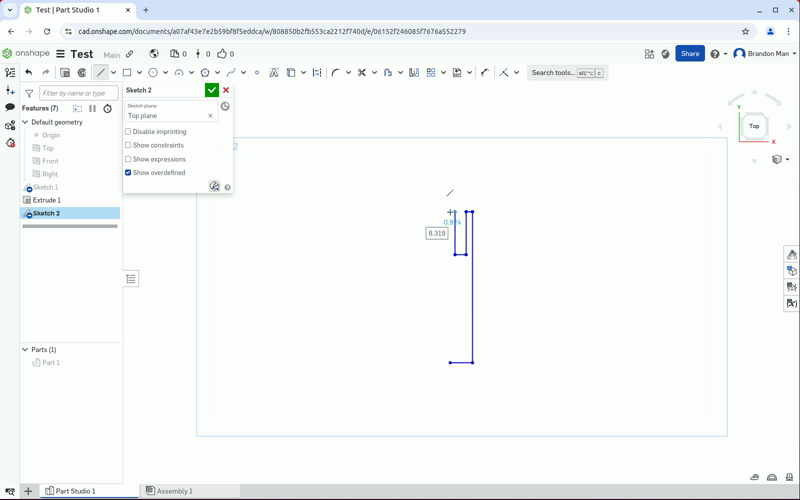
scroll(6)
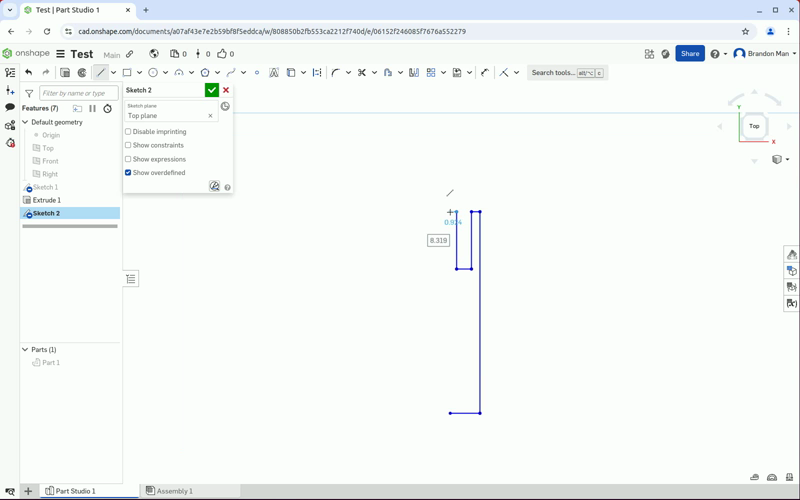
scroll(6)
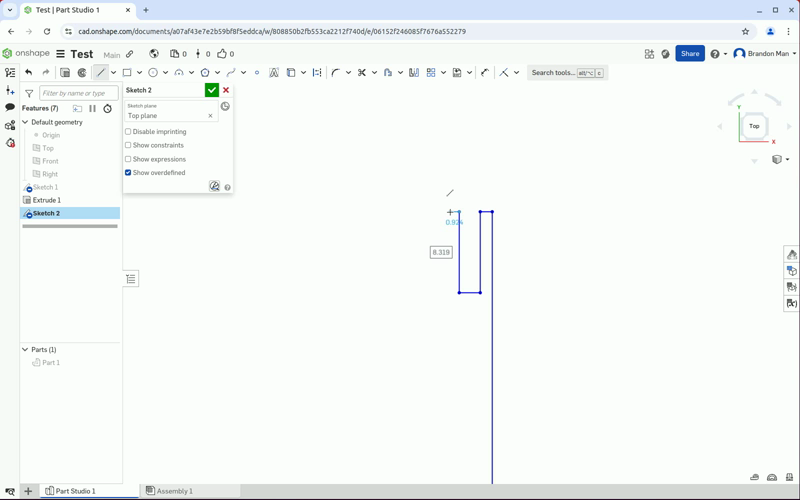
scroll(6)
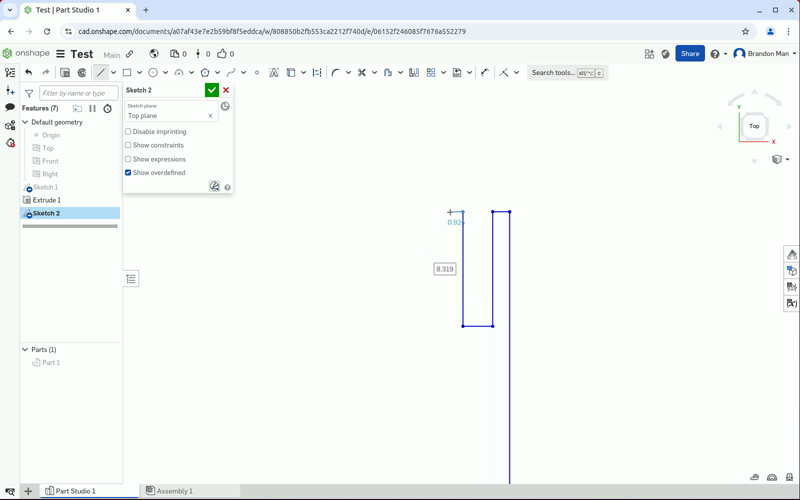
scroll(6)
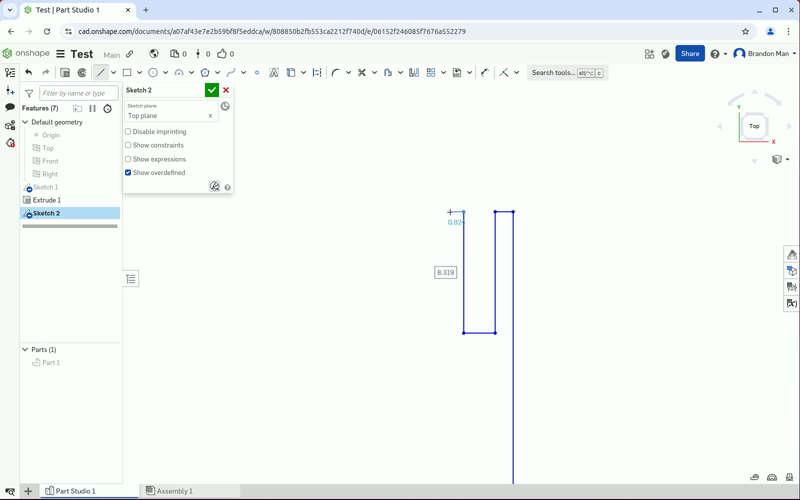
scroll(6)
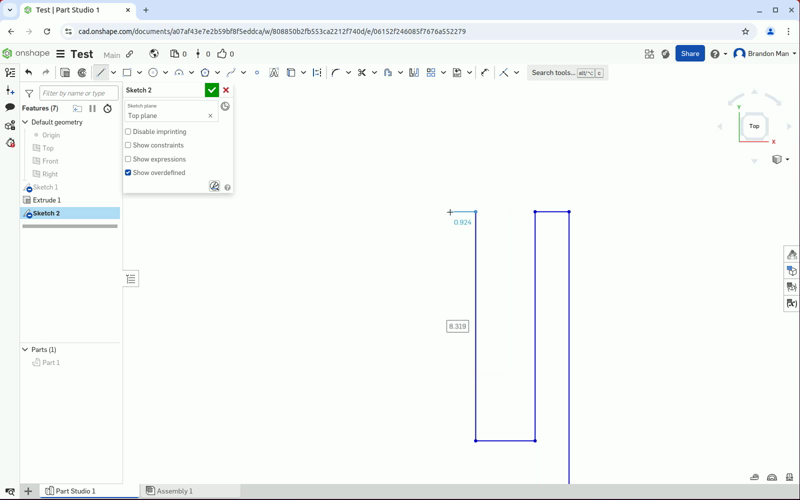
scroll(6)
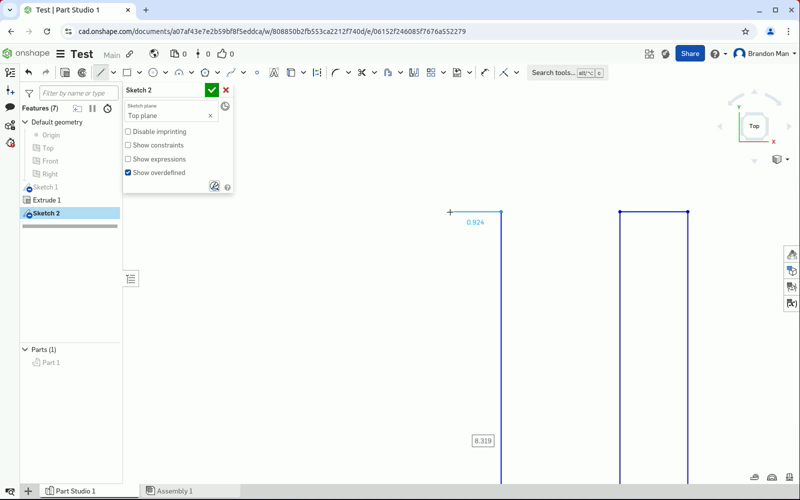
click(450, 211)
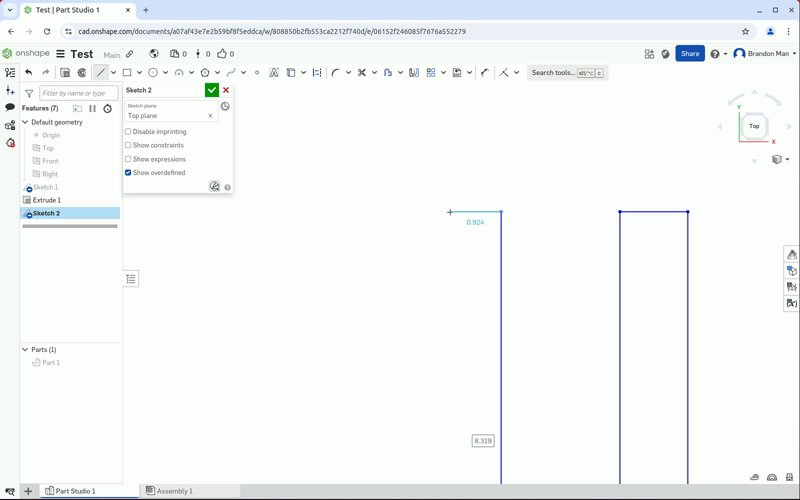
scroll(-6)
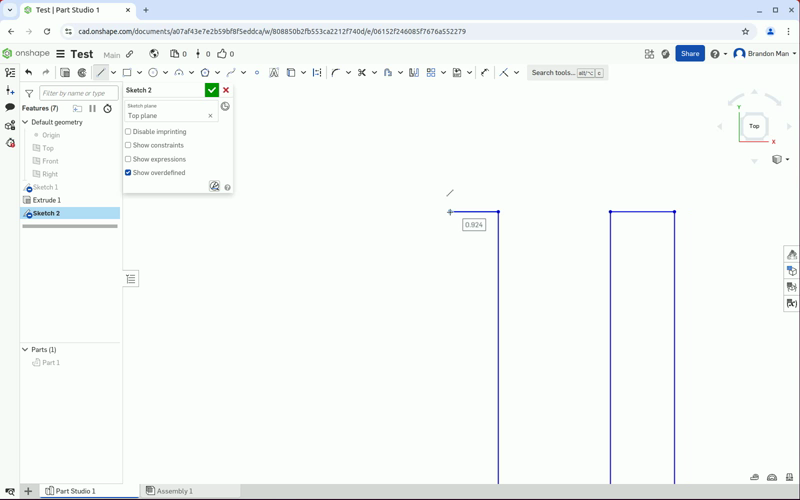
scroll(-6)
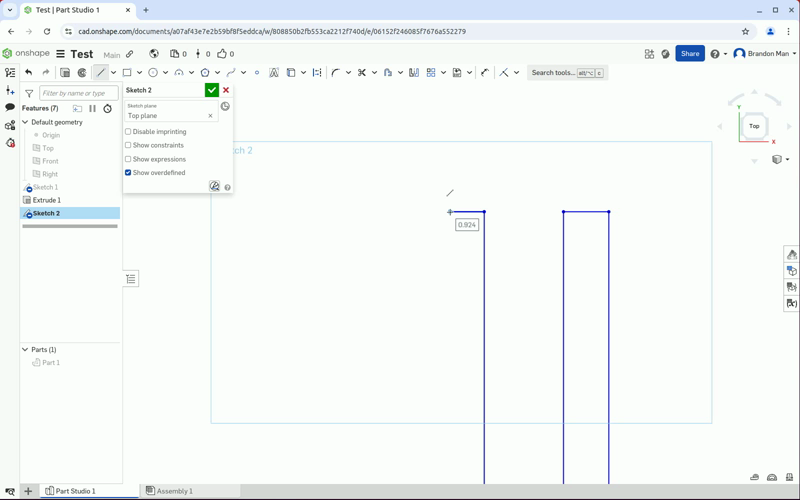
scroll(-6)
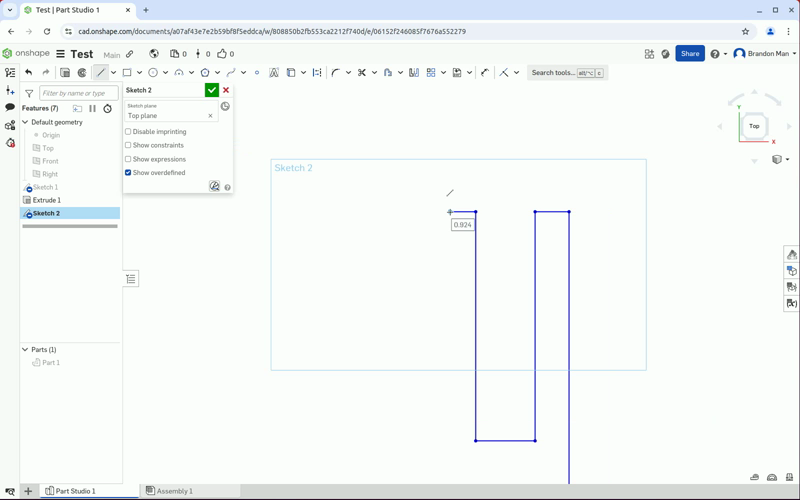
scroll(-6)
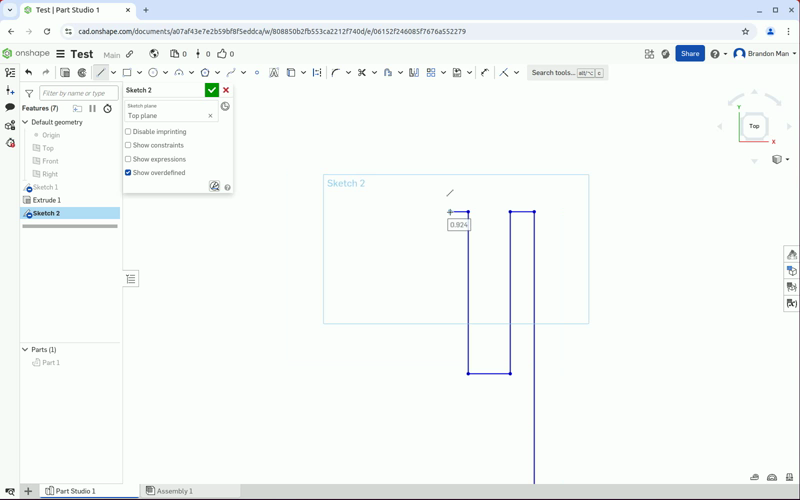
scroll(-6)
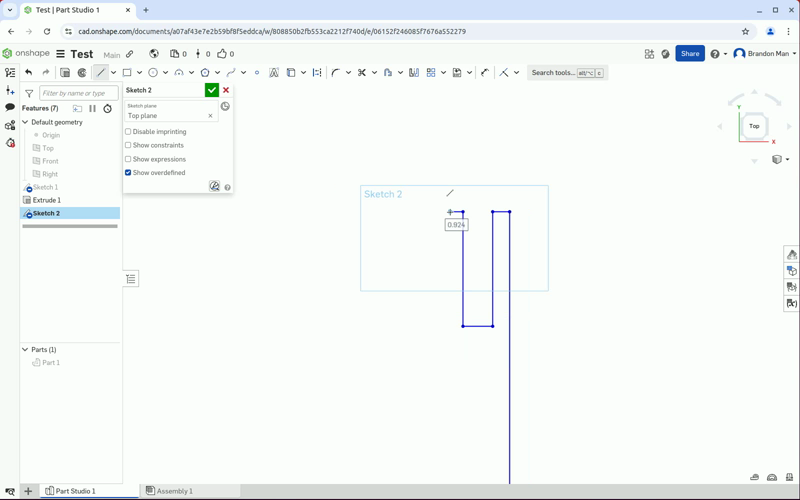
scroll(-6)
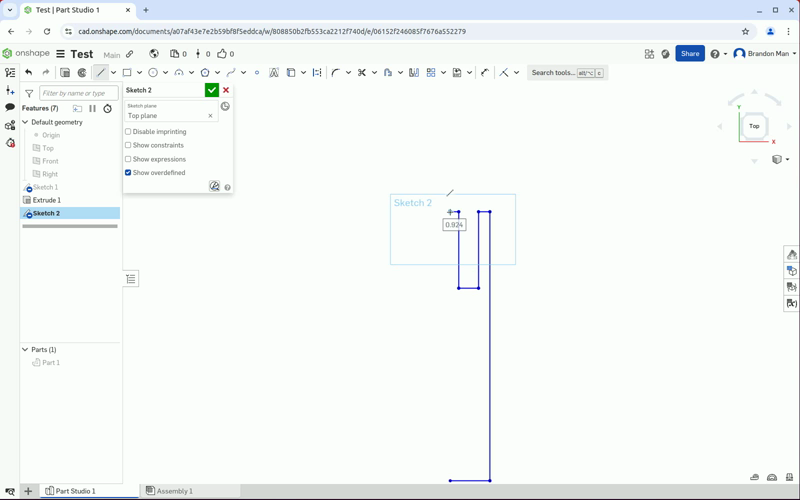
scroll(-6)
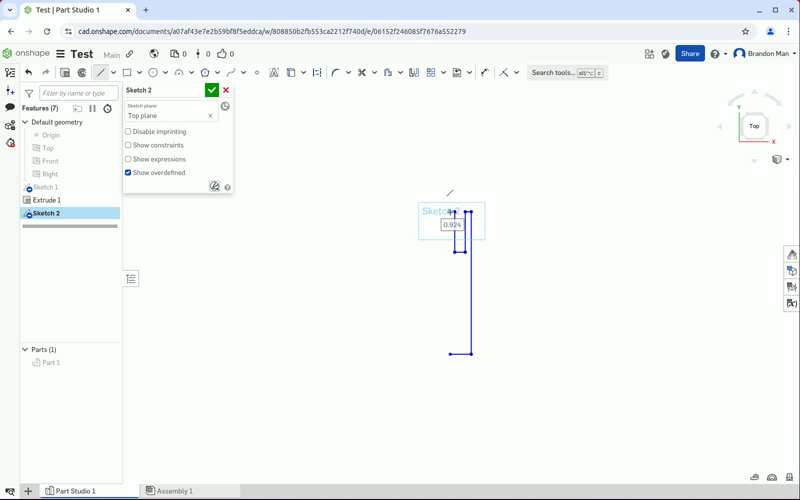
key_up(shift)
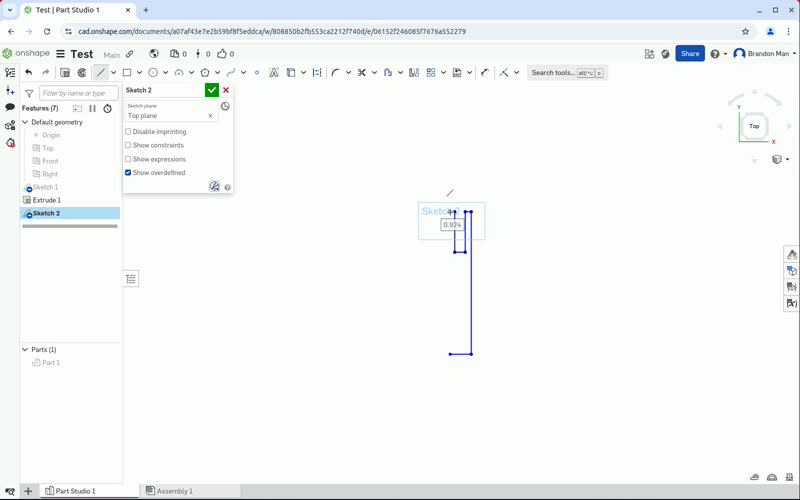
key_down(shift)
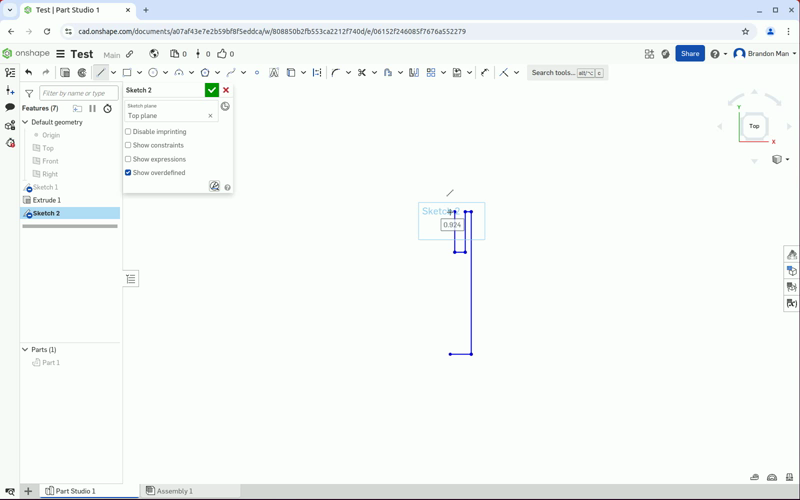
mouse_move(450, 354)
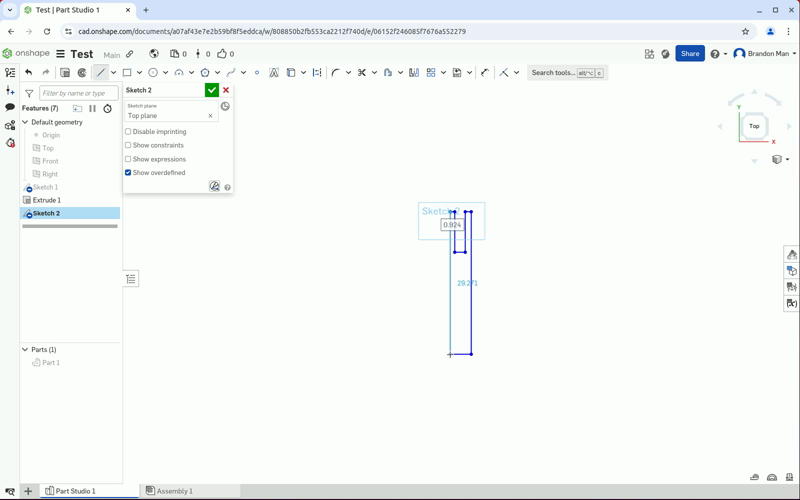
key_up(shift)
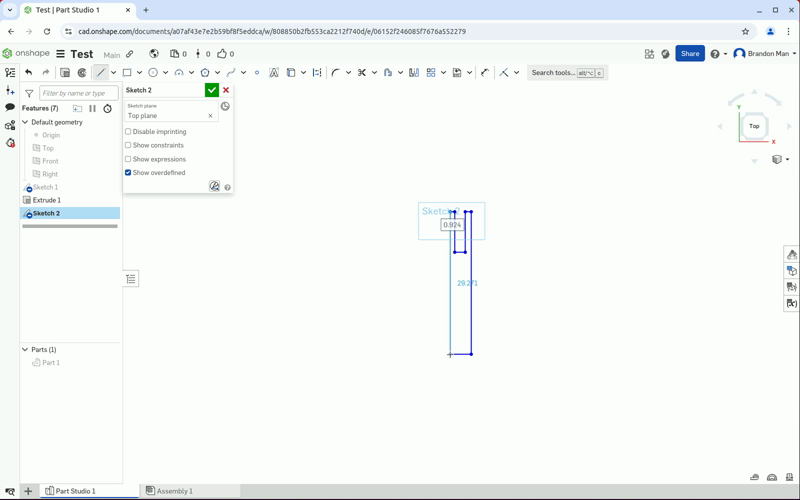
click(450, 354)
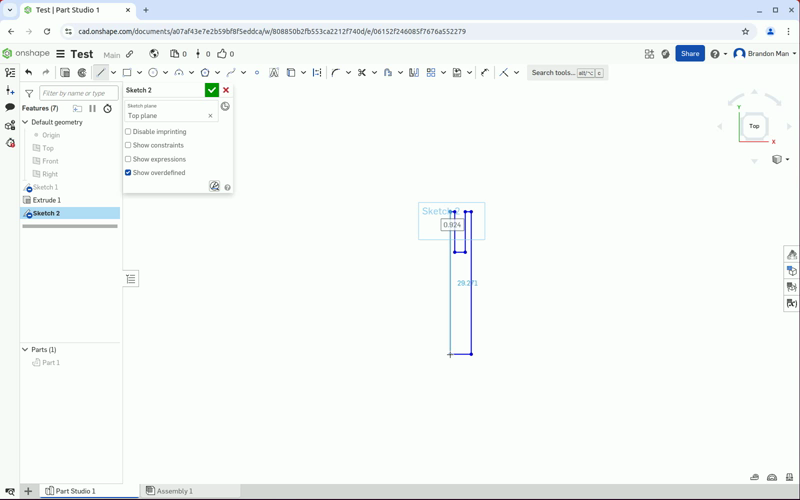
key(esc)
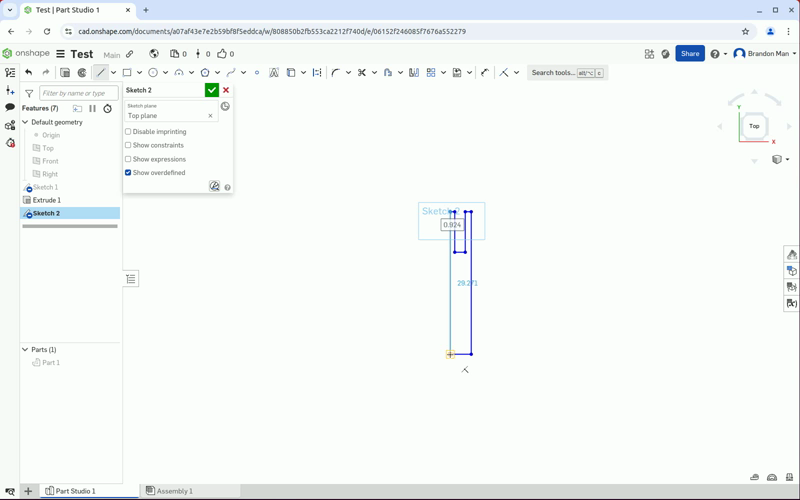
mouse_move(452, 343)
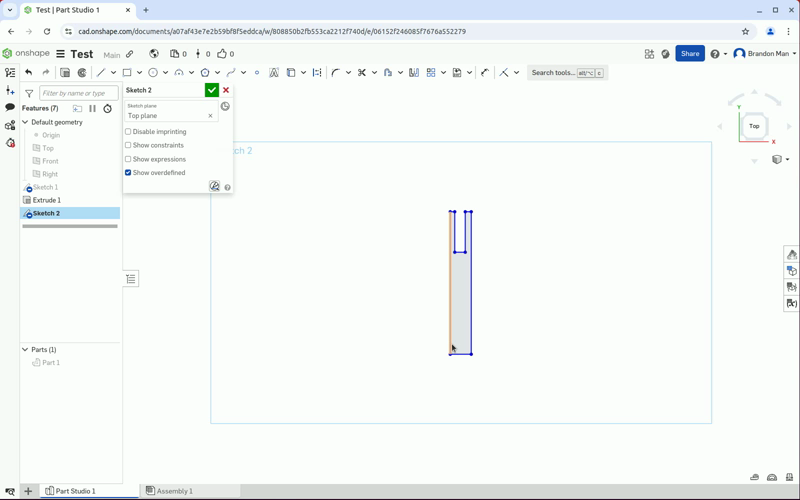
click(452, 343)
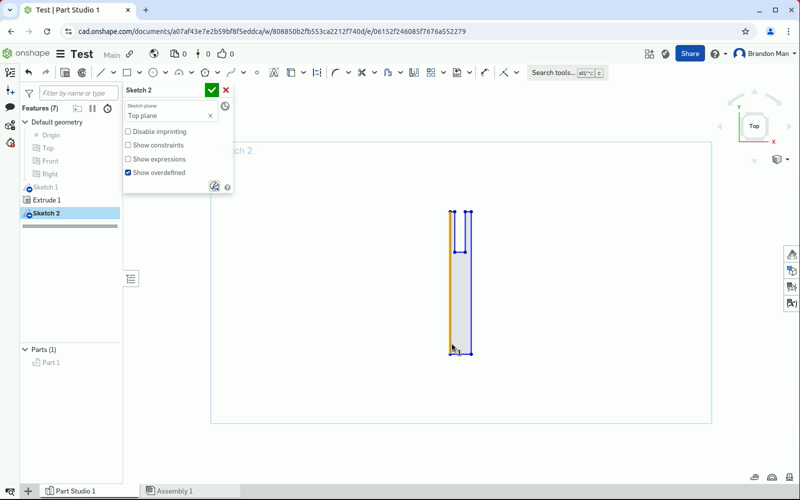
mouse_move(73, 352)
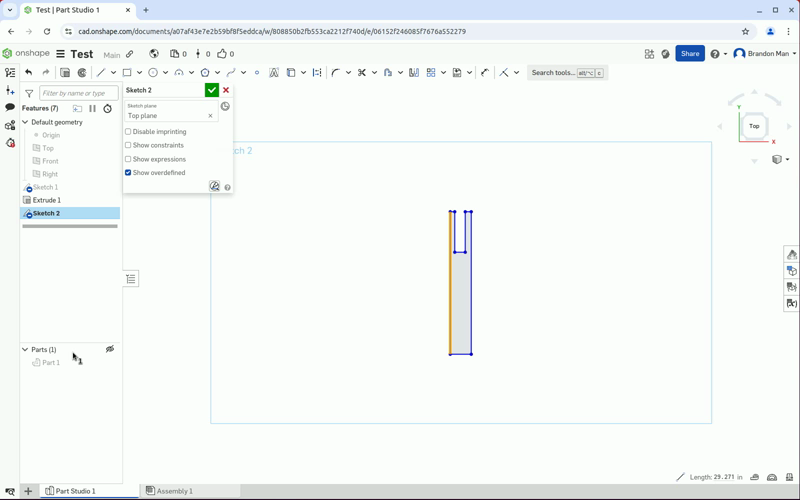
key(shift+y)
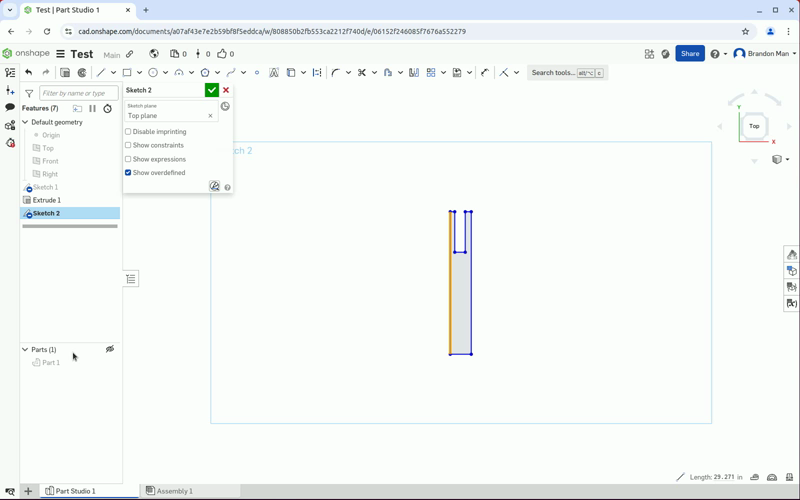
key(shift+e)
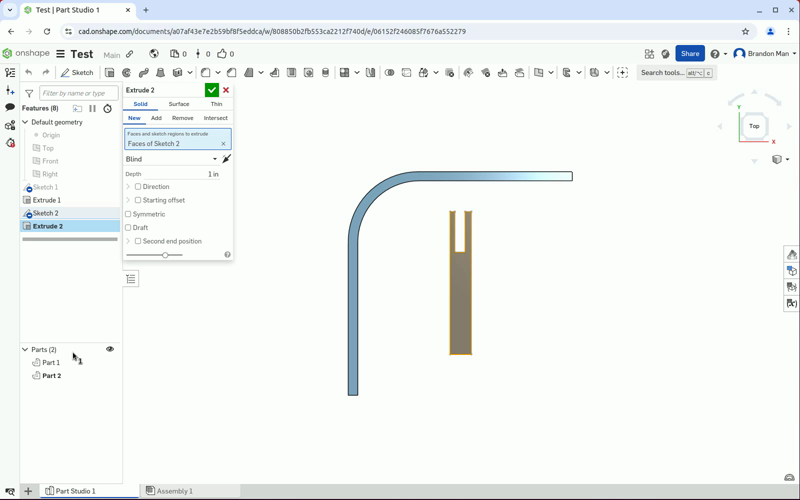
mouse_move(143, 106)
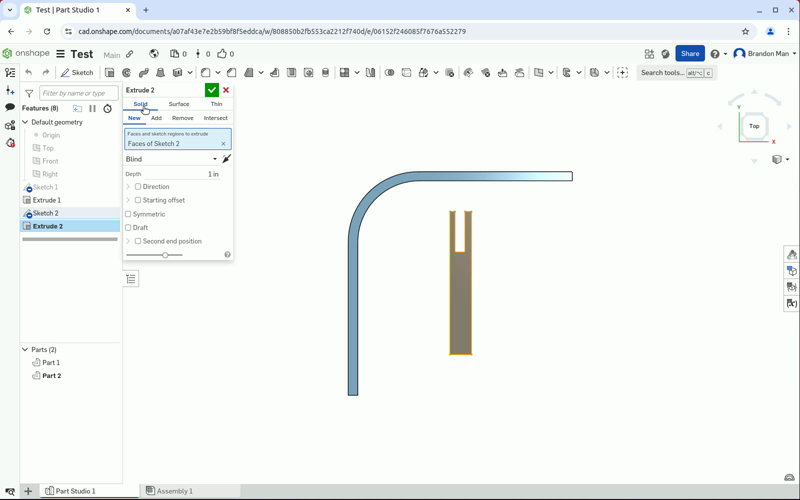
click(143, 106)
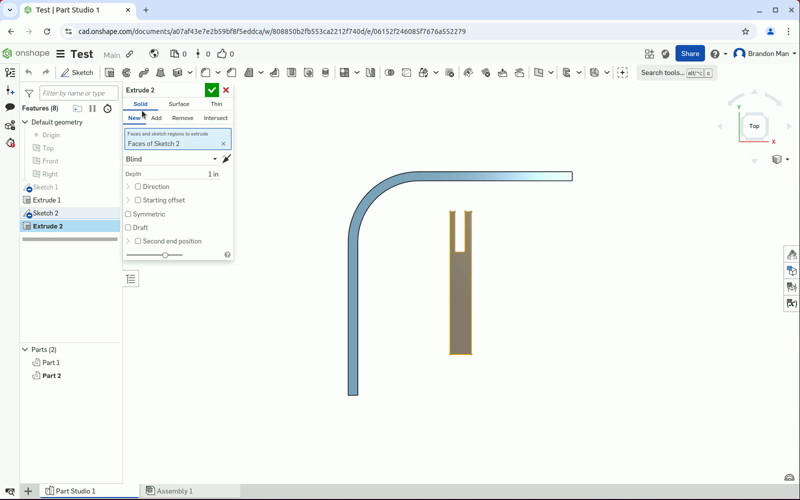
mouse_move(137, 120)
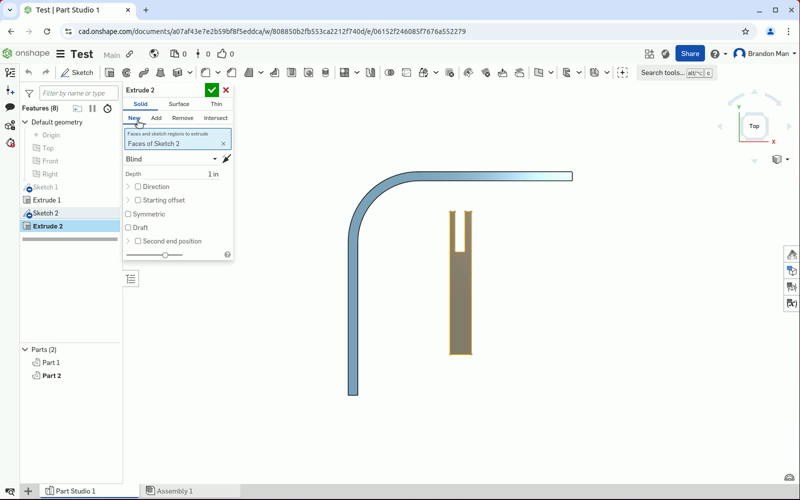
click(137, 120)
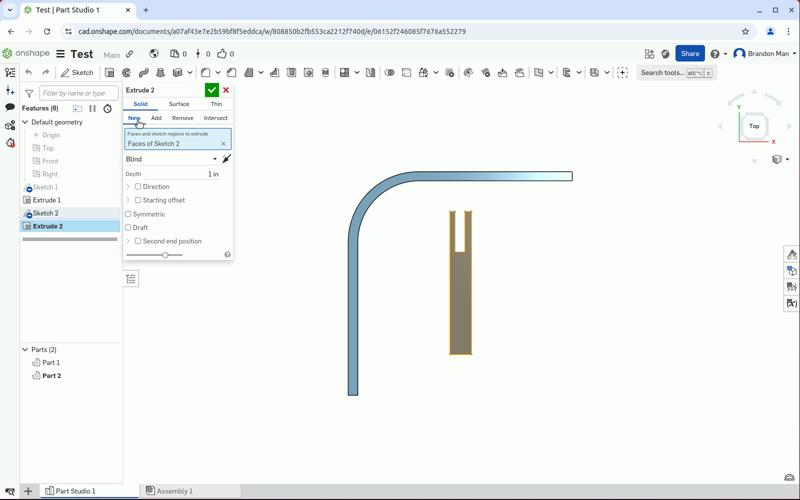
key(tab, 4)
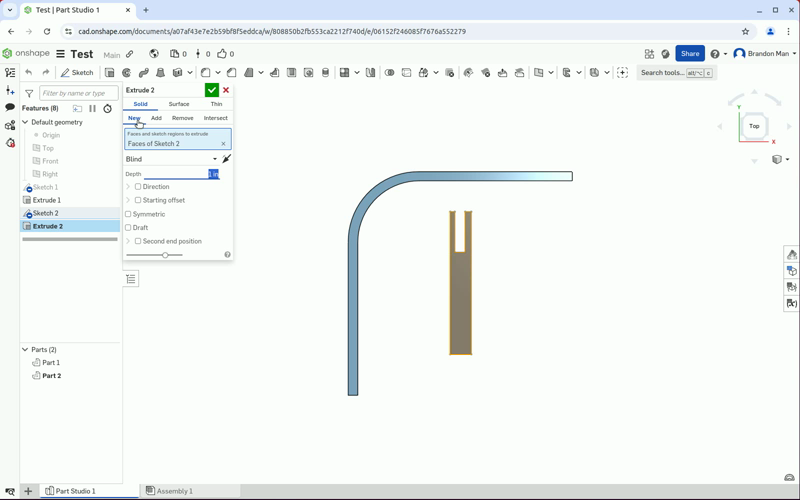
text(-0.481)
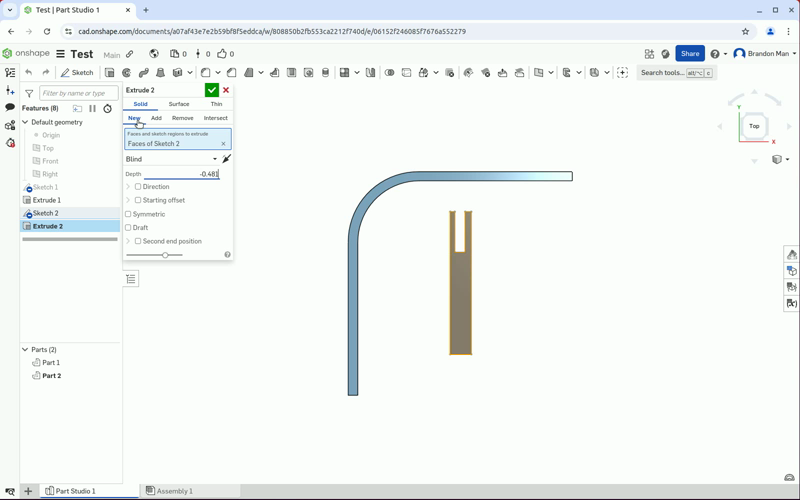
key(enter)
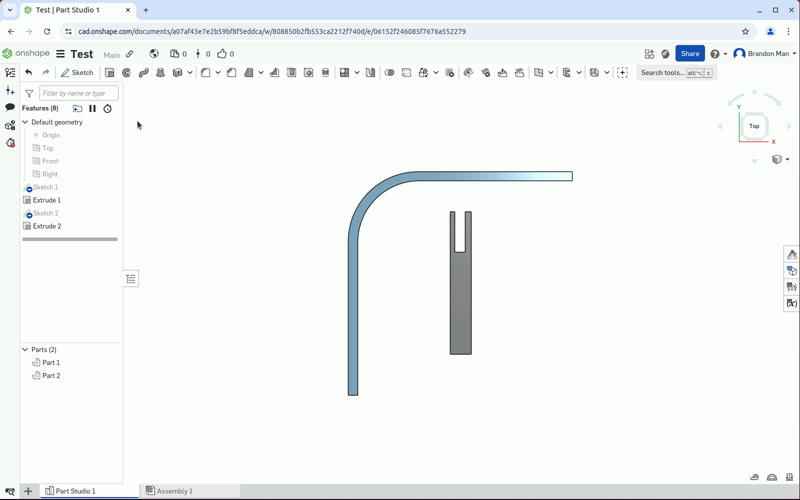
key(shift+h)
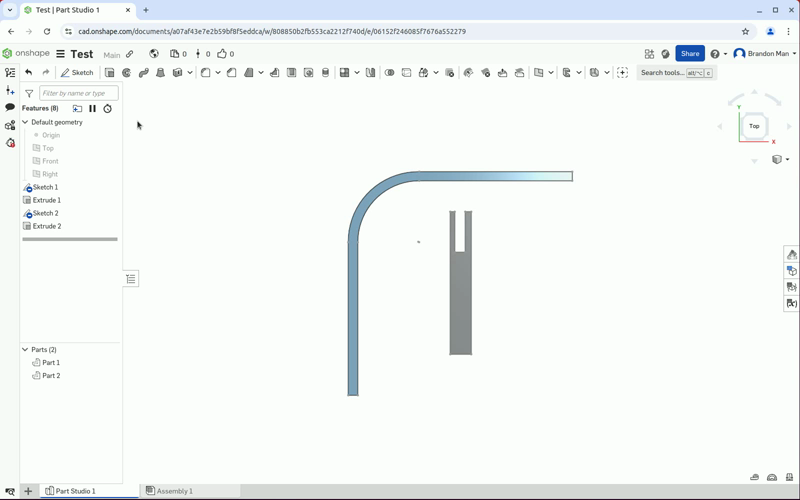
key(shift+h)
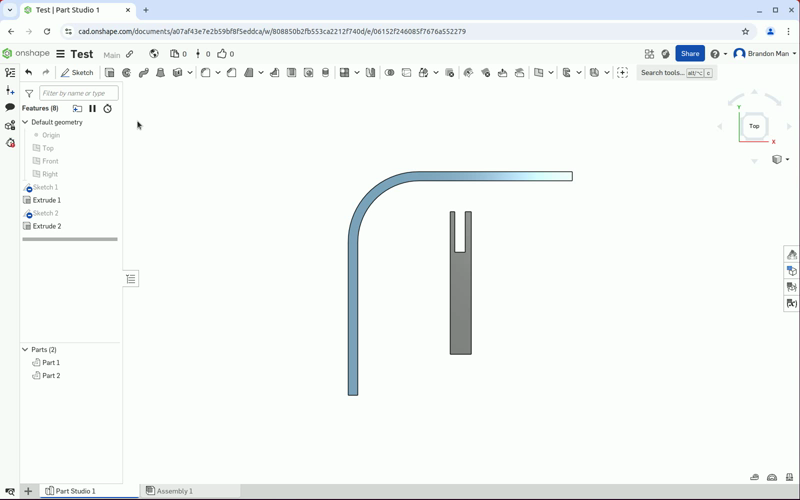
mouse_move(73, 189)
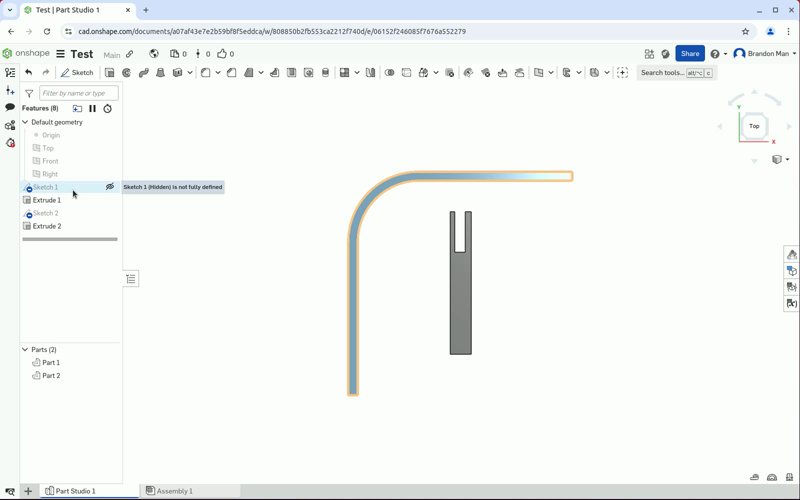
click(73, 189)
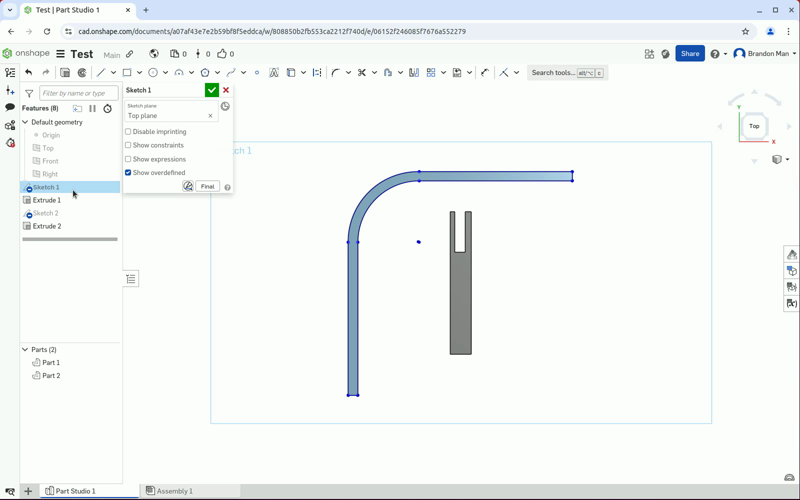
mouse_move(229, 92)
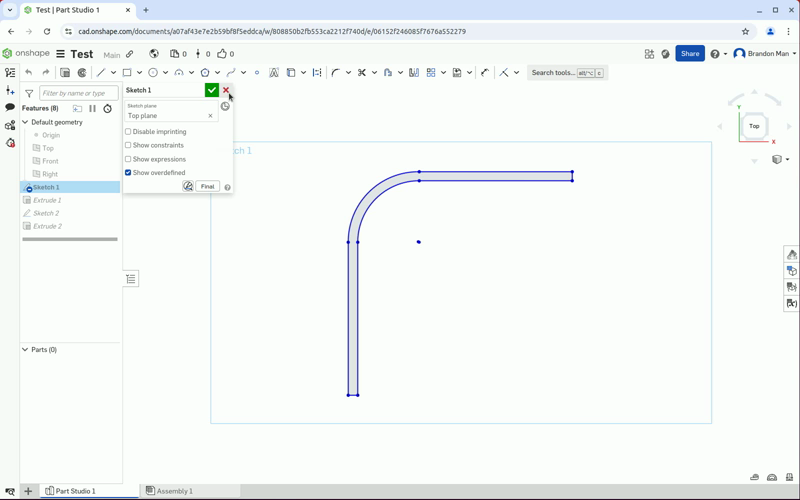
click(229, 92)
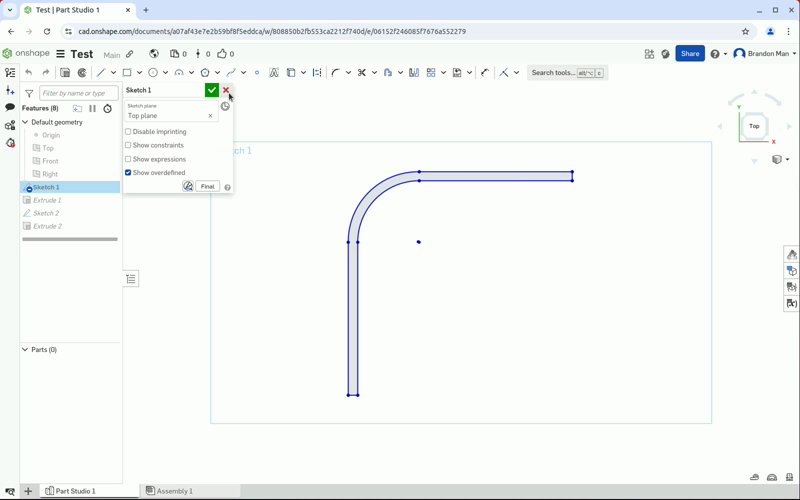
key(shift+s)
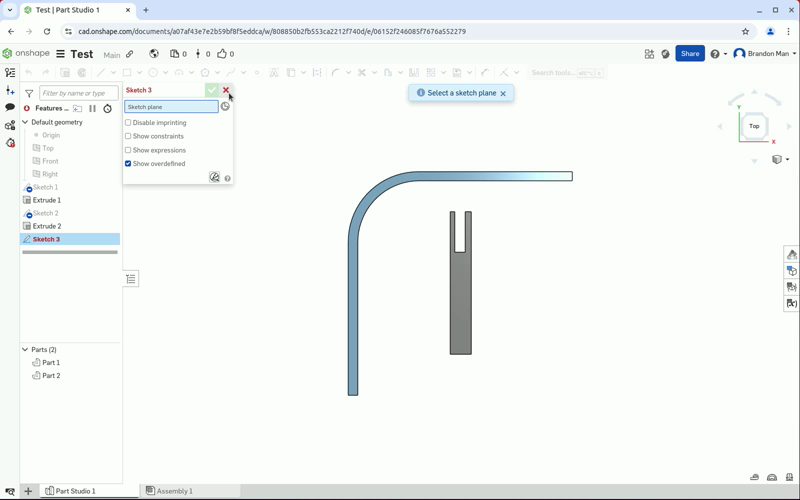
mouse_move(73, 150)
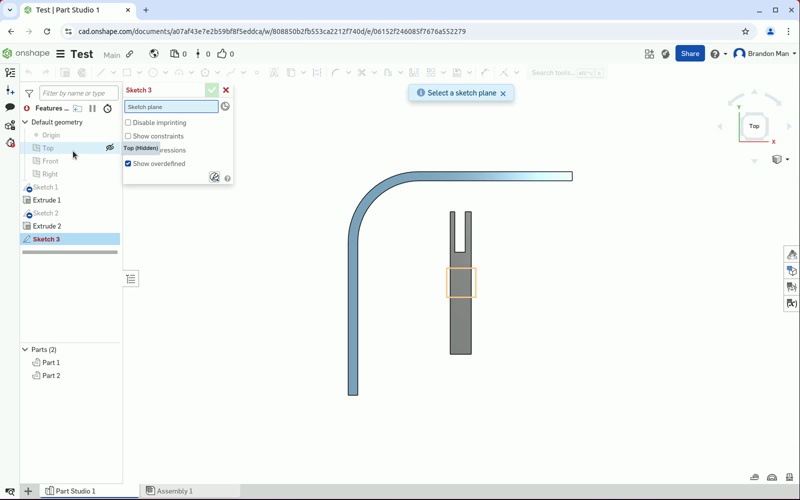
click(73, 150)
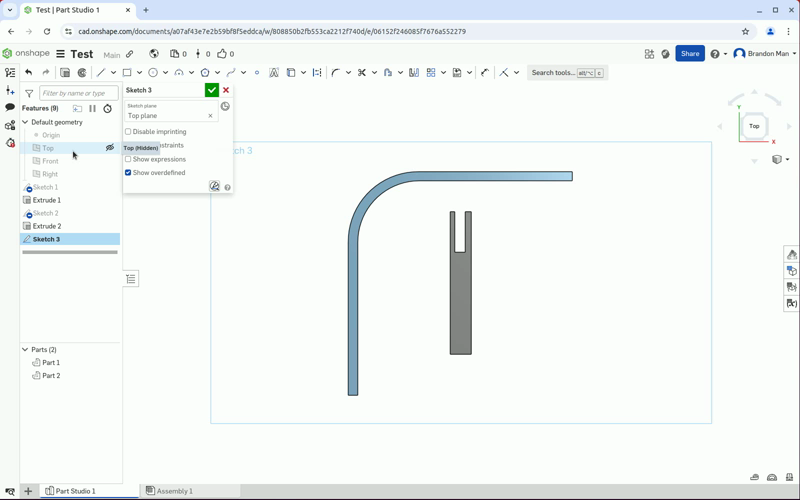
mouse_move(73, 352)
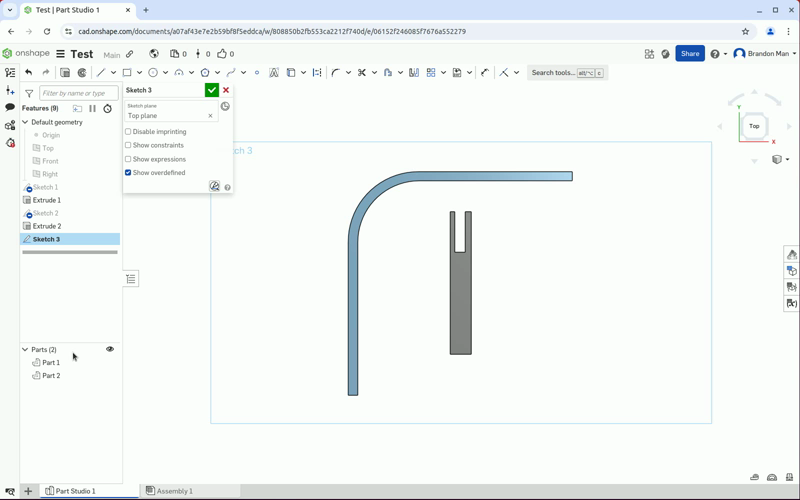
key(y)
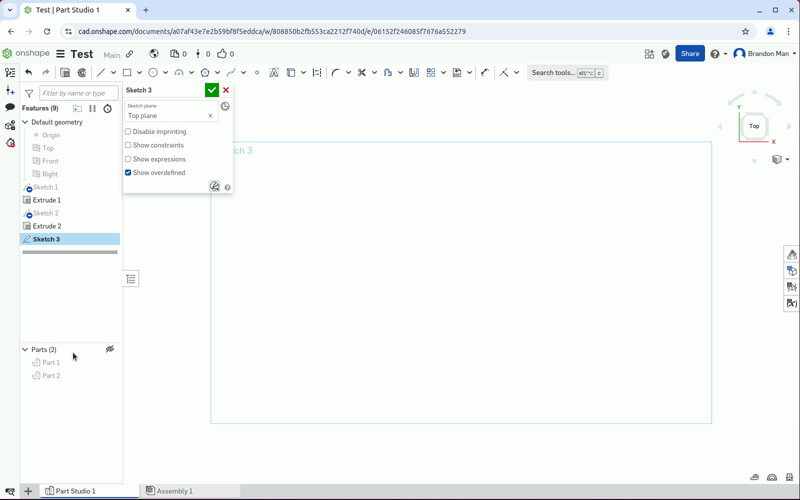
key(l)
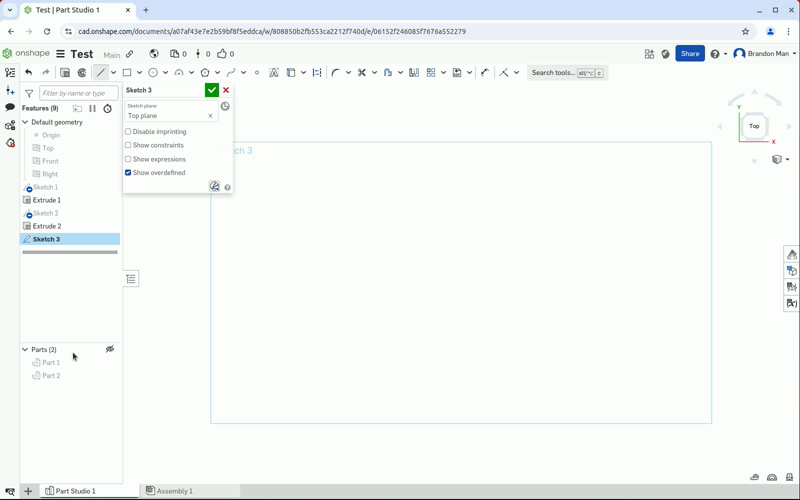
key_down(shift)
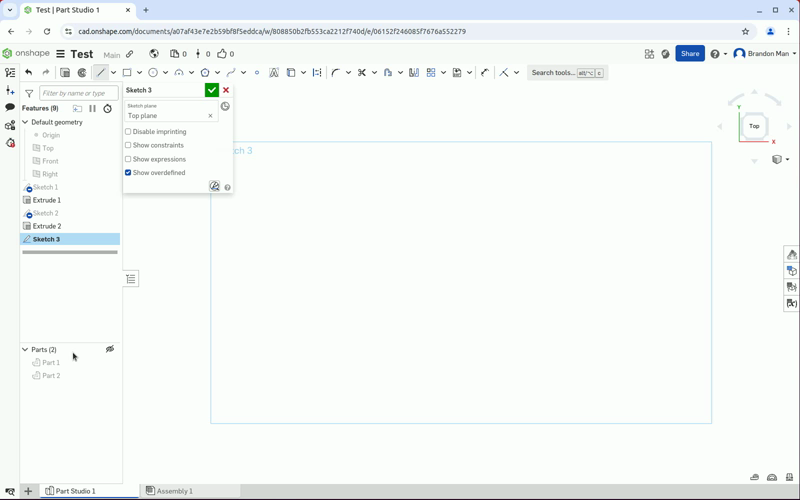
mouse_move(454, 252)
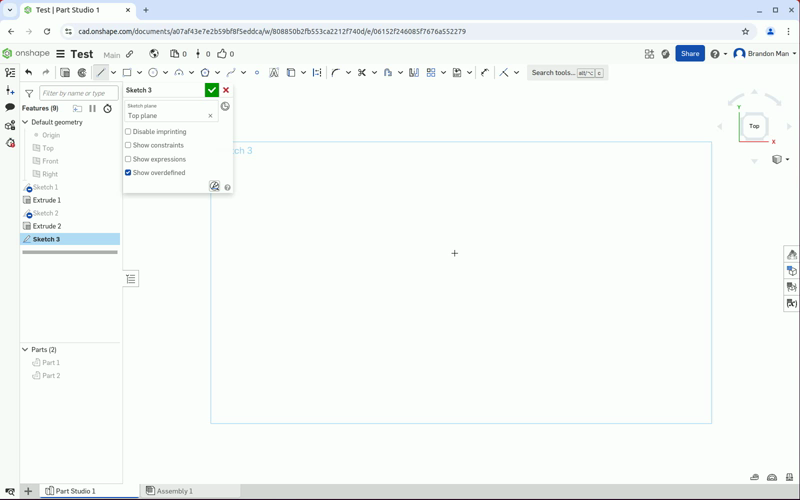
click(454, 252)
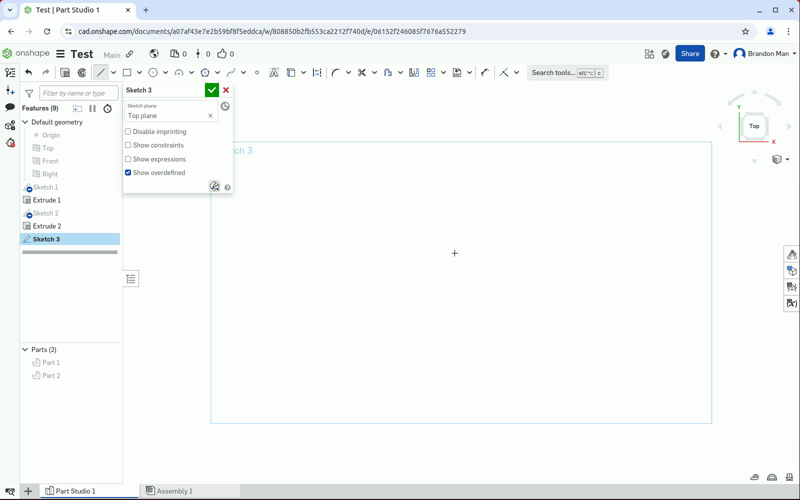
key_up(shift)
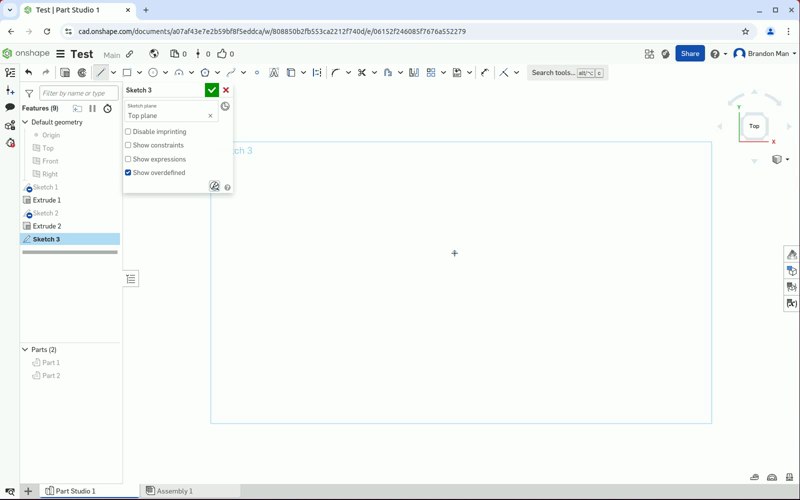
key_down(shift)
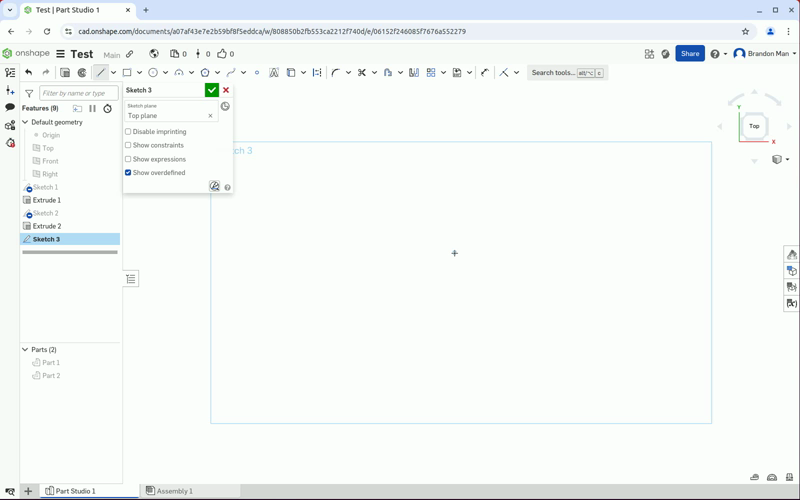
mouse_move(484, 252)
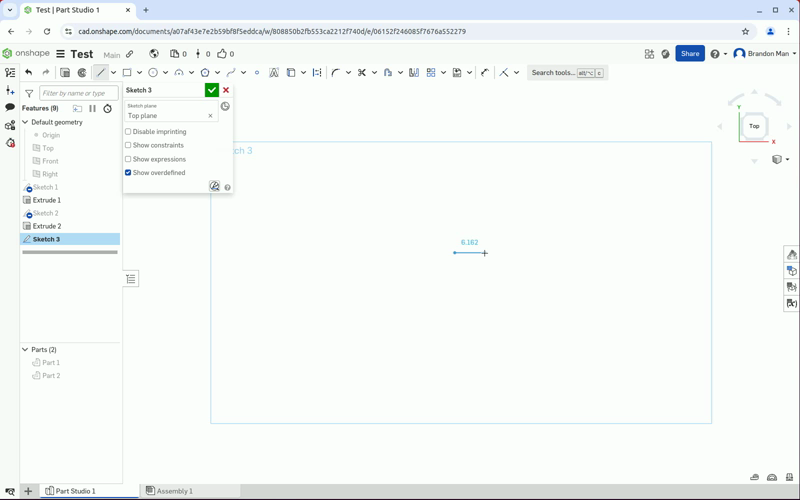
mouse_move(465, 252)
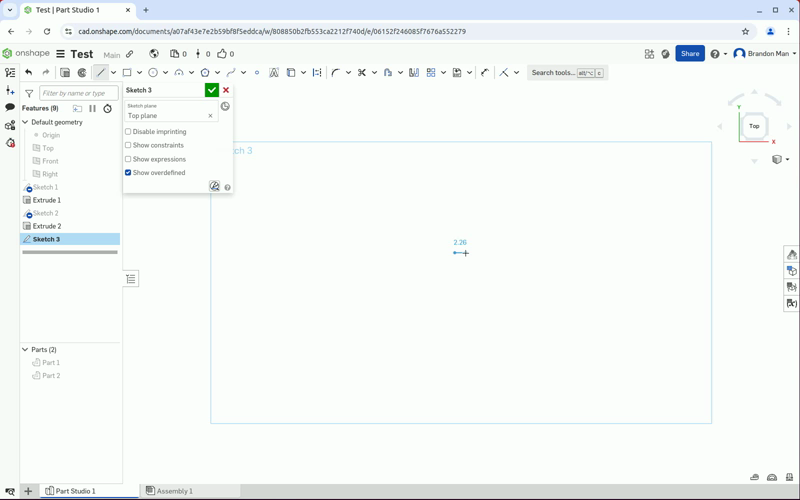
click(465, 252)
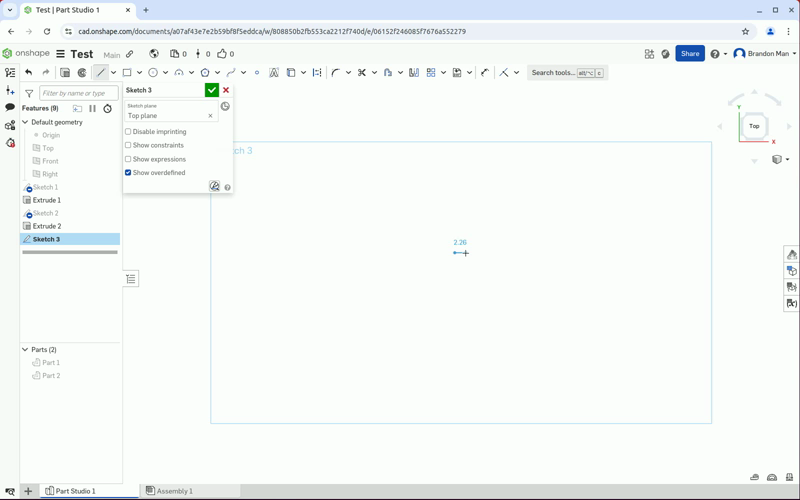
key_up(shift)
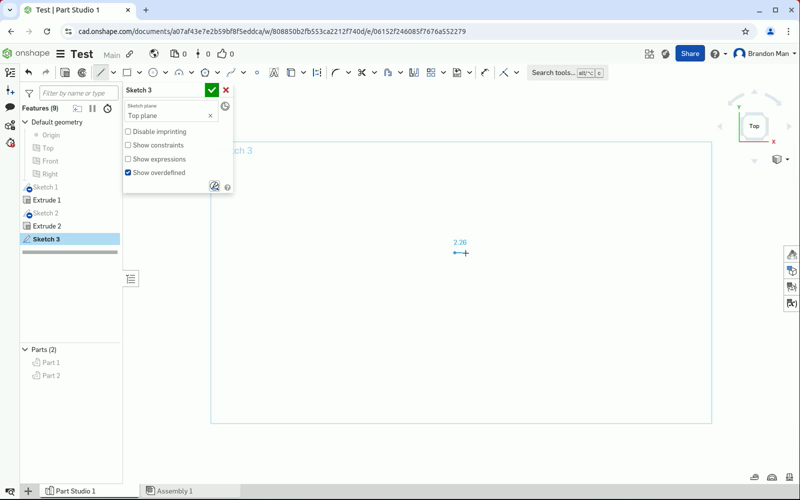
key_down(shift)
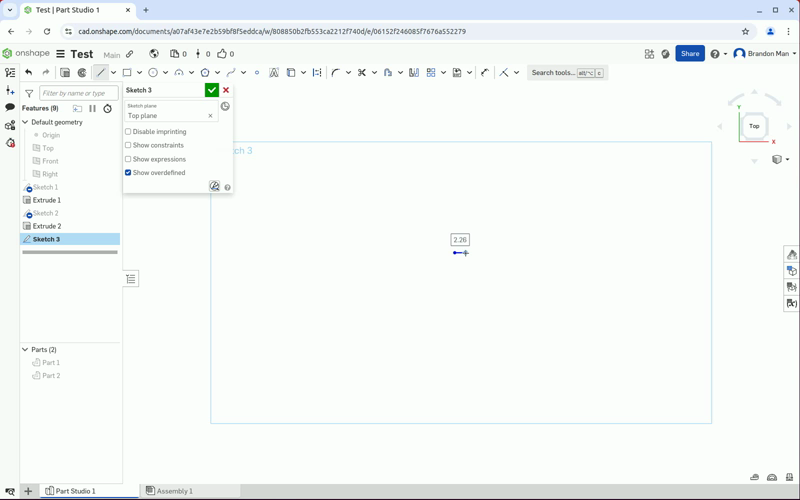
mouse_move(495, 252)
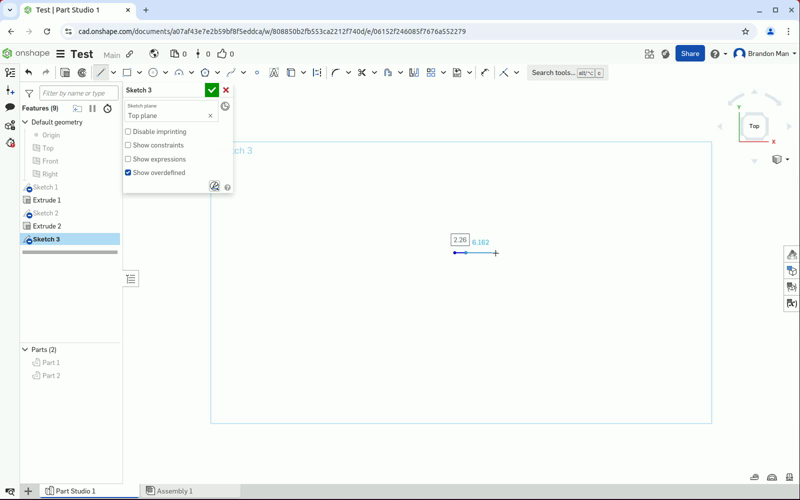
mouse_move(465, 210)
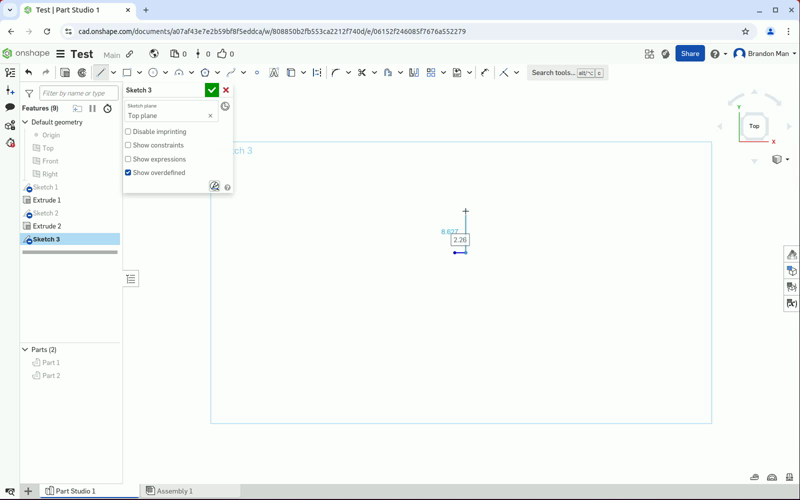
click(465, 210)
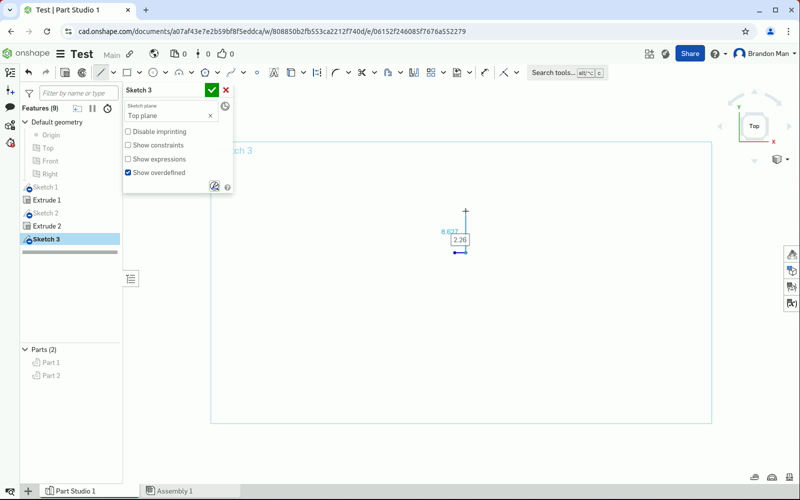
key_up(shift)
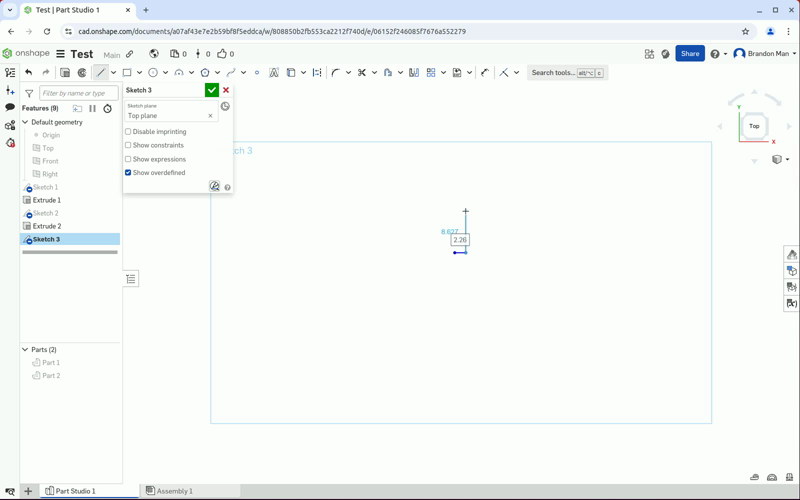
key_down(shift)
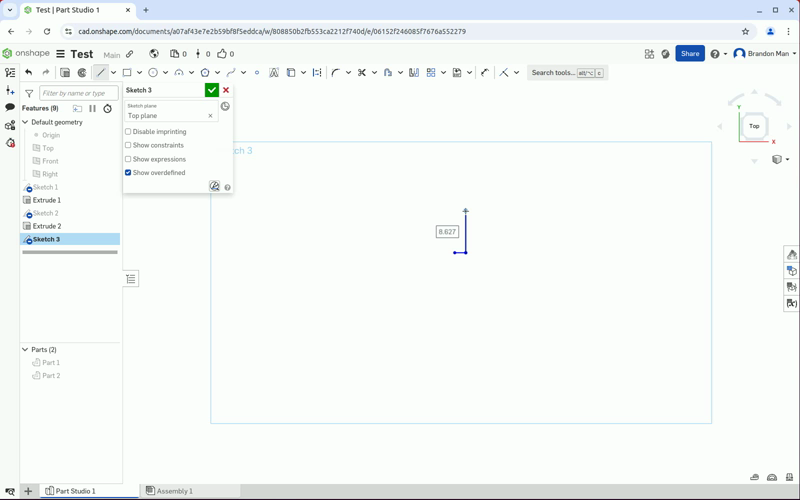
mouse_move(495, 210)
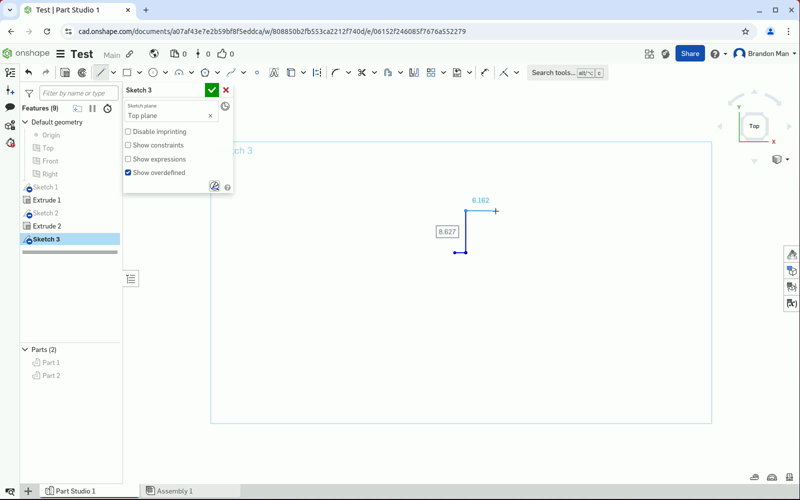
mouse_move(454, 210)
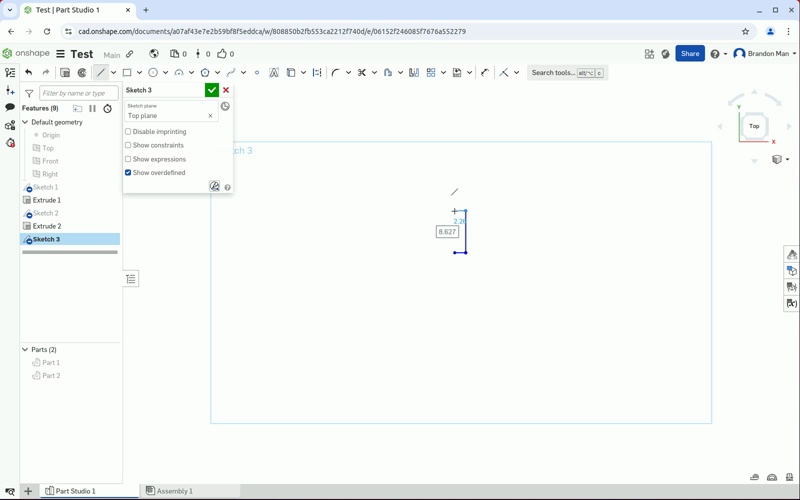
click(454, 210)
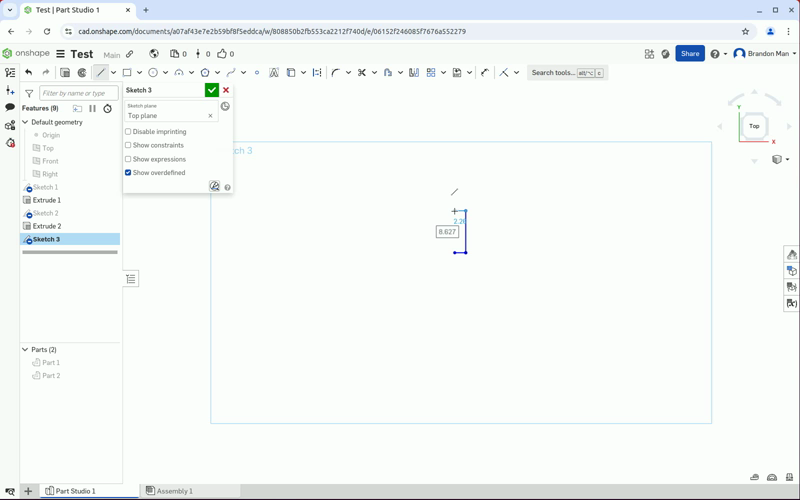
key_up(shift)
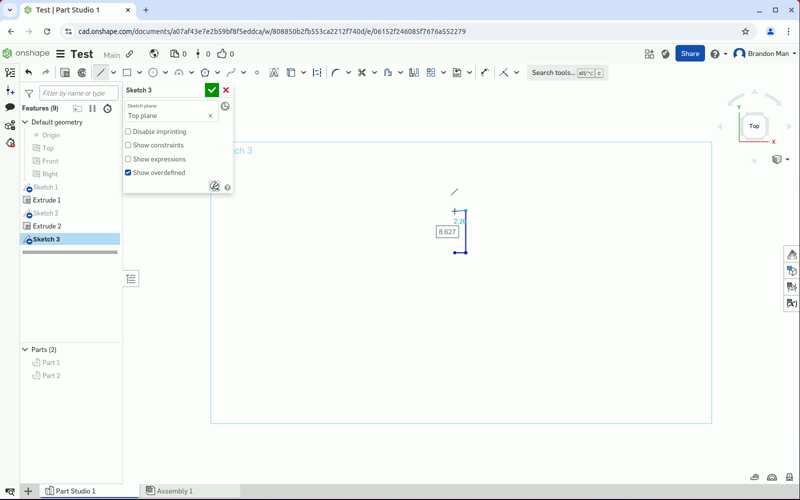
mouse_move(484, 210)
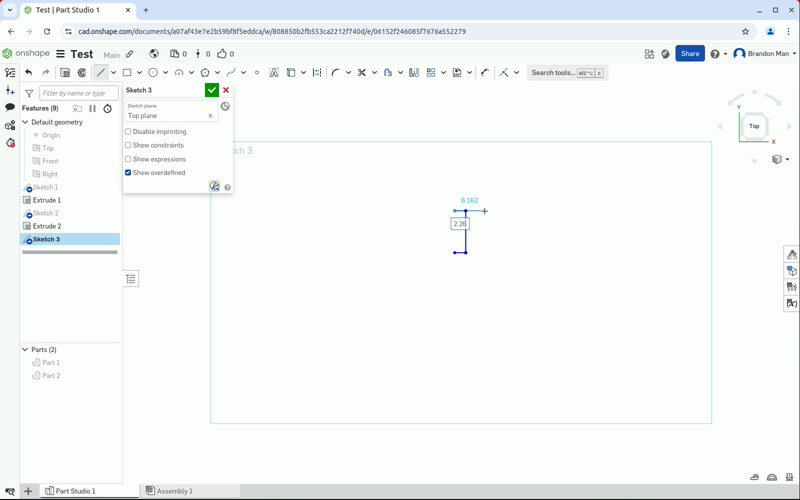
key_down(shift)
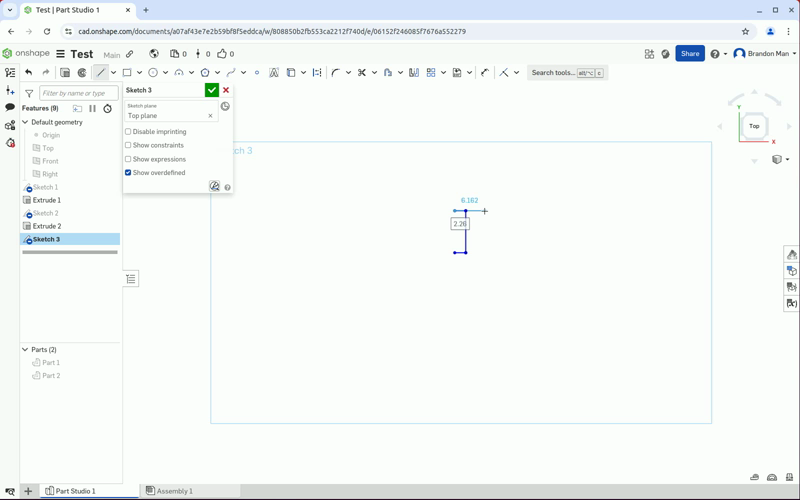
mouse_move(454, 252)
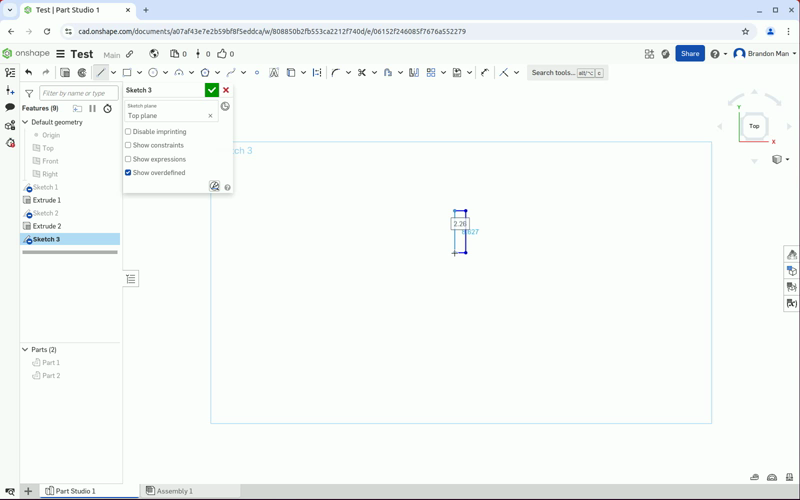
key_up(shift)
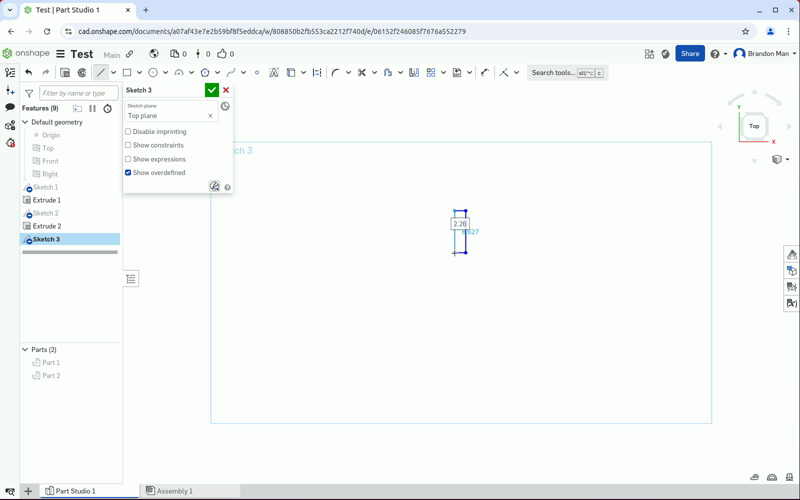
click(454, 252)
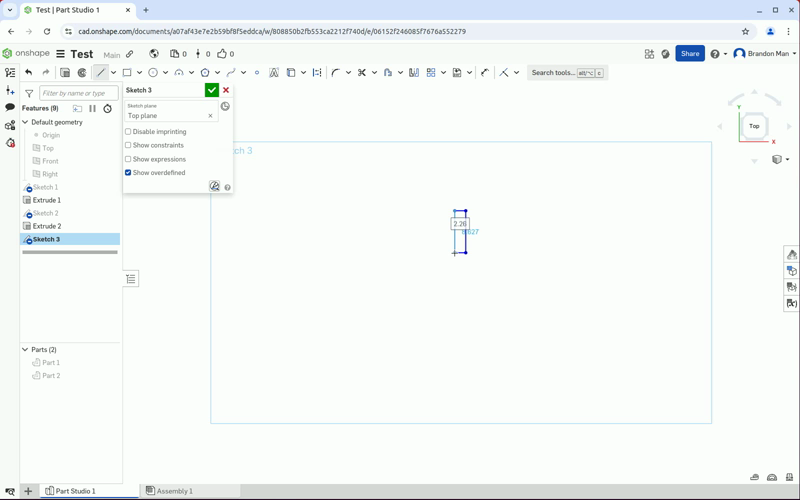
key(esc)
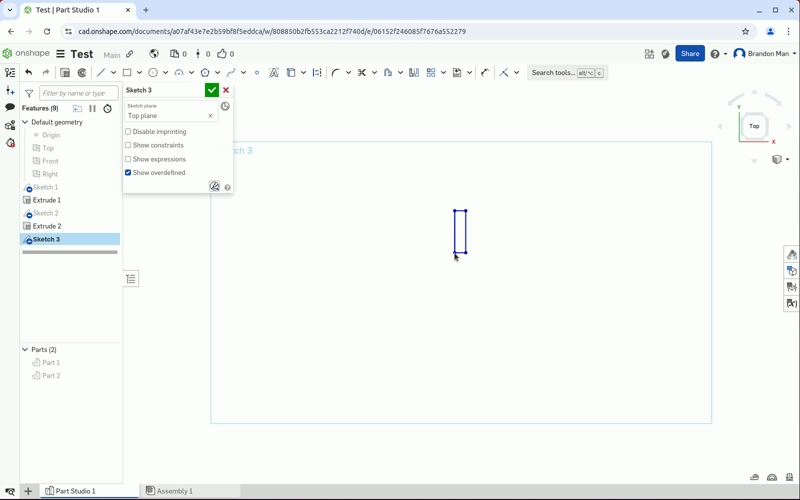
mouse_move(456, 238)
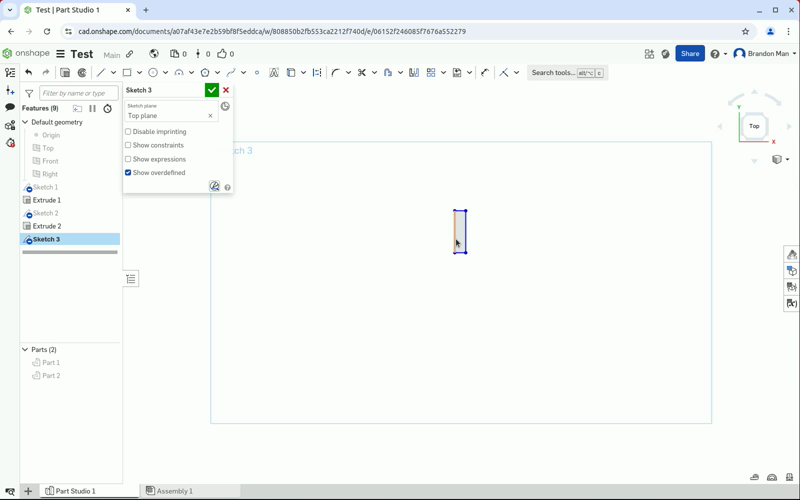
scroll(6)
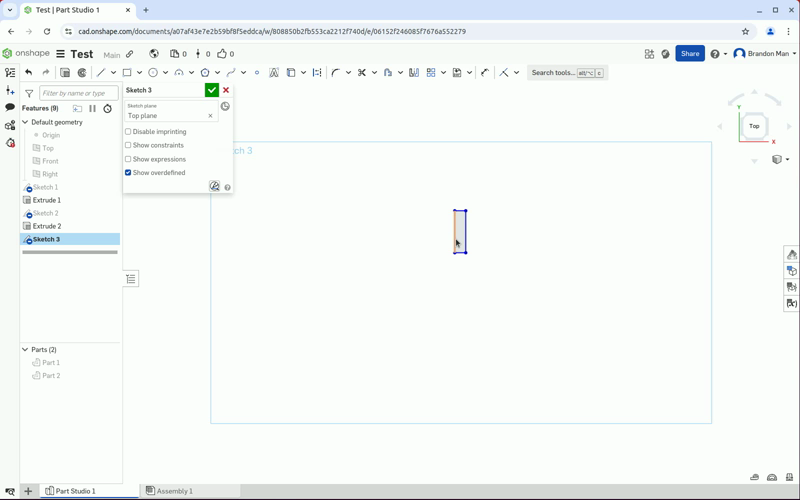
scroll(6)
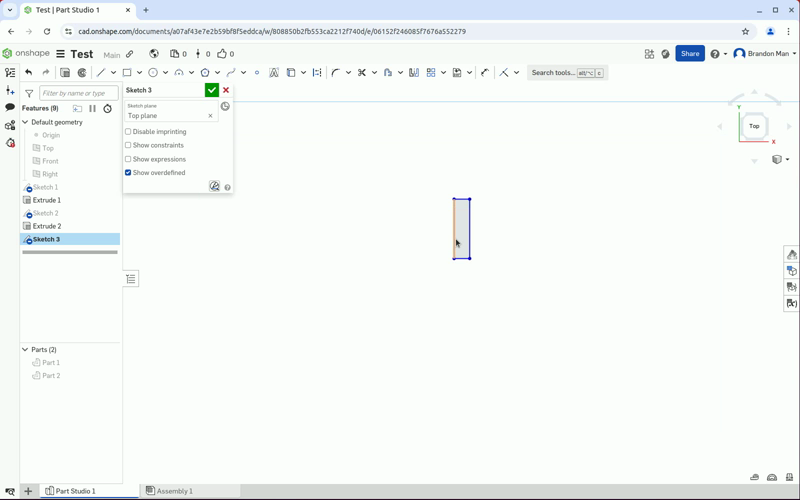
scroll(6)
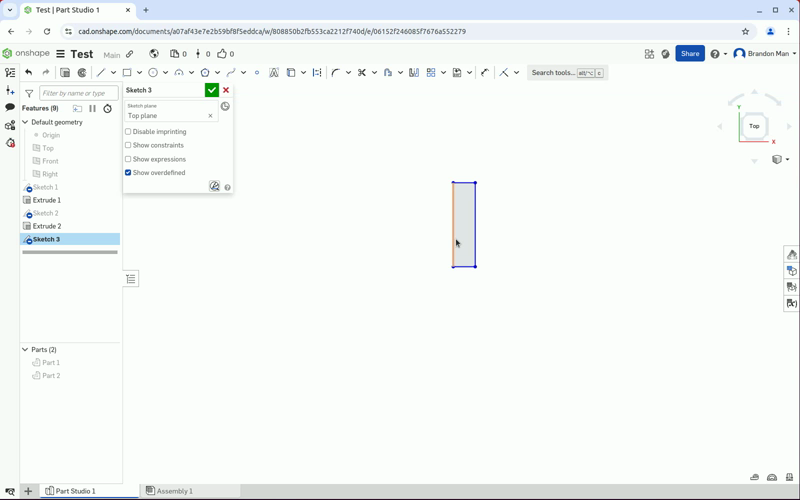
scroll(6)
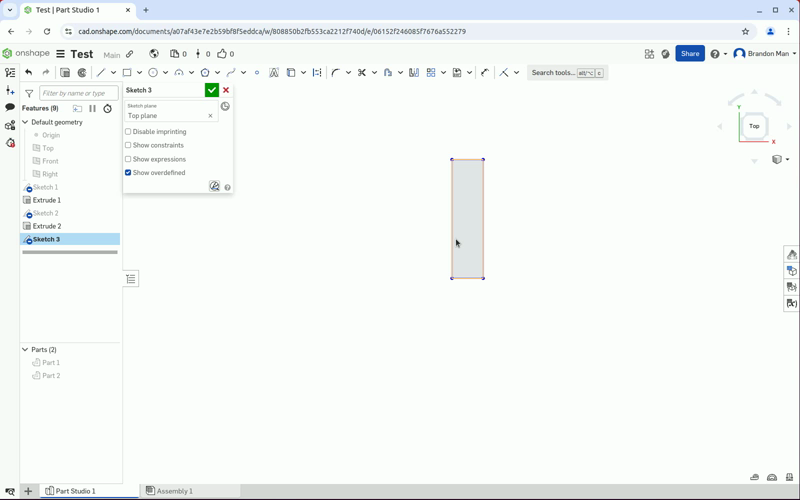
scroll(6)
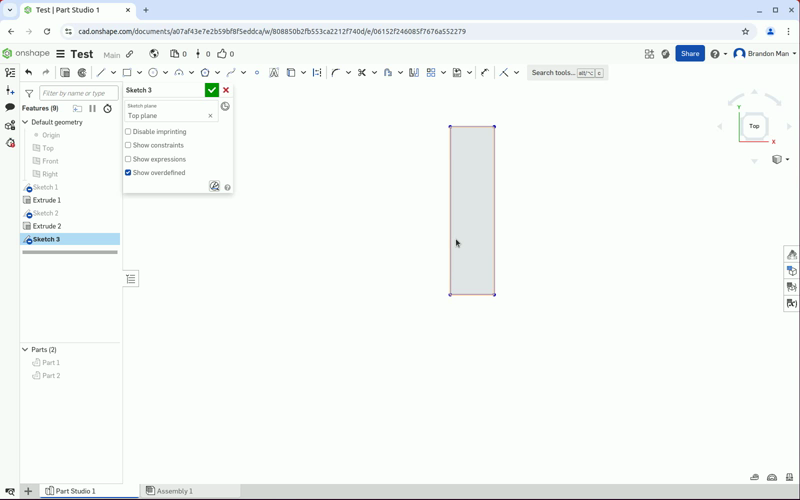
scroll(6)
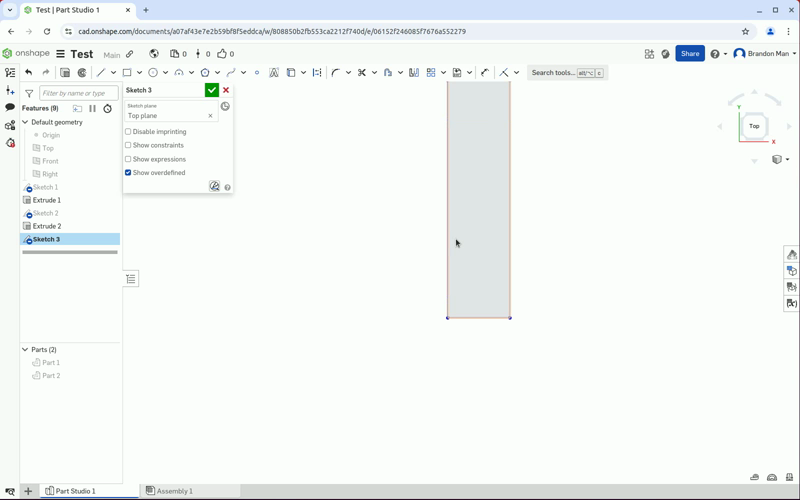
scroll(6)
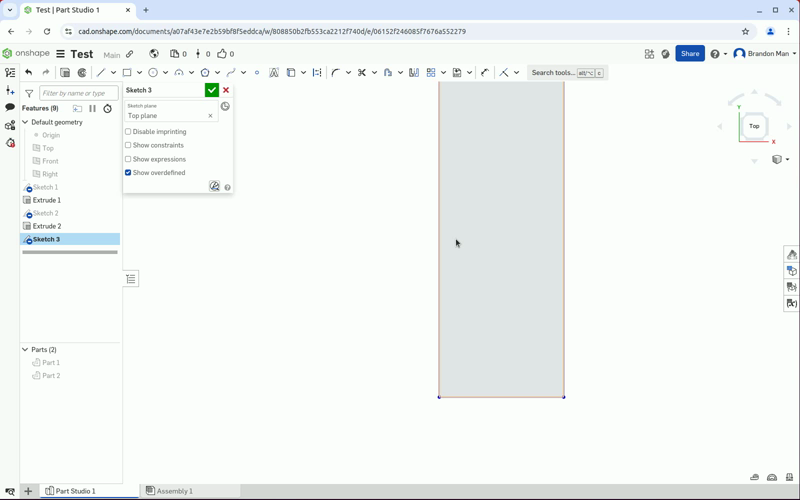
click(456, 238)
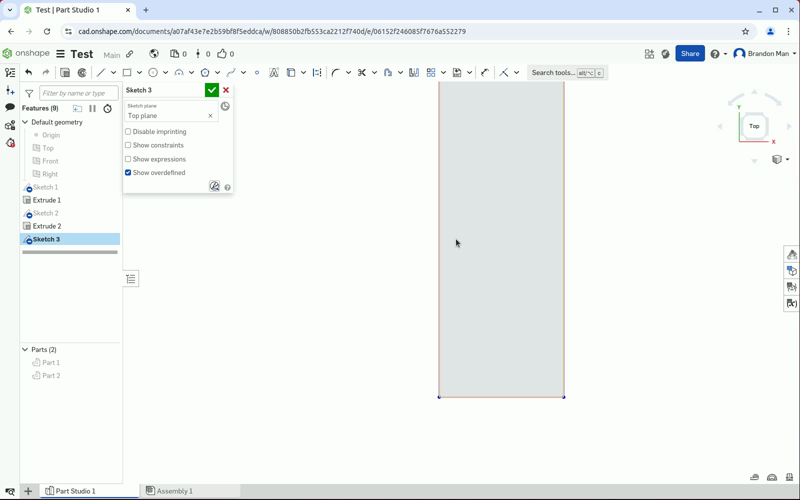
scroll(-6)
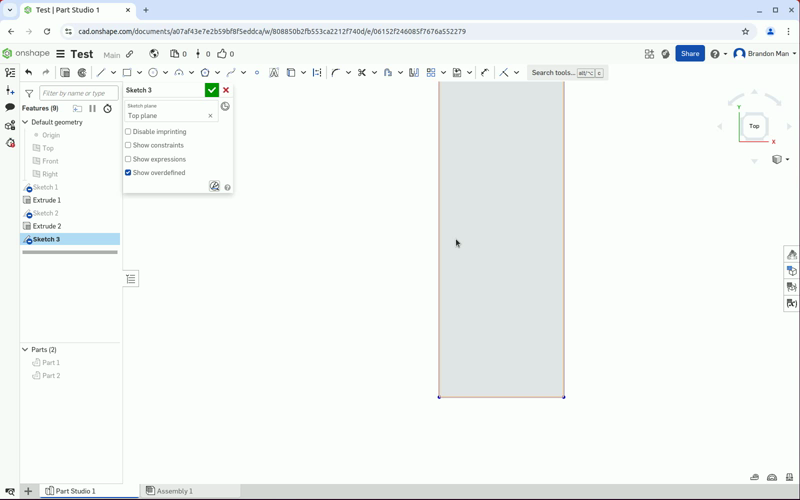
scroll(-6)
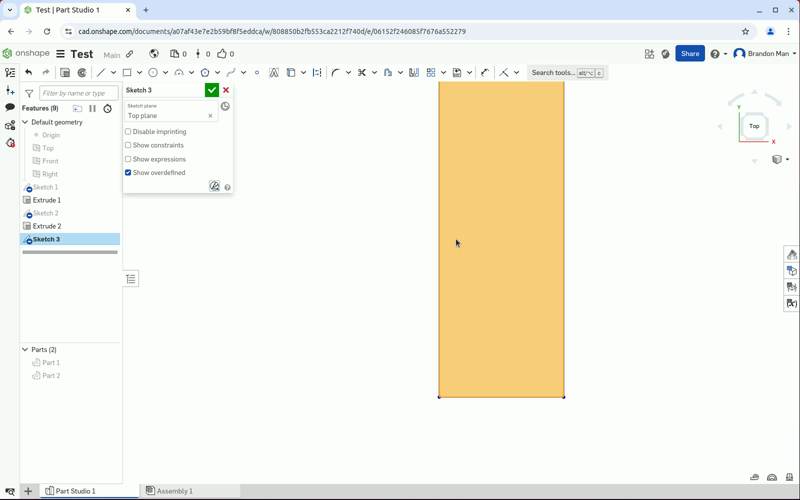
scroll(-6)
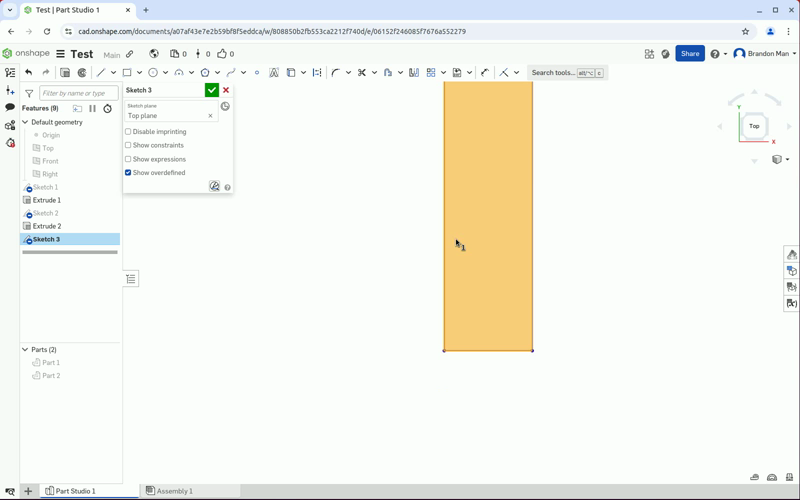
scroll(-6)
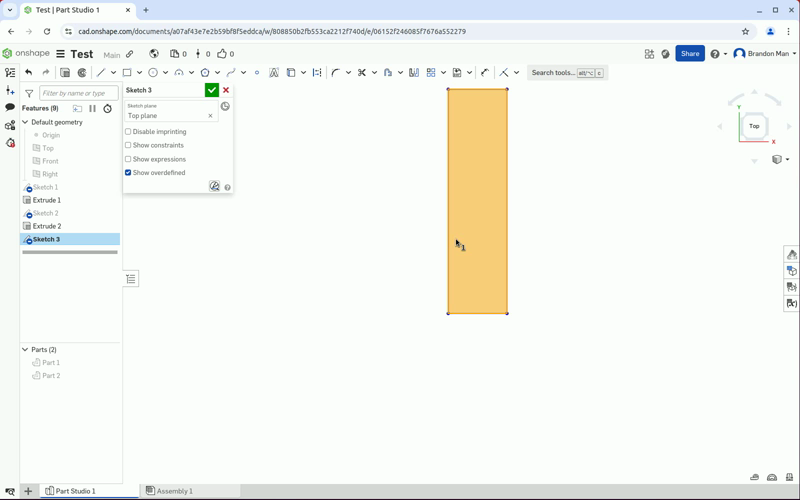
scroll(-6)
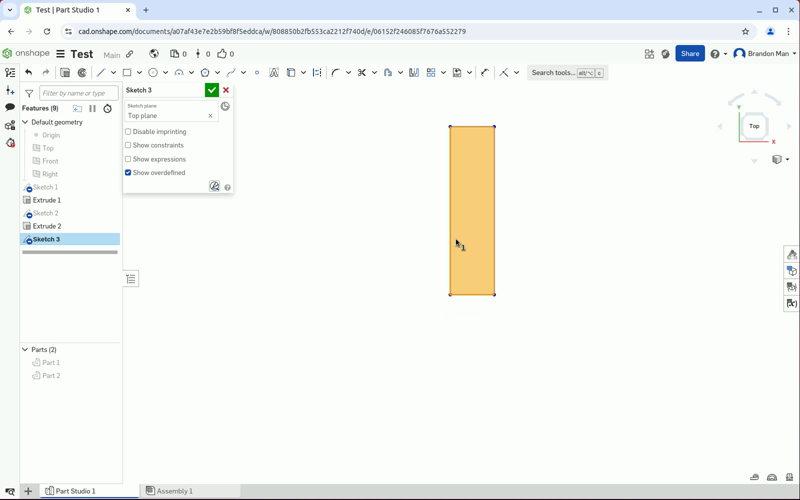
scroll(-6)
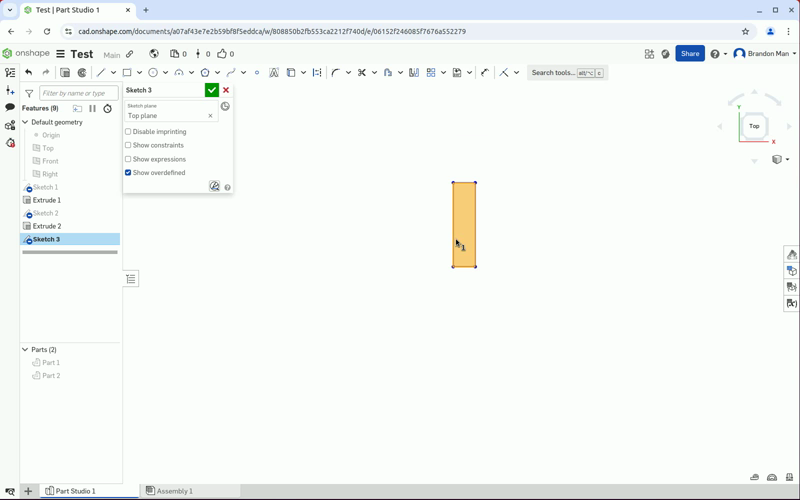
scroll(-6)
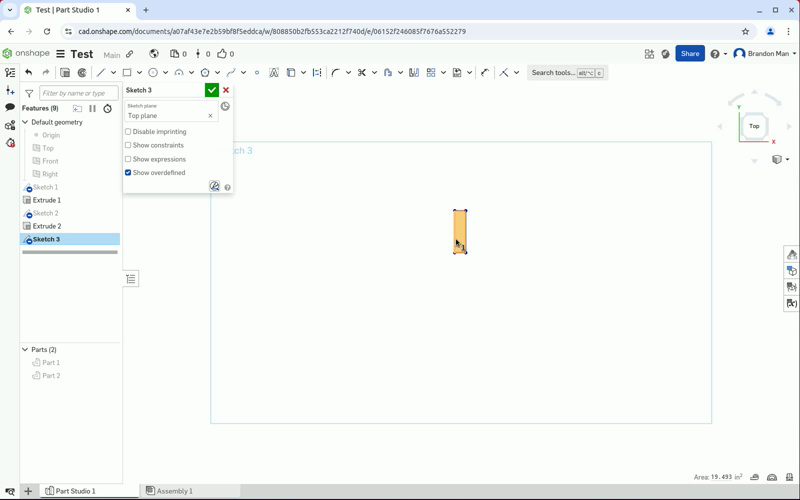
mouse_move(73, 352)
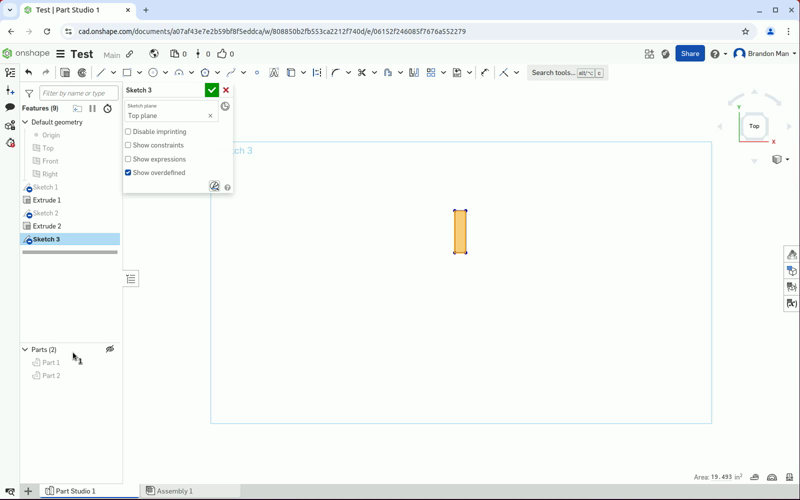
key(shift+y)
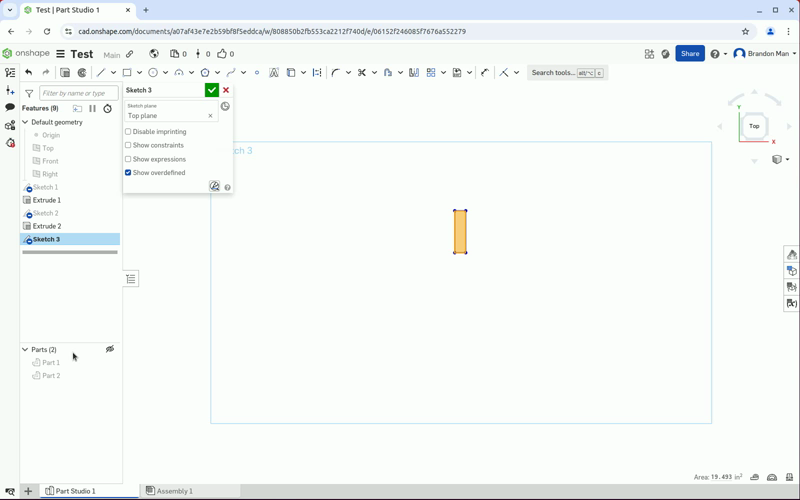
key(shift+e)
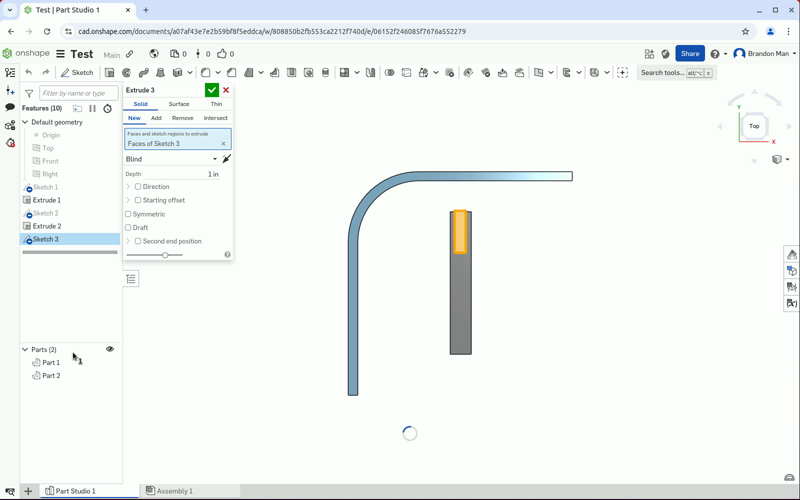
mouse_move(143, 106)
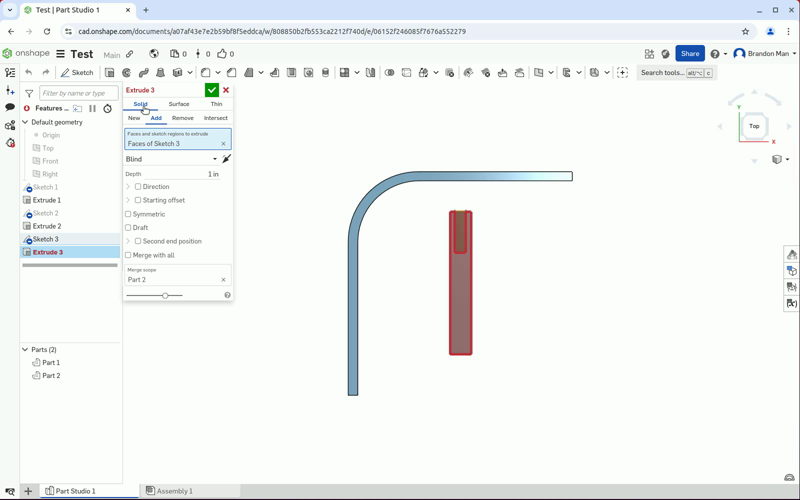
click(143, 106)
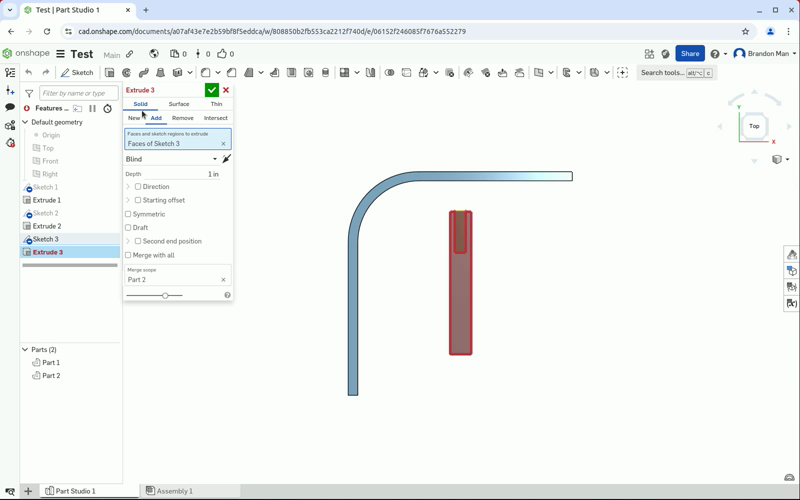
mouse_move(137, 120)
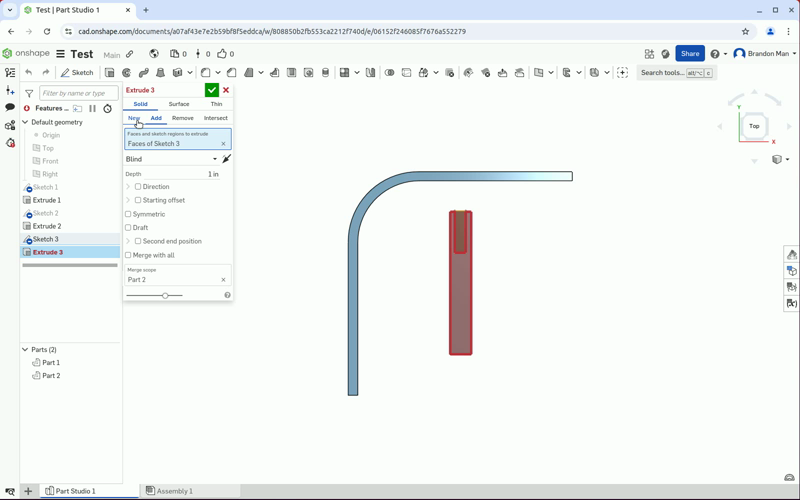
click(137, 120)
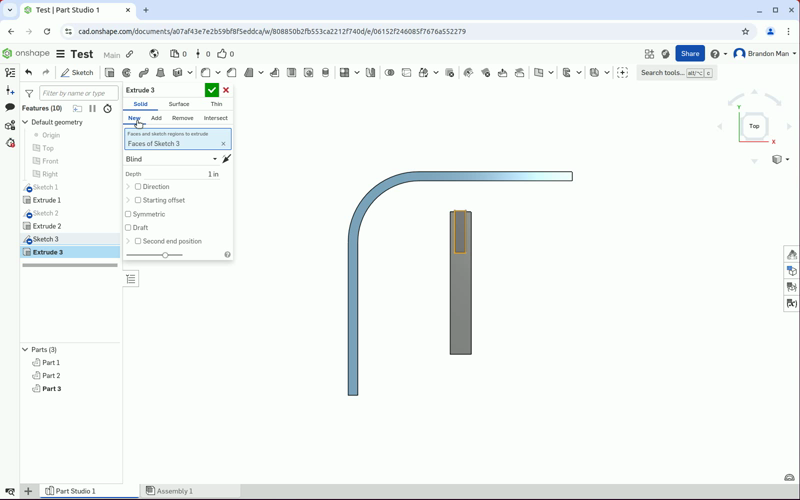
key(tab, 4)
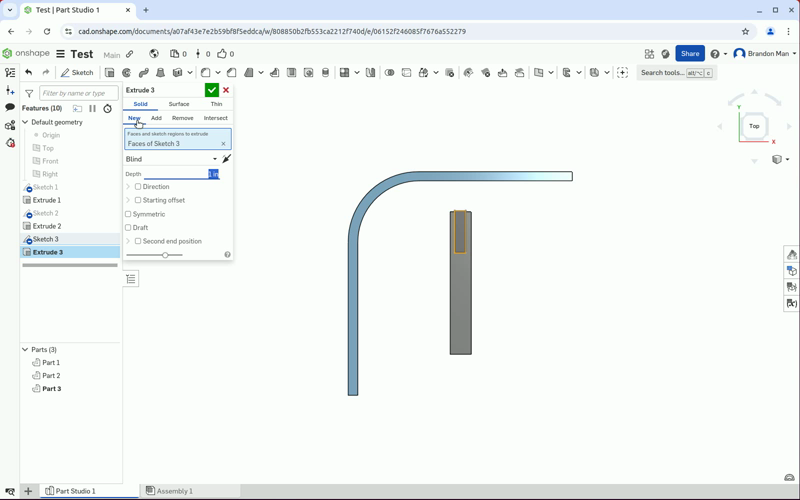
text(-0.481)
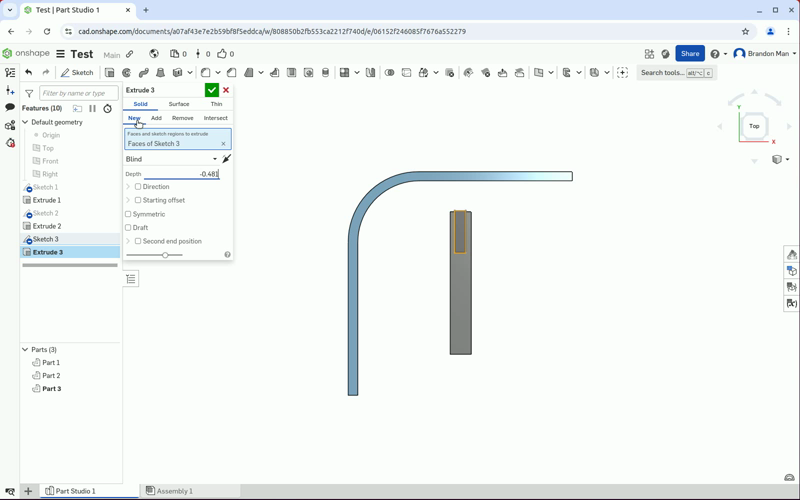
key(enter)
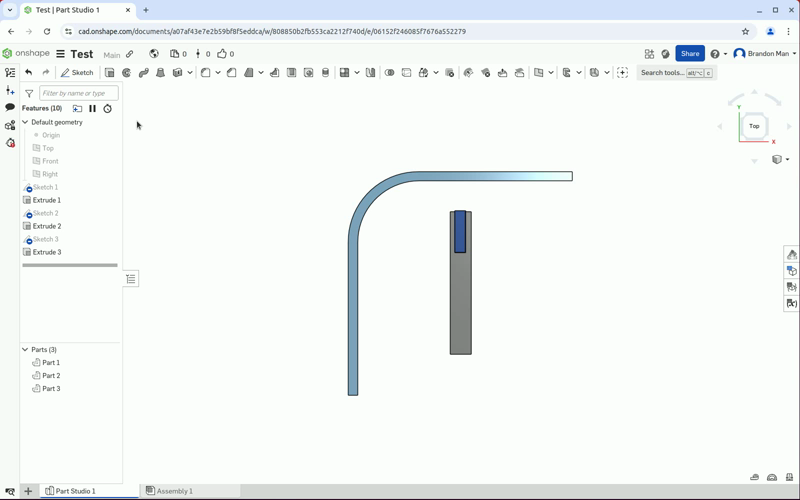
key(shift+h)
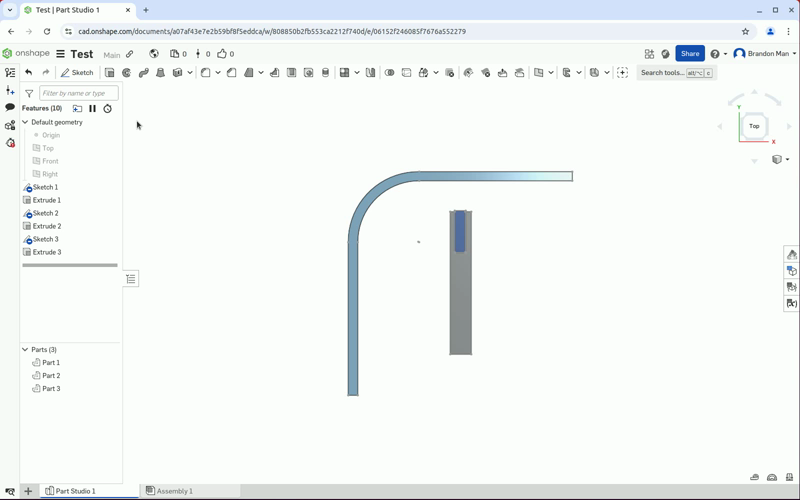
key(shift+h)
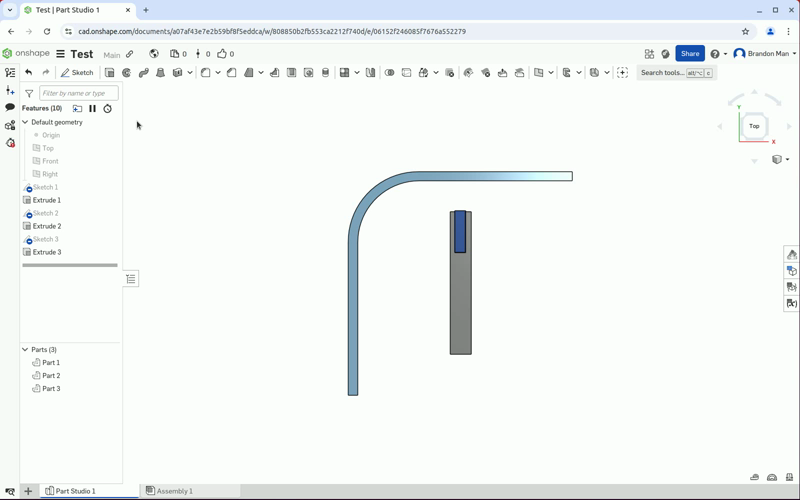
mouse_move(73, 189)
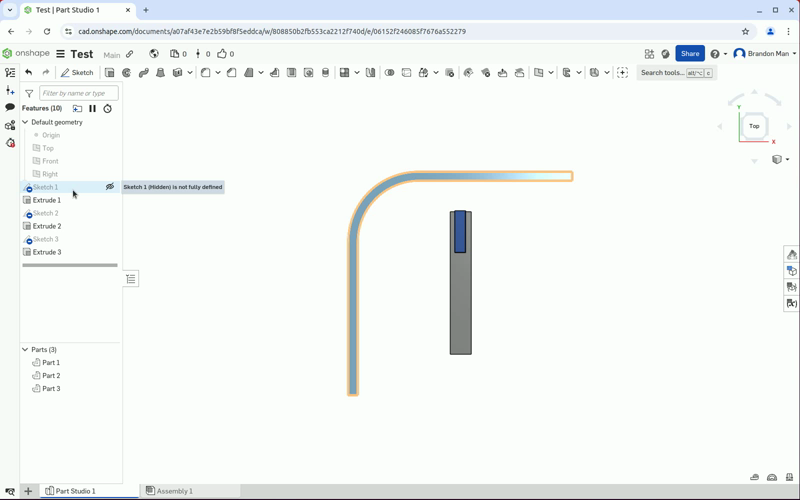
click(73, 189)
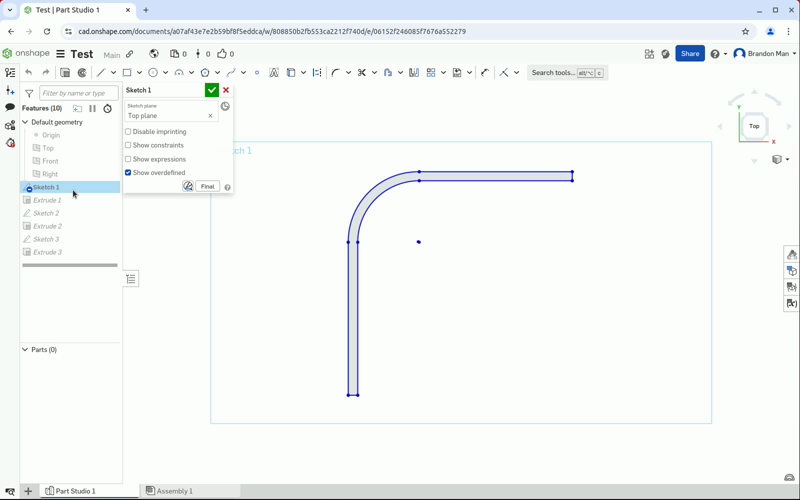
mouse_move(229, 92)
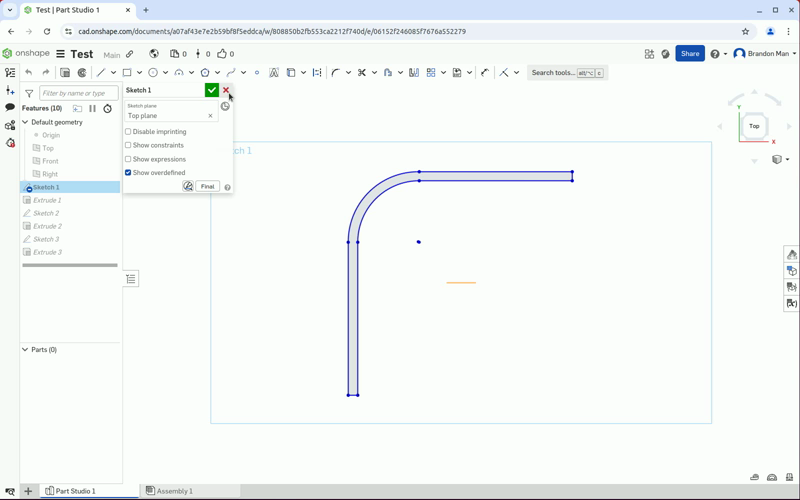
click(229, 92)
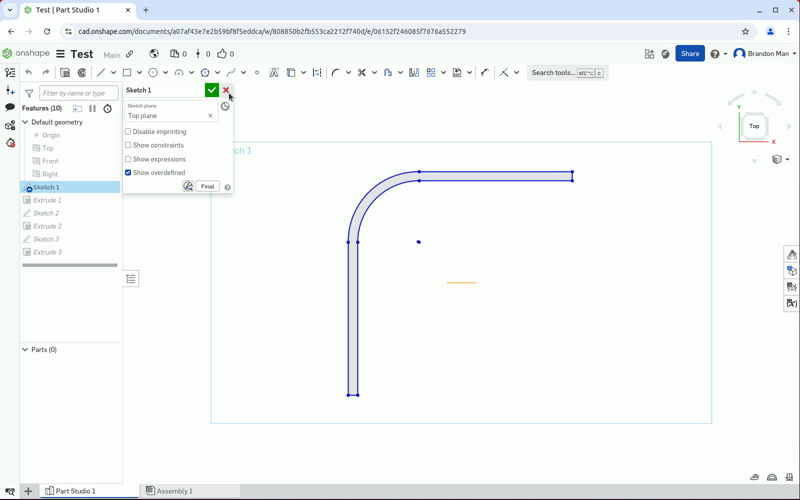
key(shift+s)
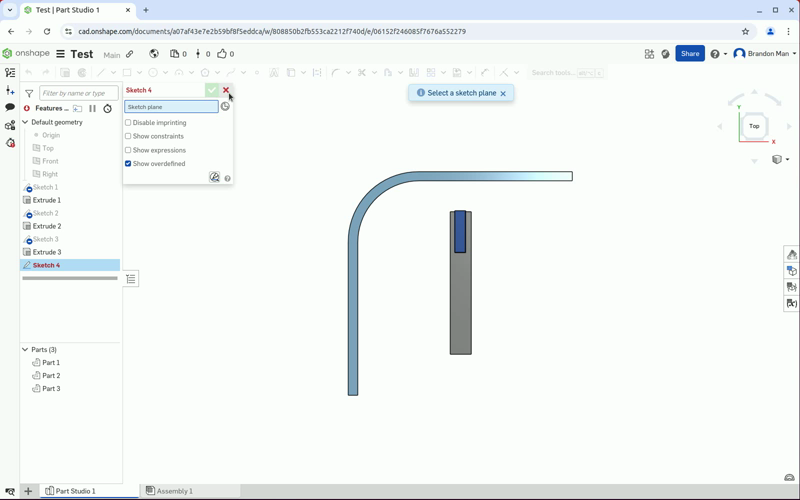
mouse_move(73, 150)
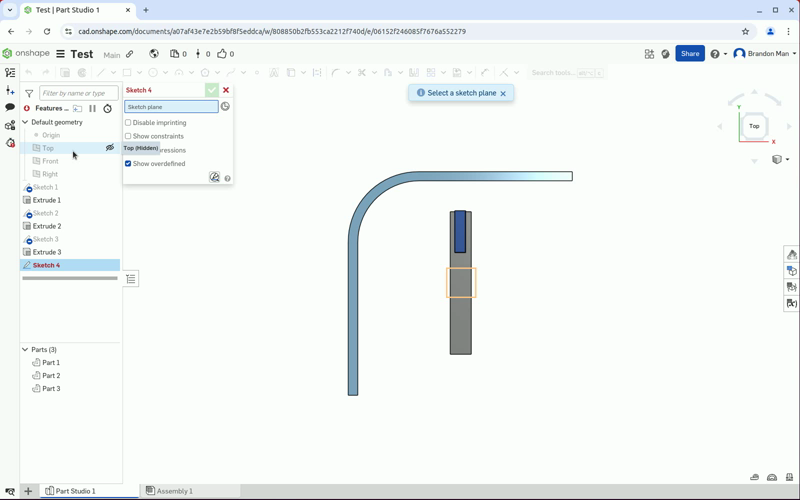
click(73, 150)
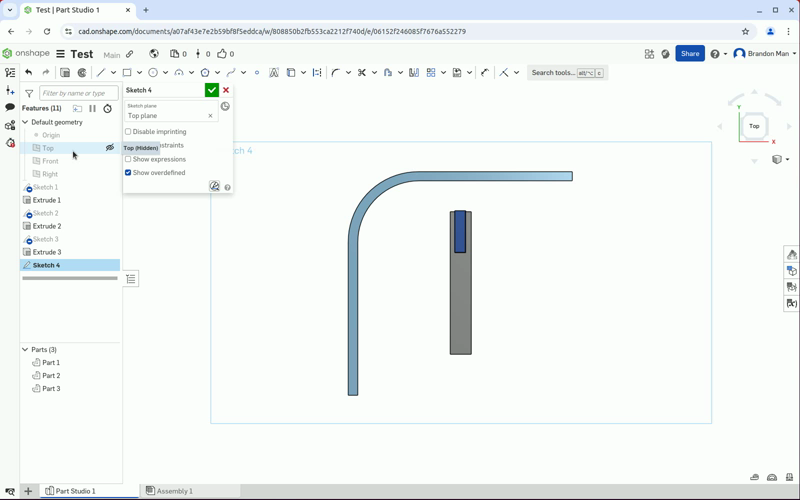
mouse_move(73, 352)
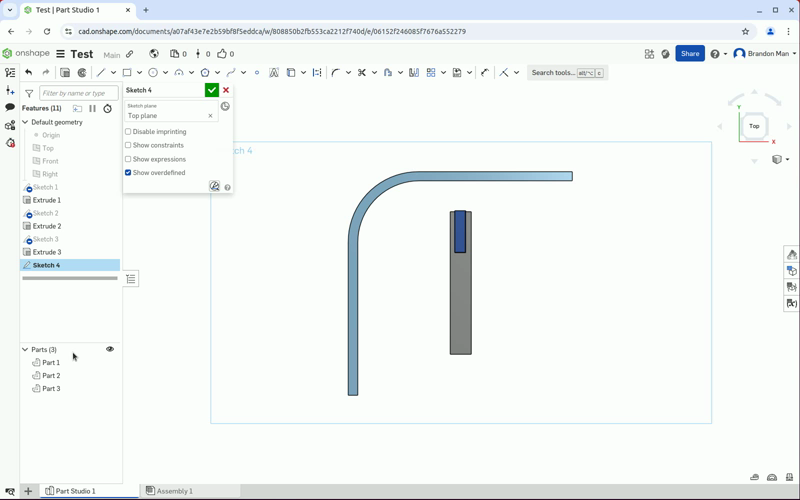
key(y)
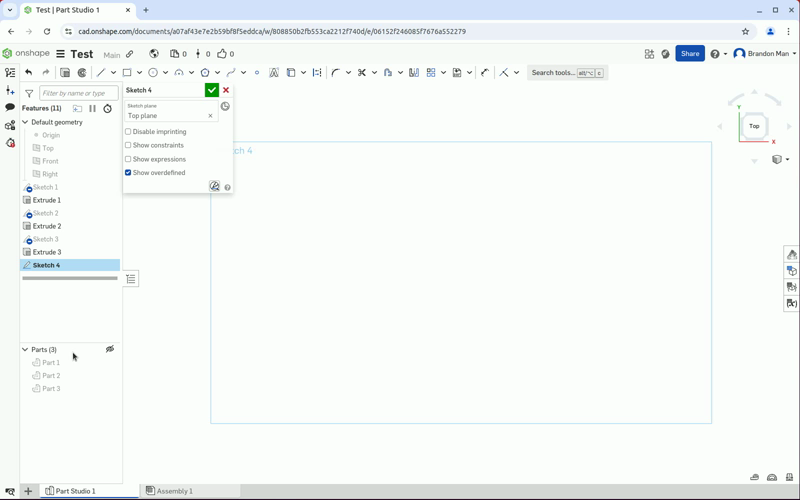
key(l)
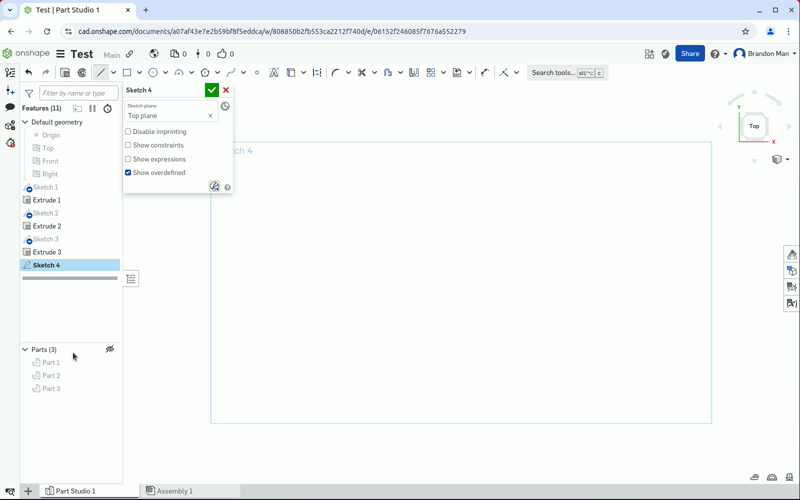
key_down(shift)
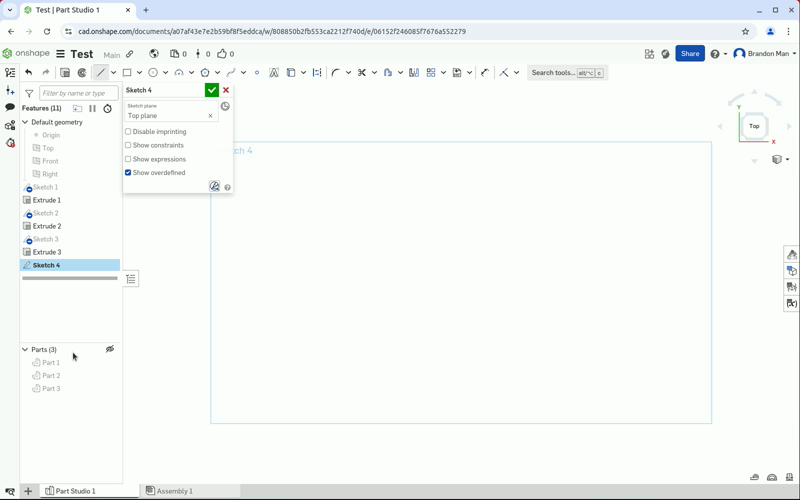
mouse_move(450, 354)
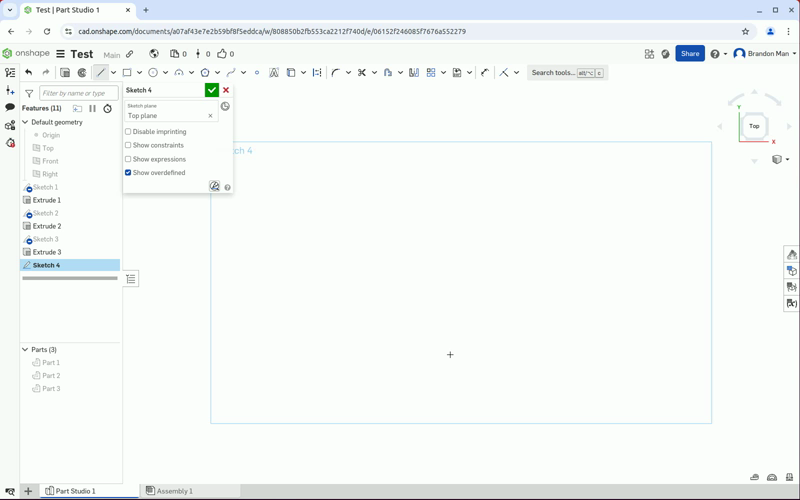
click(450, 354)
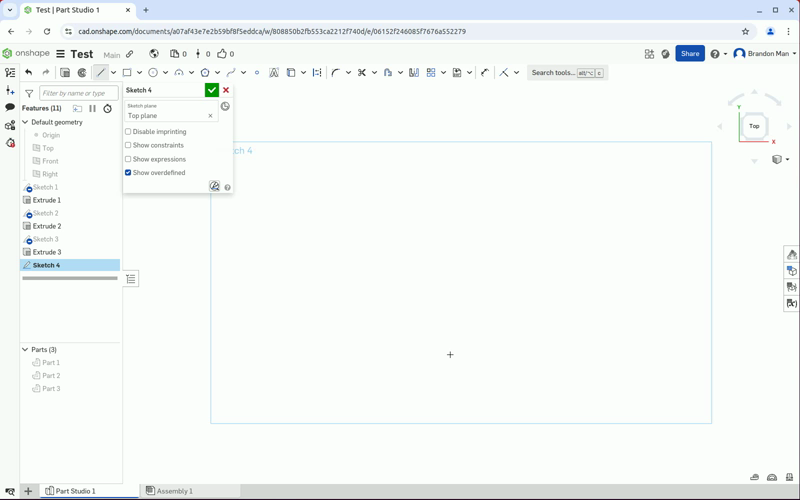
key_up(shift)
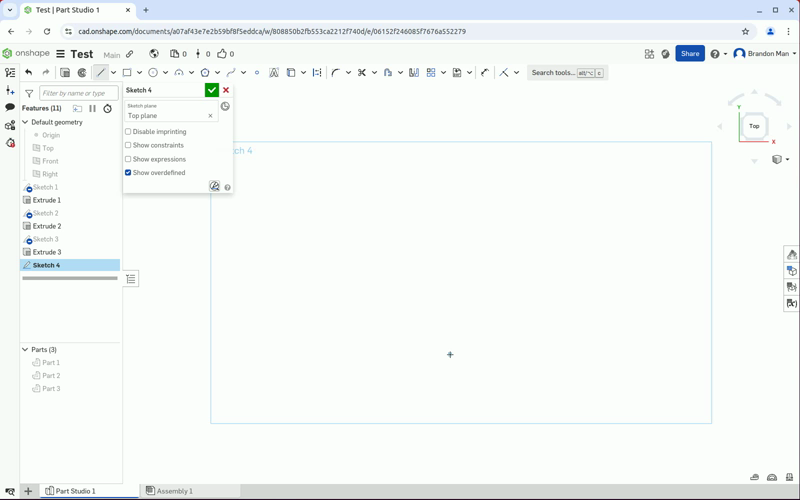
key_down(shift)
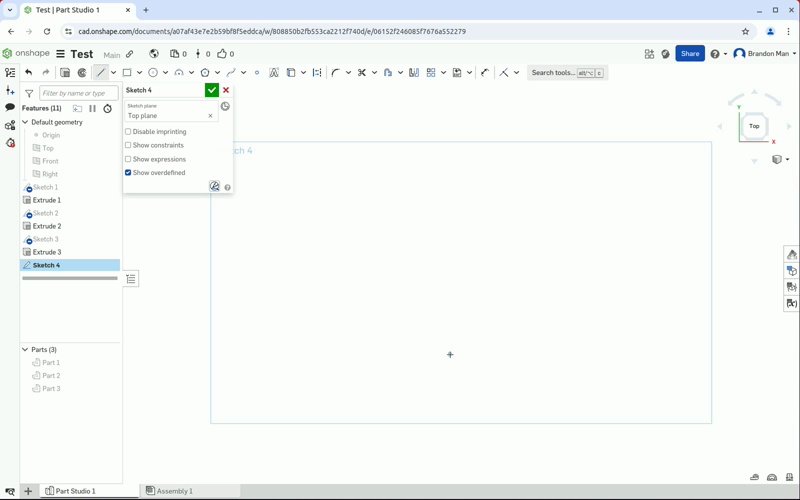
mouse_move(480, 354)
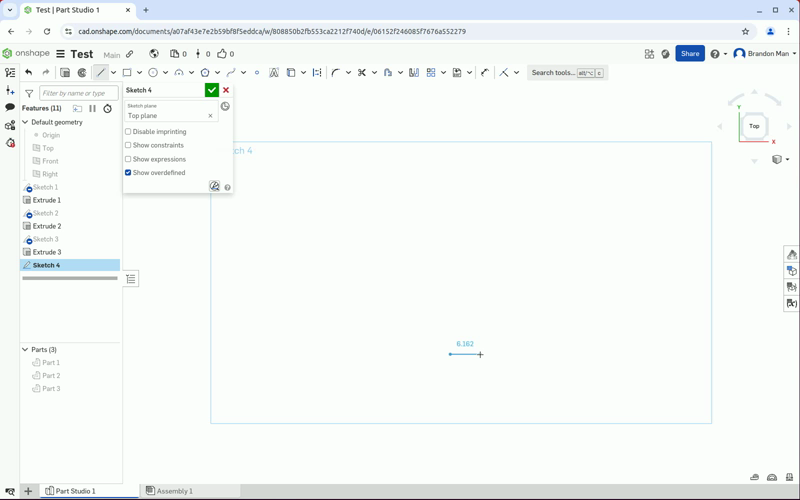
mouse_move(471, 354)
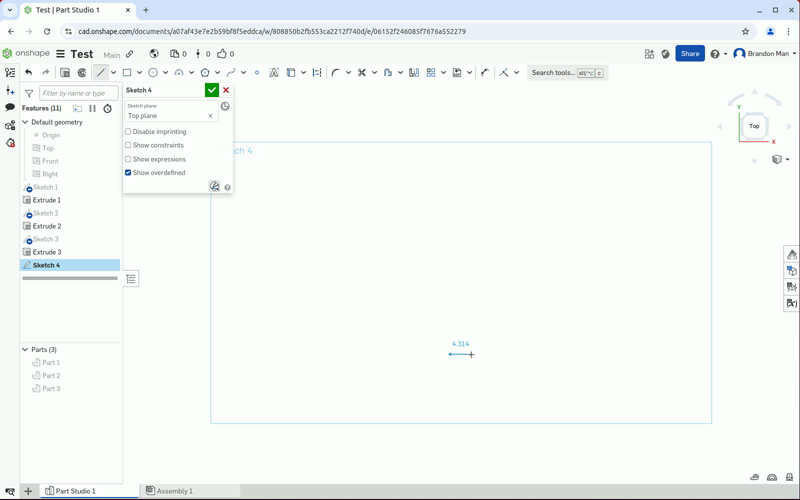
click(471, 354)
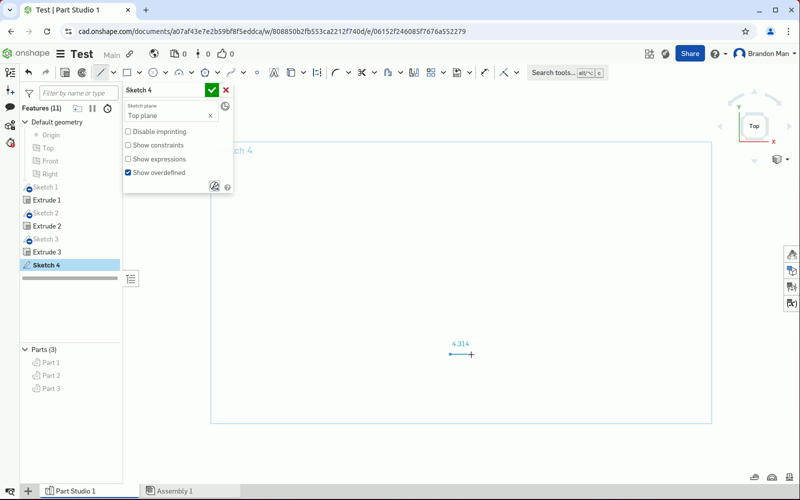
key_up(shift)
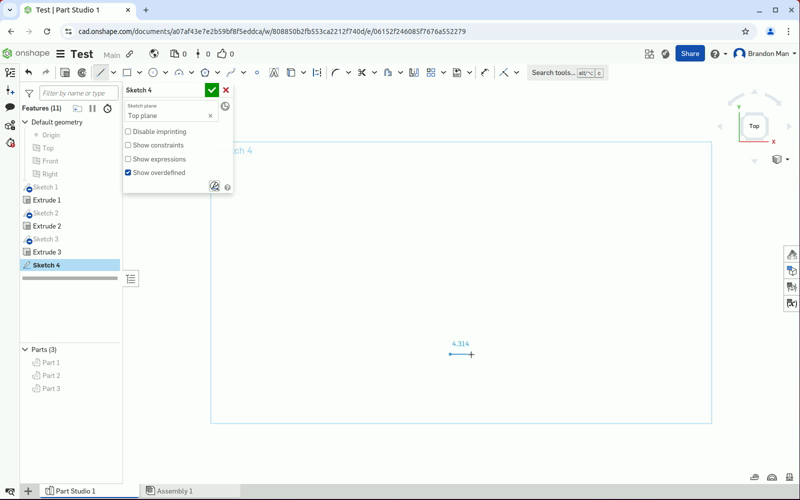
key_down(shift)
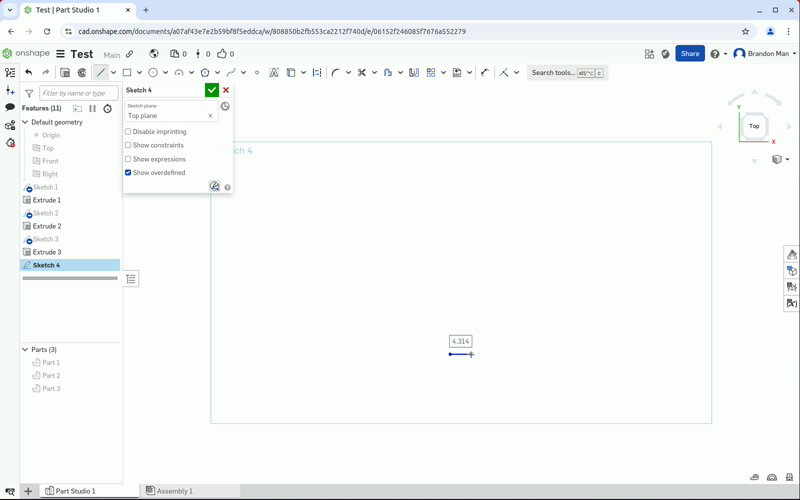
mouse_move(471, 211)
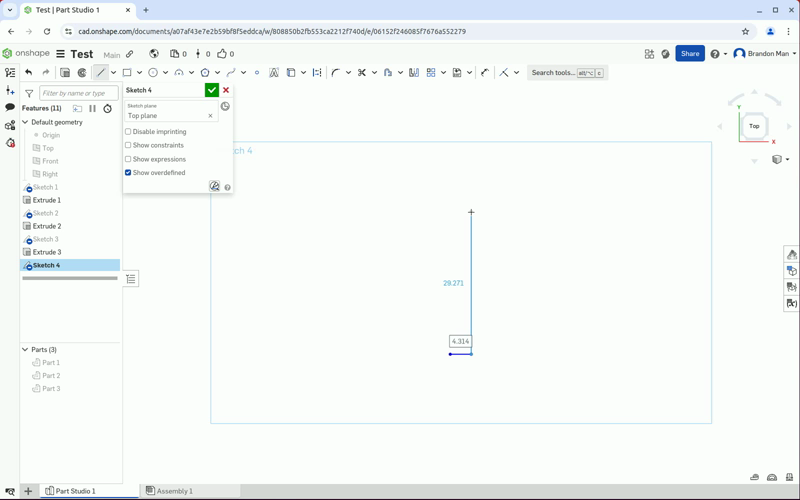
click(471, 211)
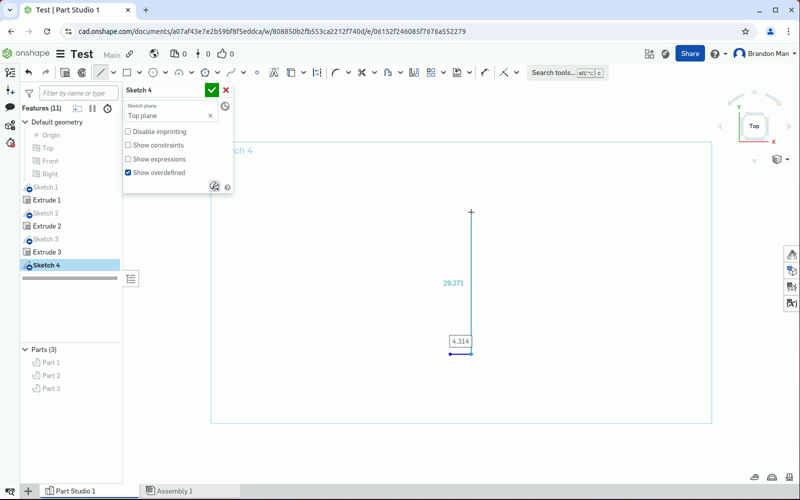
key_up(shift)
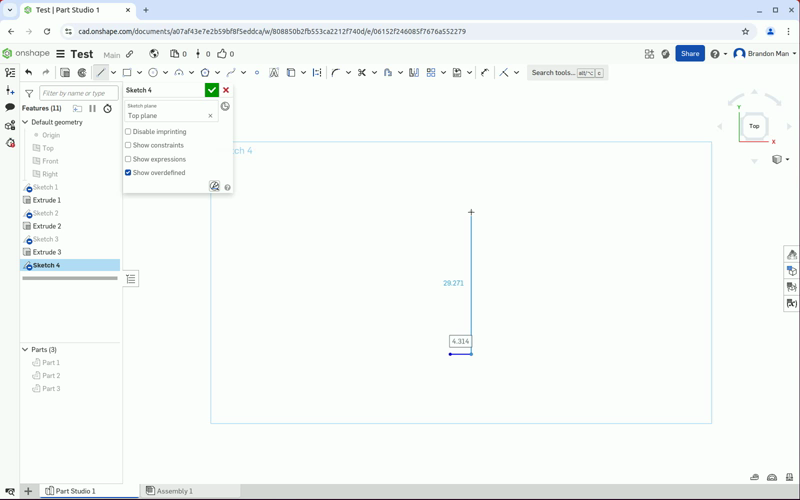
key_down(shift)
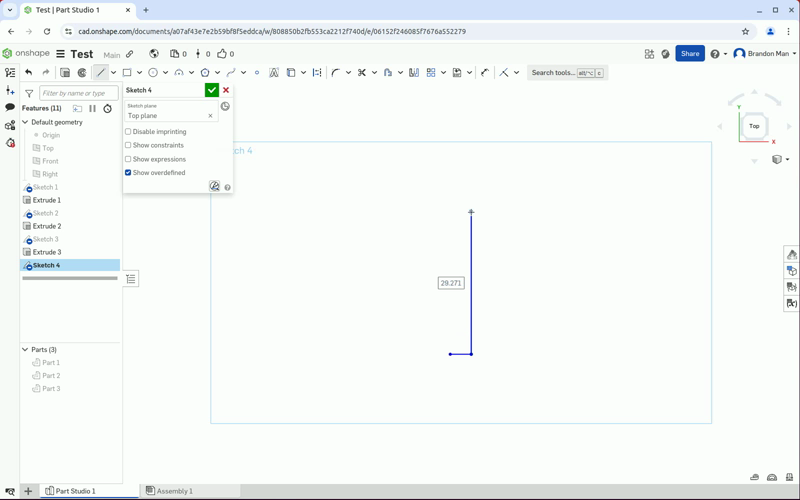
mouse_move(501, 211)
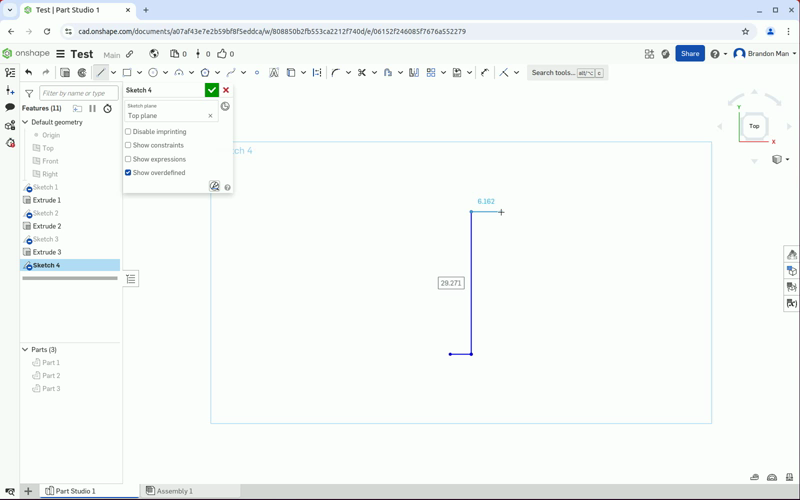
mouse_move(465, 211)
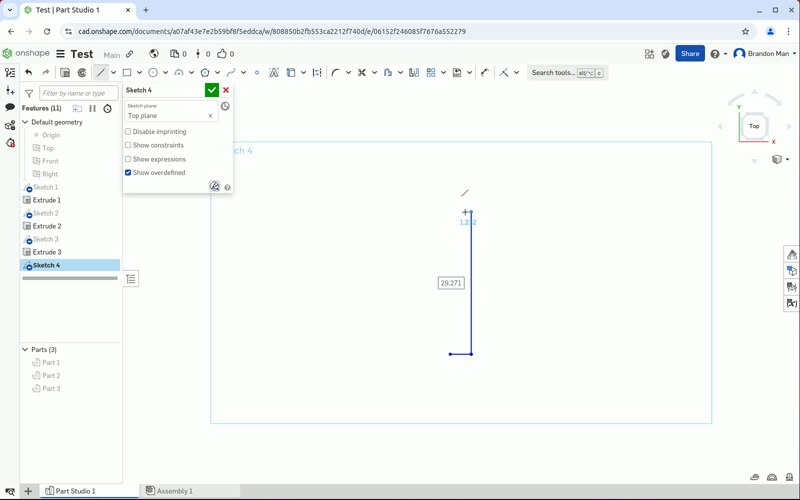
scroll(6)
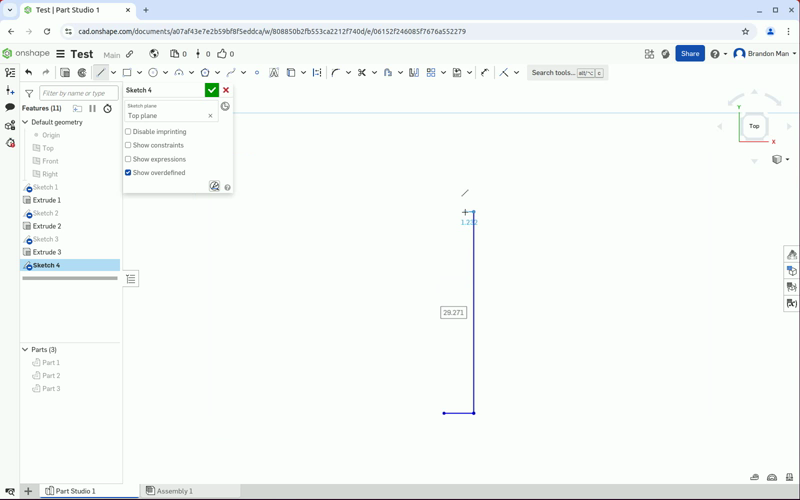
scroll(6)
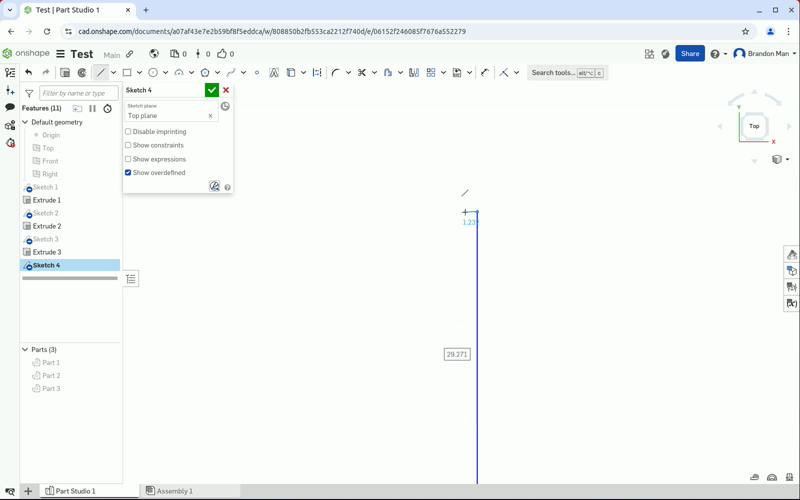
scroll(6)
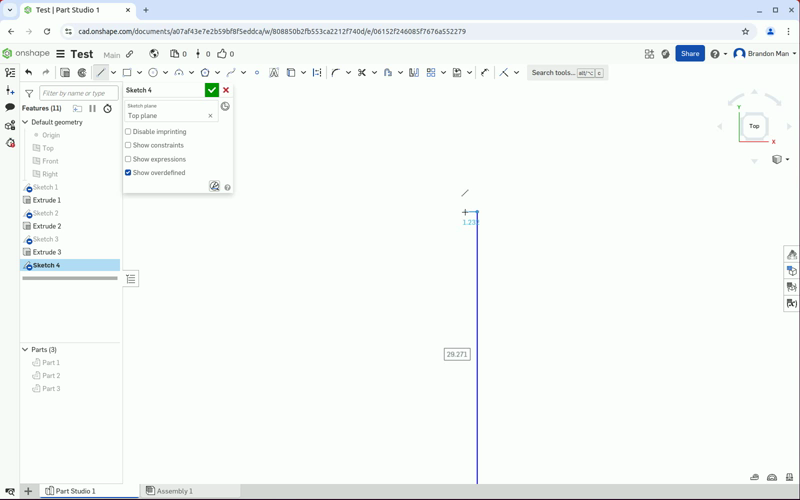
scroll(6)
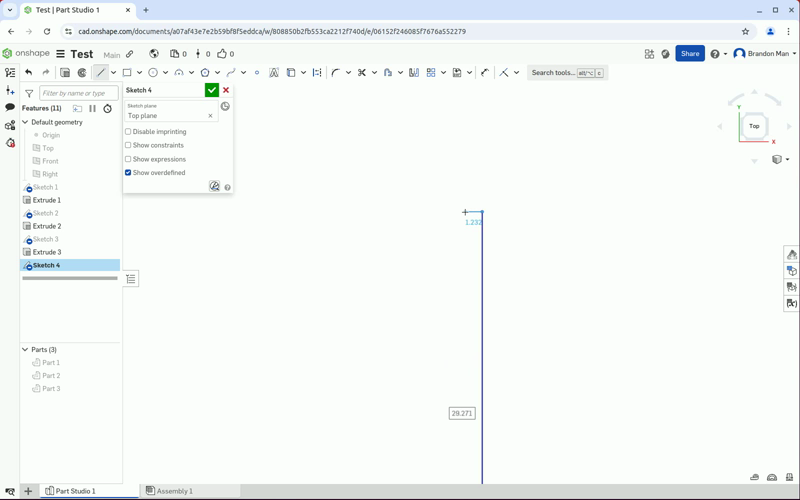
scroll(6)
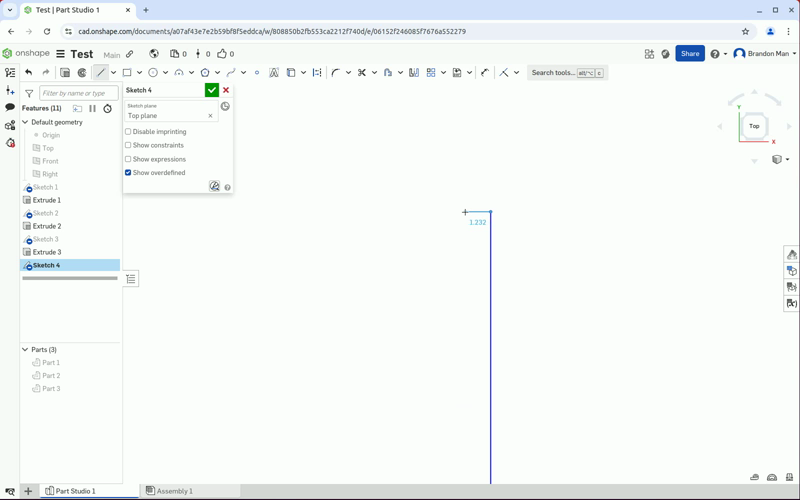
scroll(6)
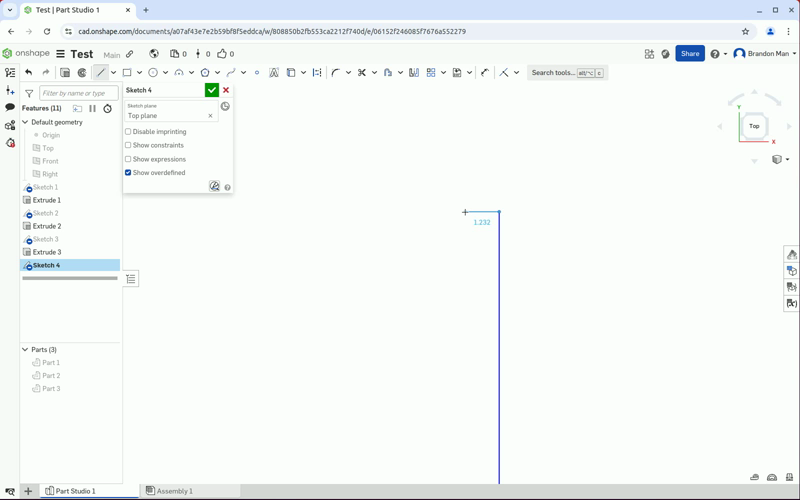
scroll(6)
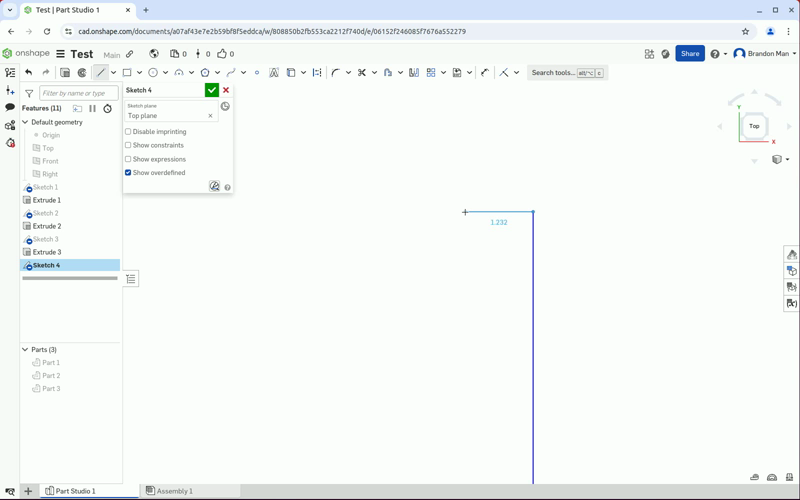
click(465, 211)
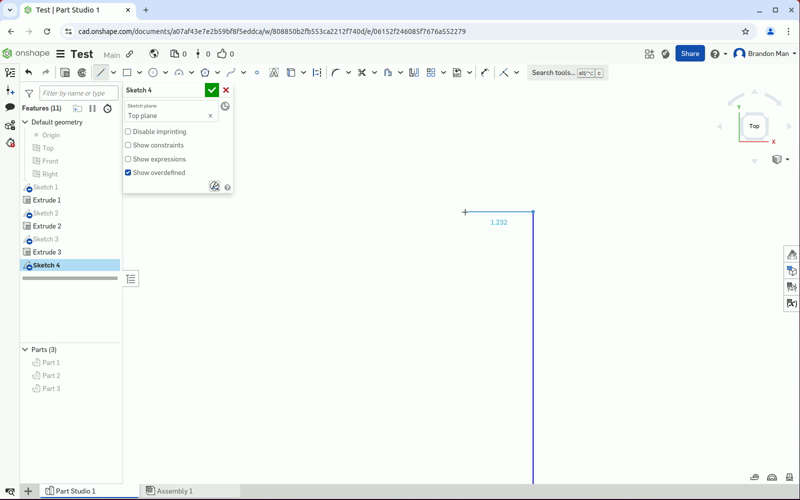
scroll(-6)
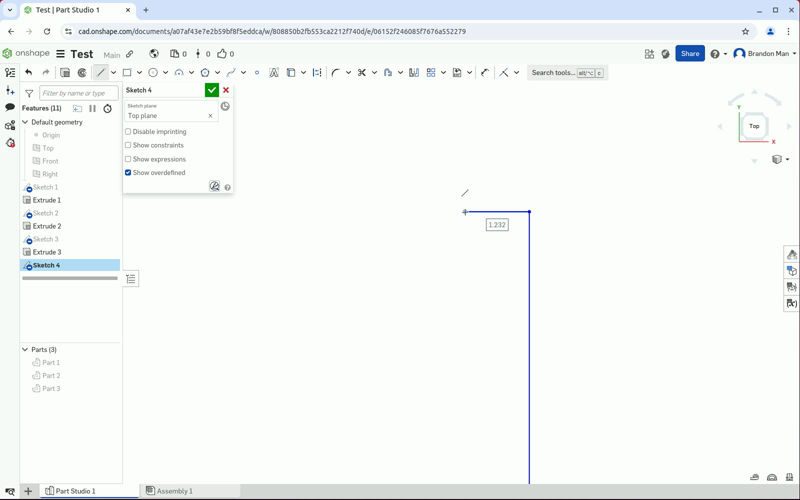
scroll(-6)
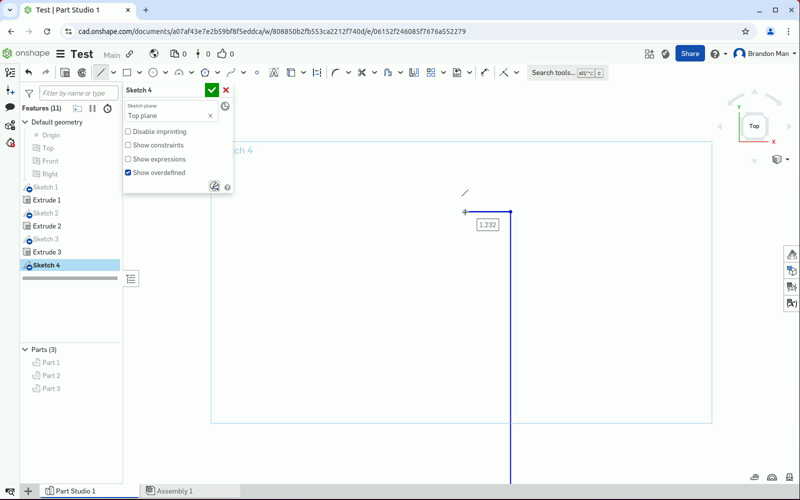
scroll(-6)
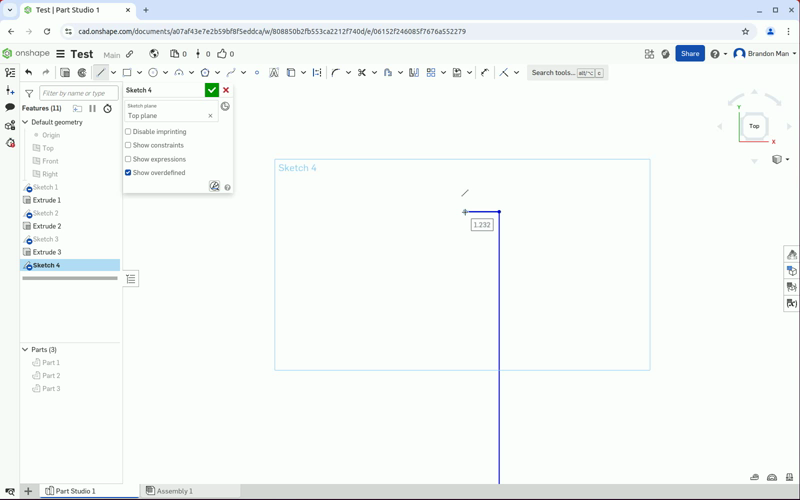
scroll(-6)
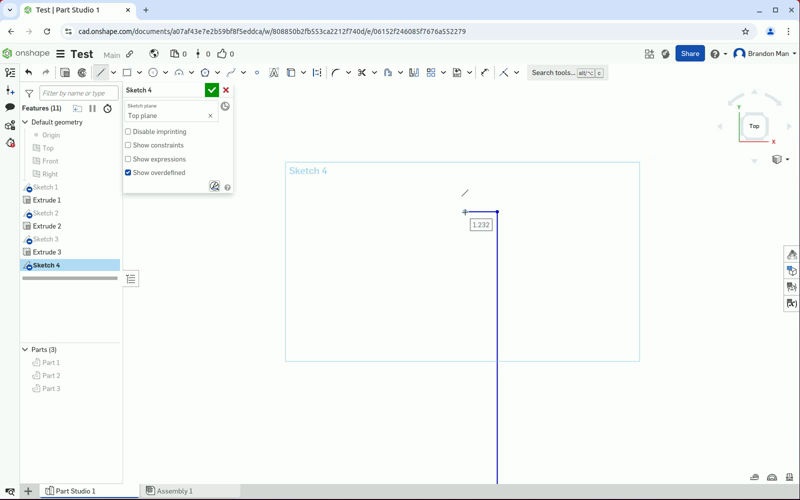
scroll(-6)
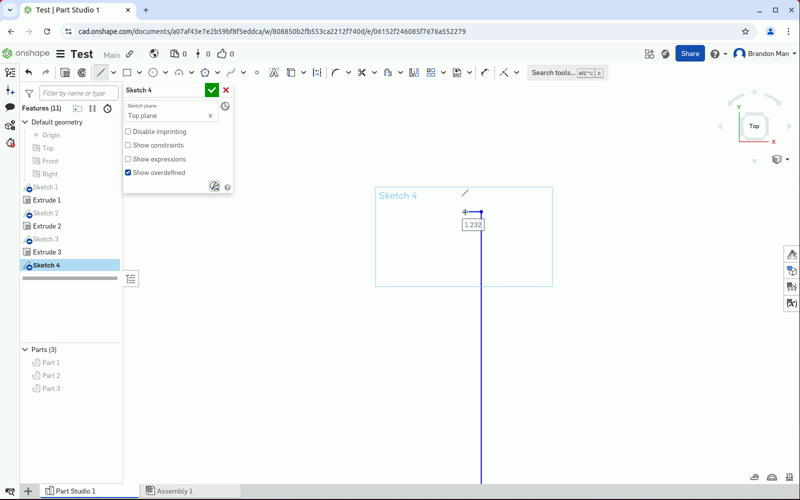
scroll(-6)
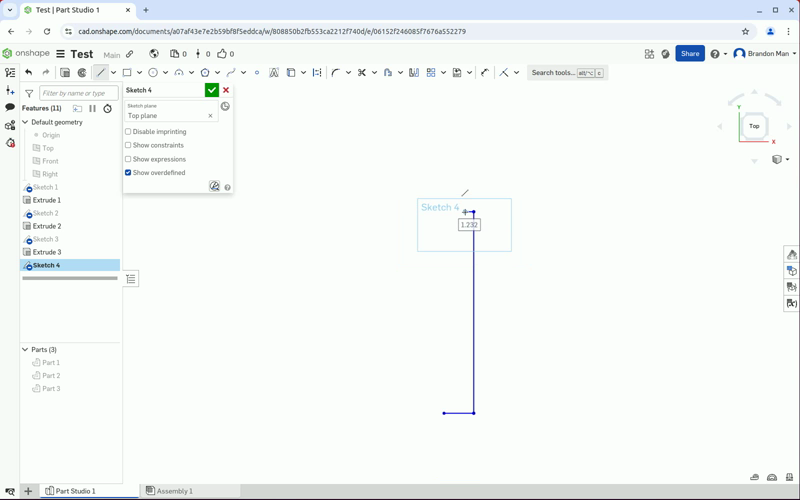
scroll(-6)
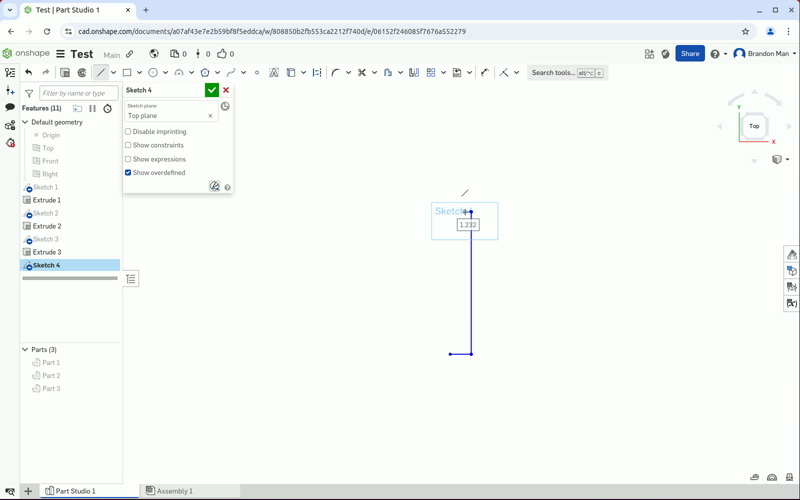
key_up(shift)
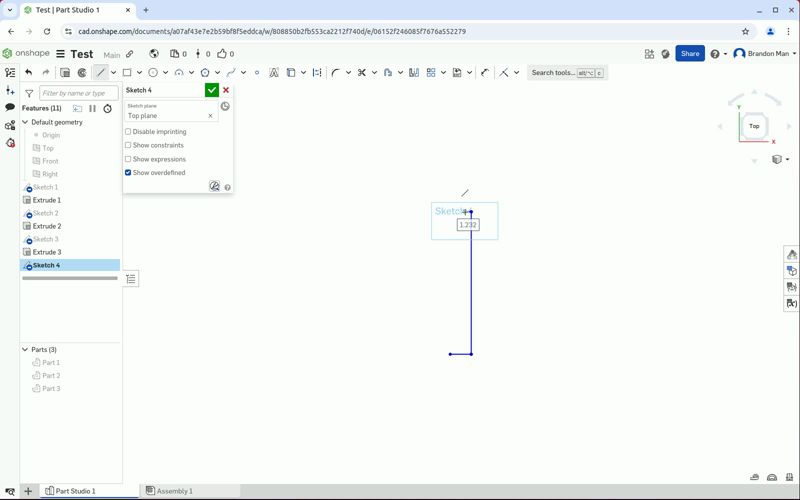
key_down(shift)
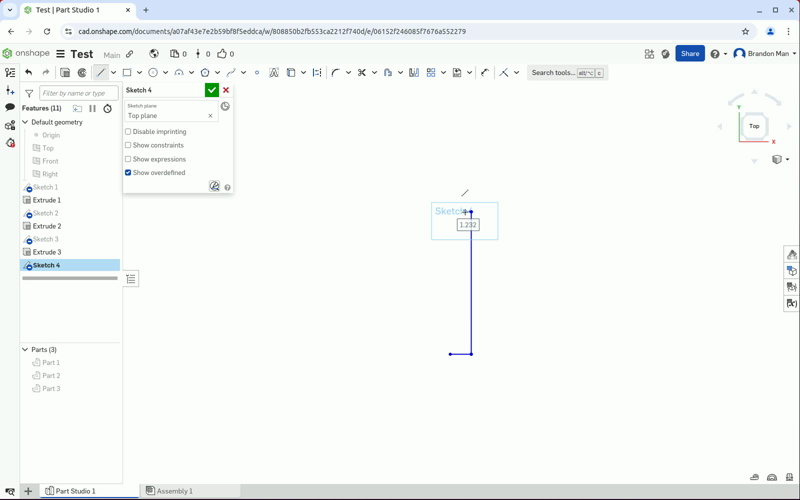
mouse_move(495, 211)
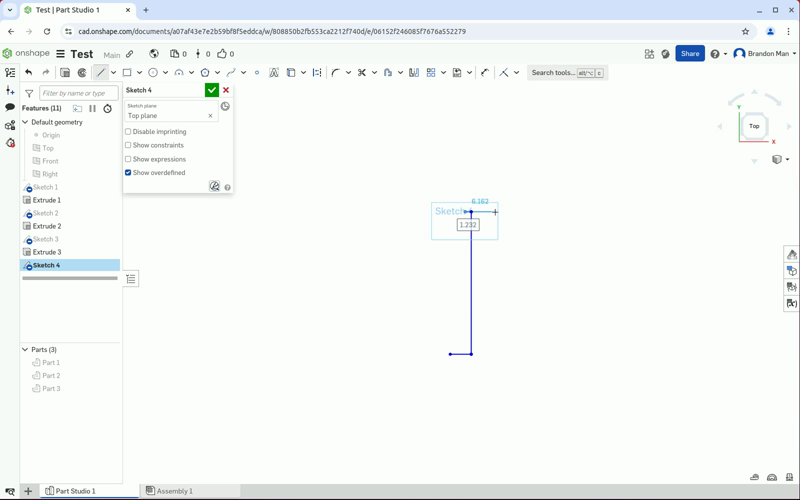
mouse_move(465, 252)
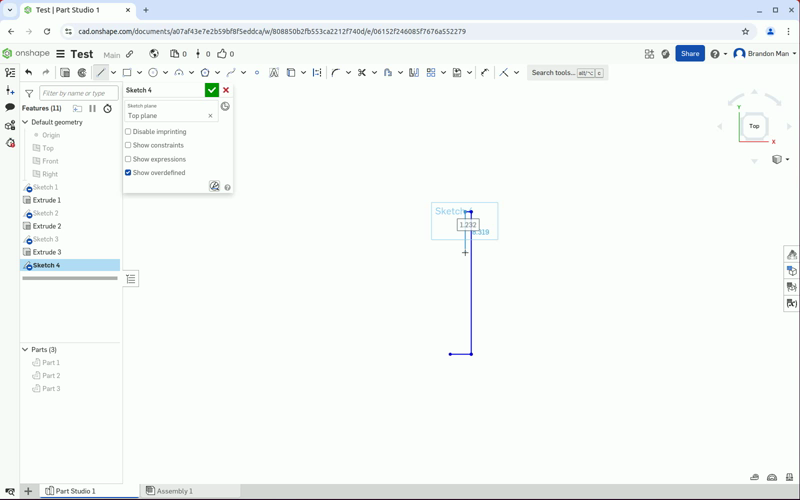
click(465, 252)
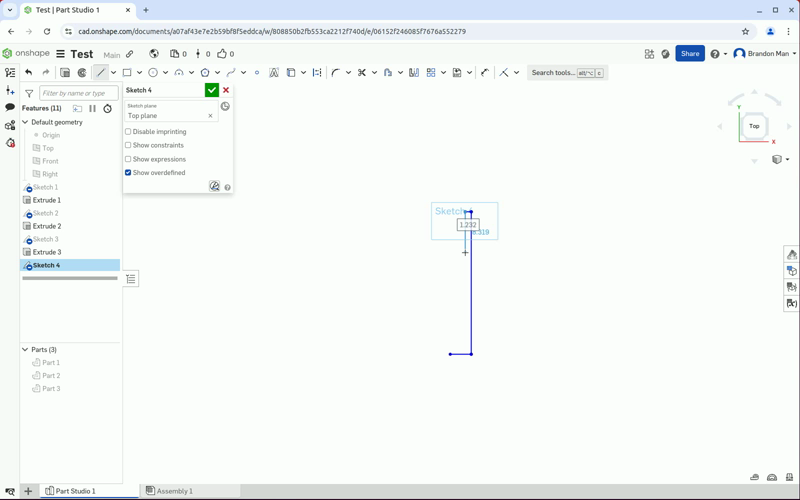
key_up(shift)
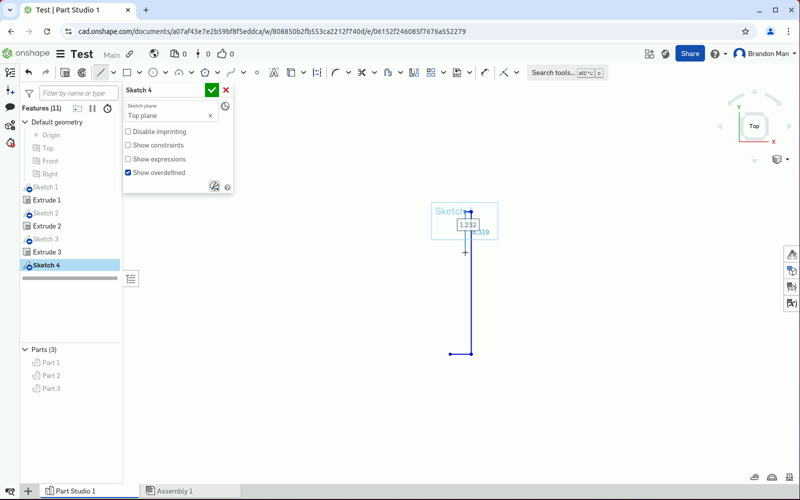
key_down(shift)
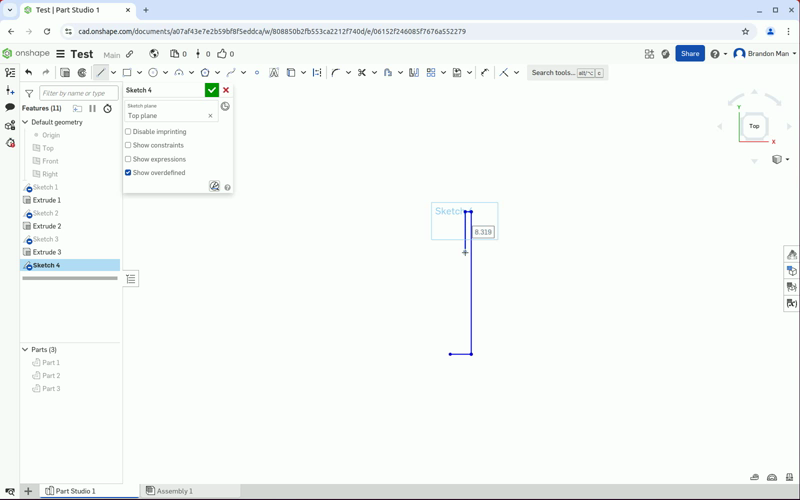
mouse_move(495, 252)
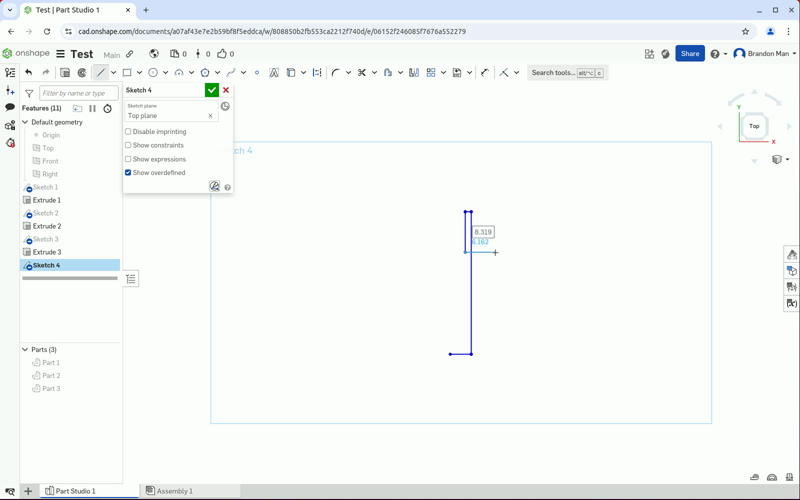
mouse_move(454, 252)
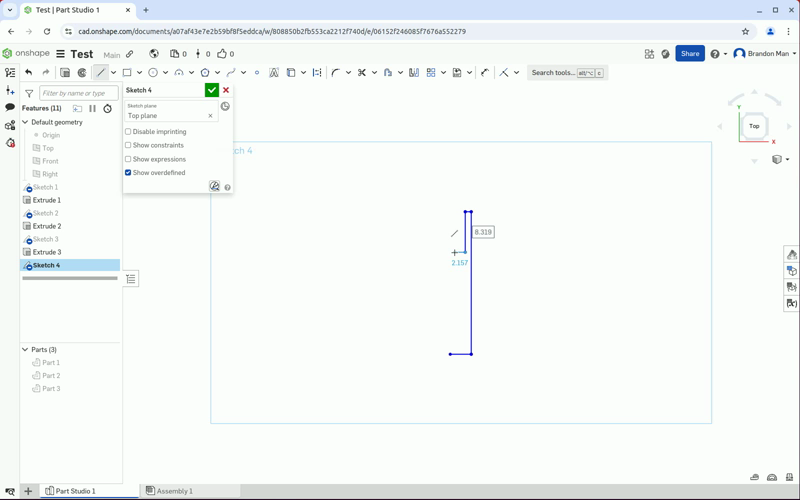
click(454, 252)
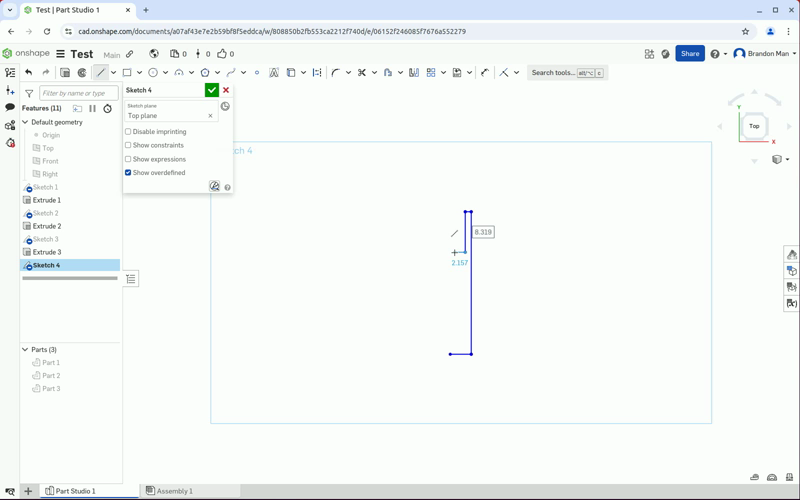
key_up(shift)
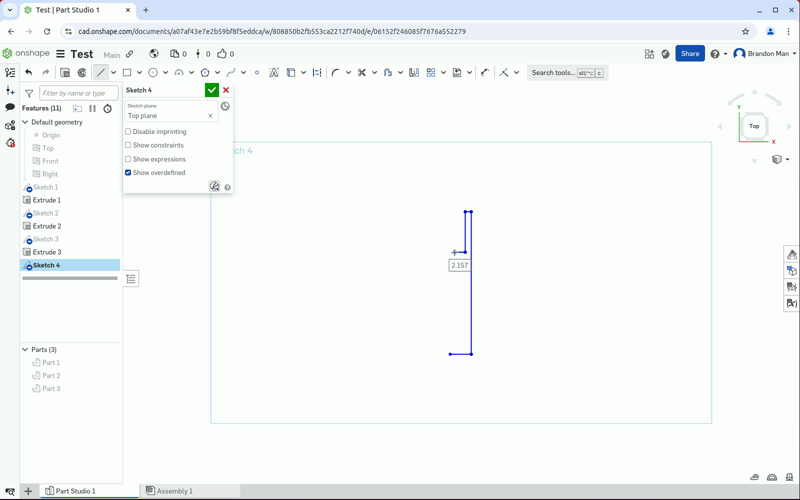
key_down(shift)
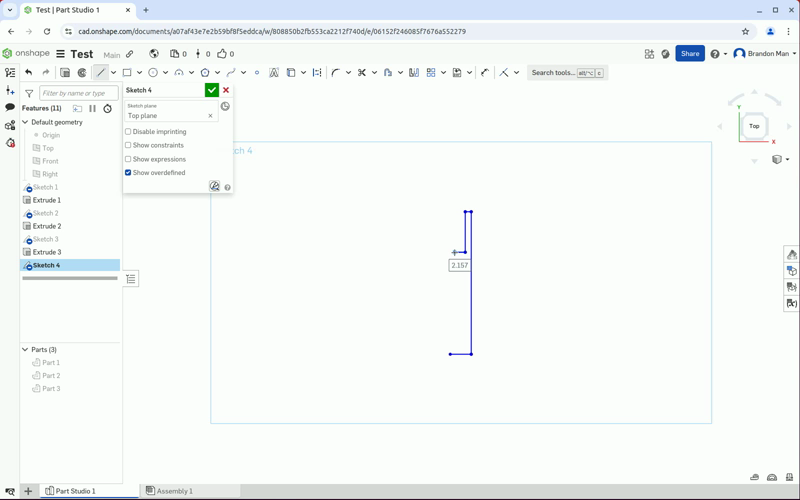
mouse_move(484, 252)
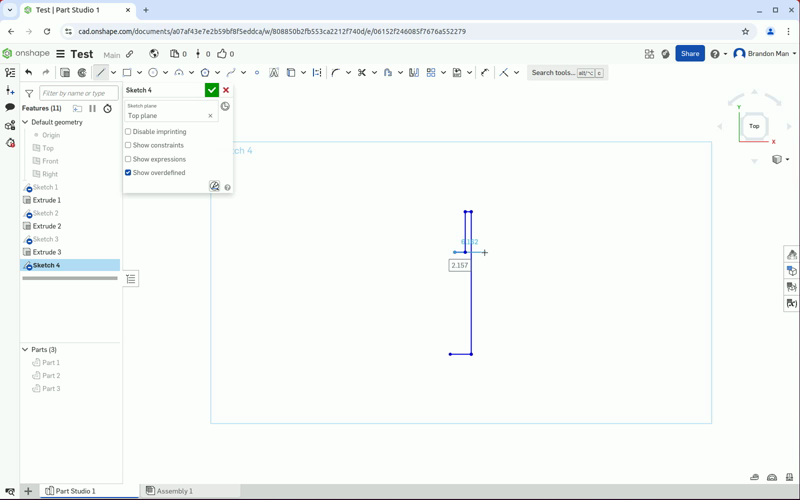
mouse_move(454, 211)
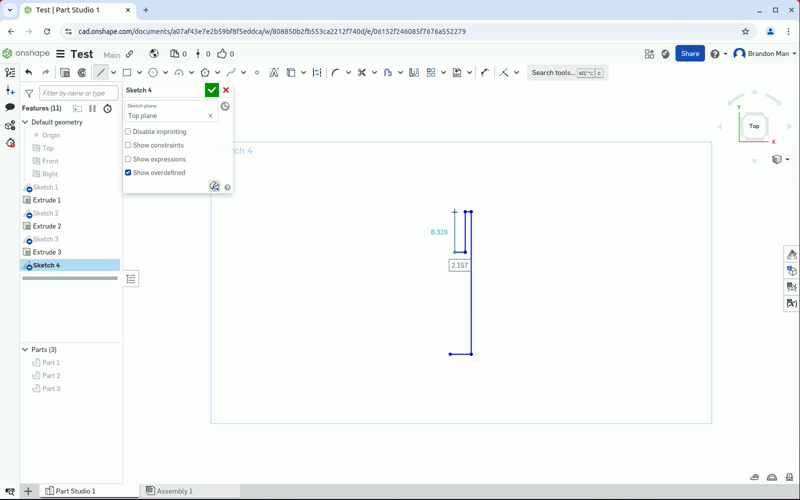
click(454, 211)
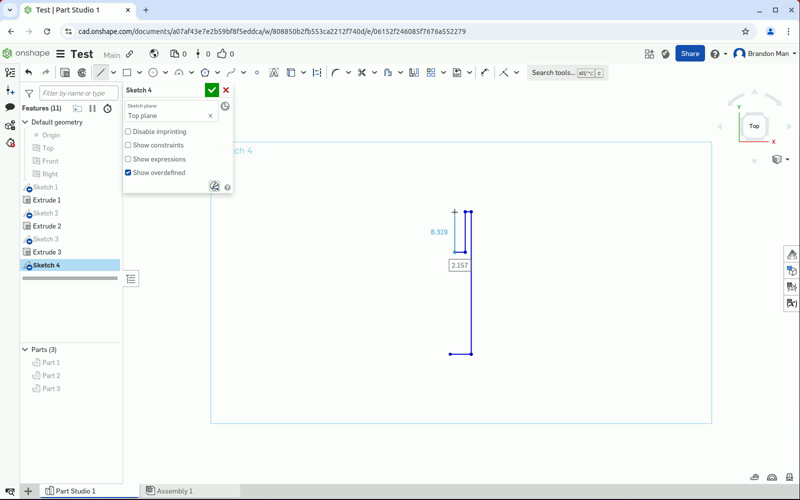
key_up(shift)
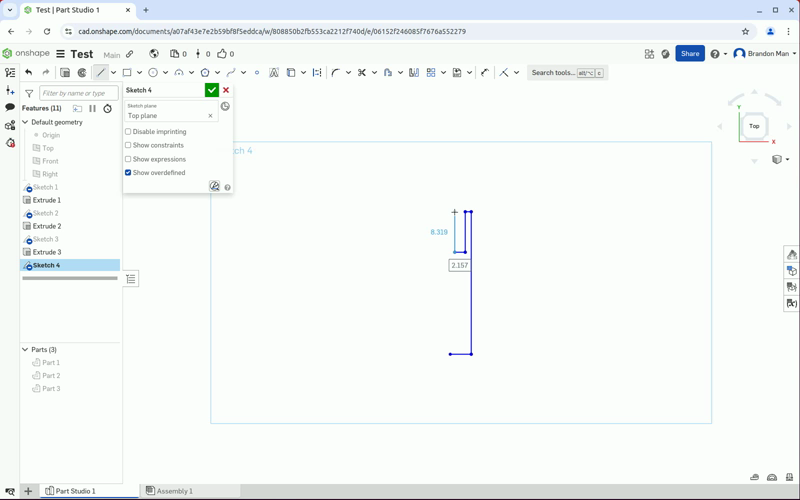
key_down(shift)
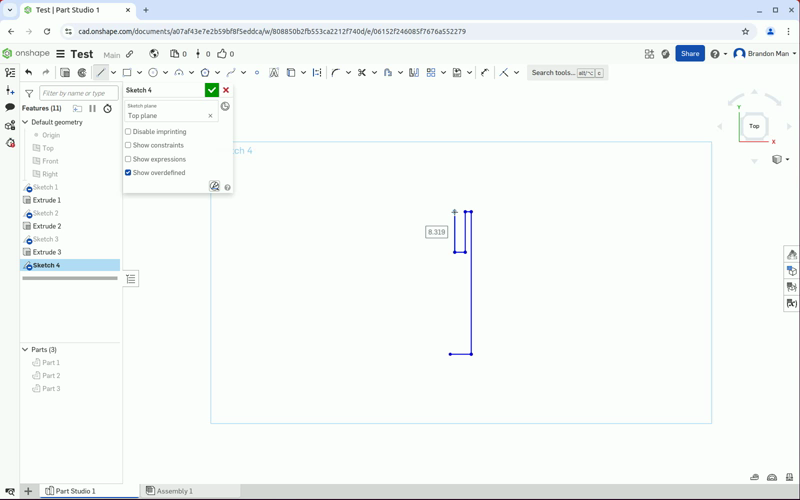
mouse_move(484, 211)
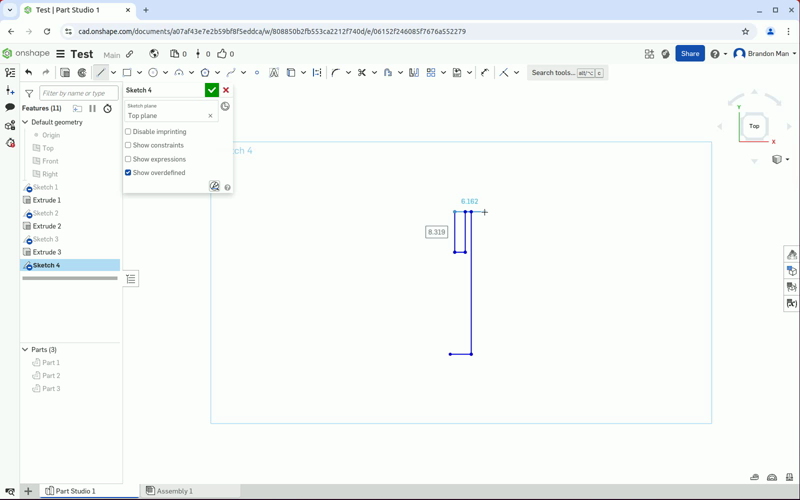
mouse_move(450, 211)
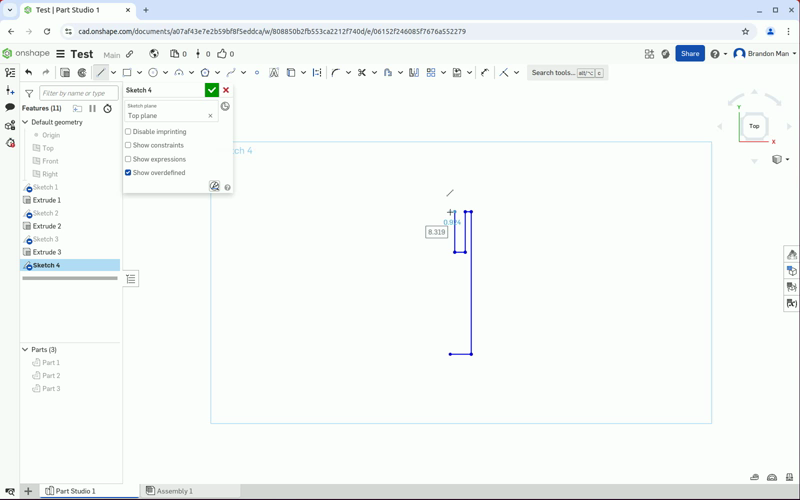
scroll(6)
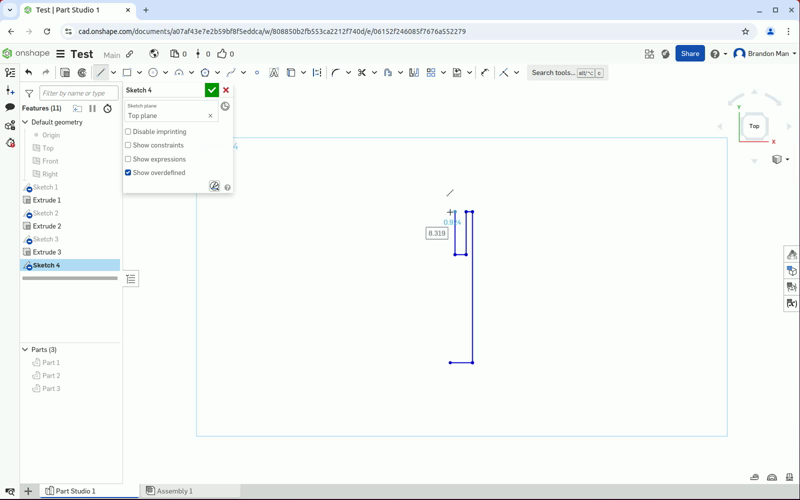
scroll(6)
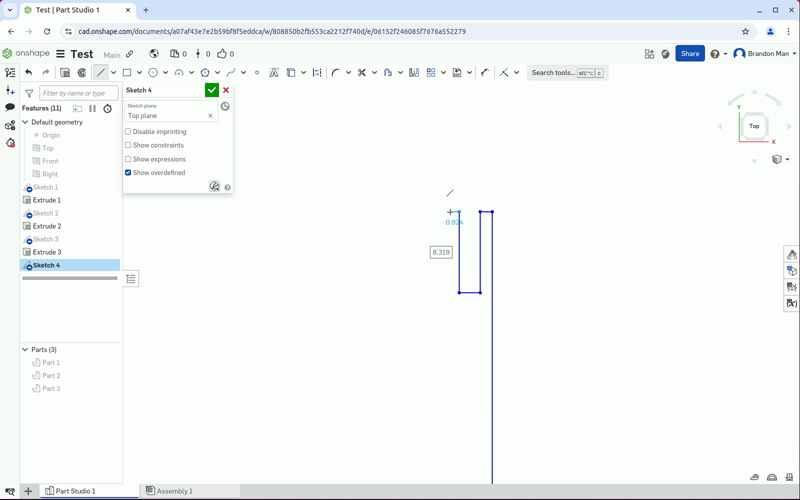
scroll(6)
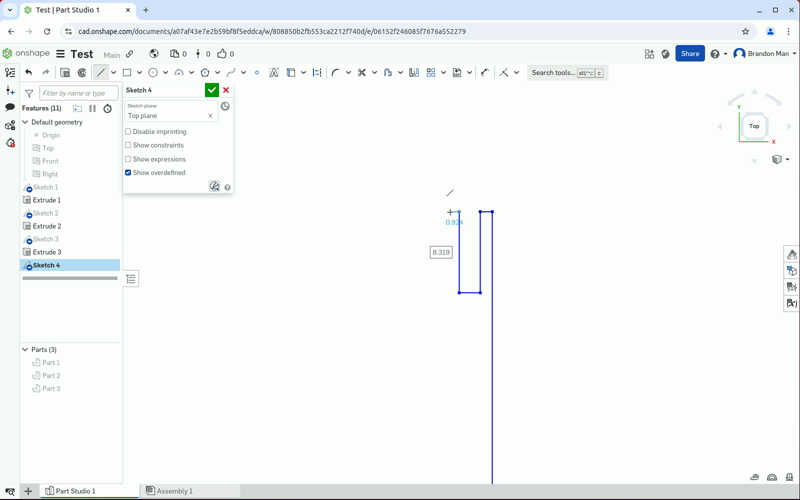
scroll(6)
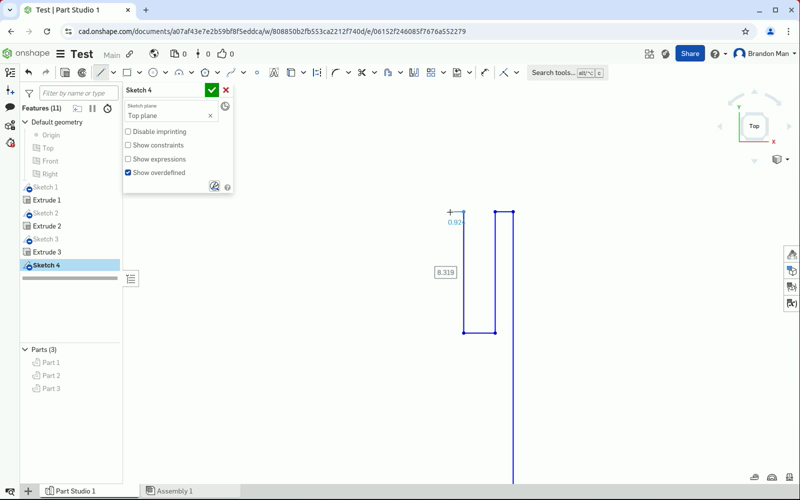
scroll(6)
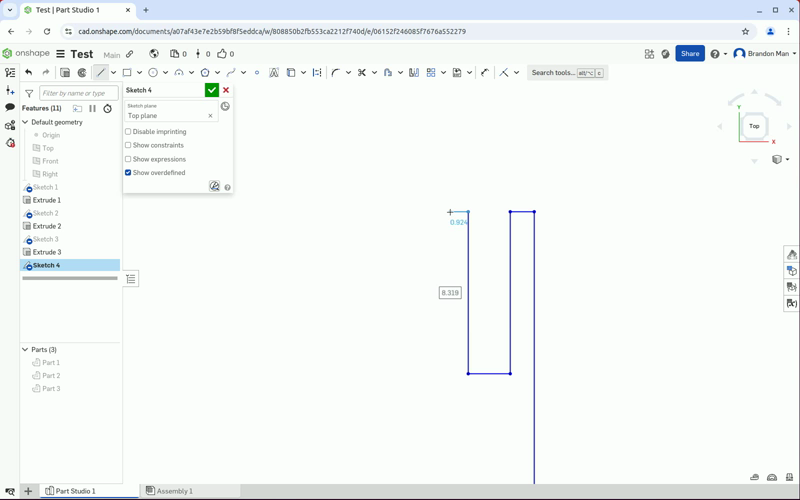
scroll(6)
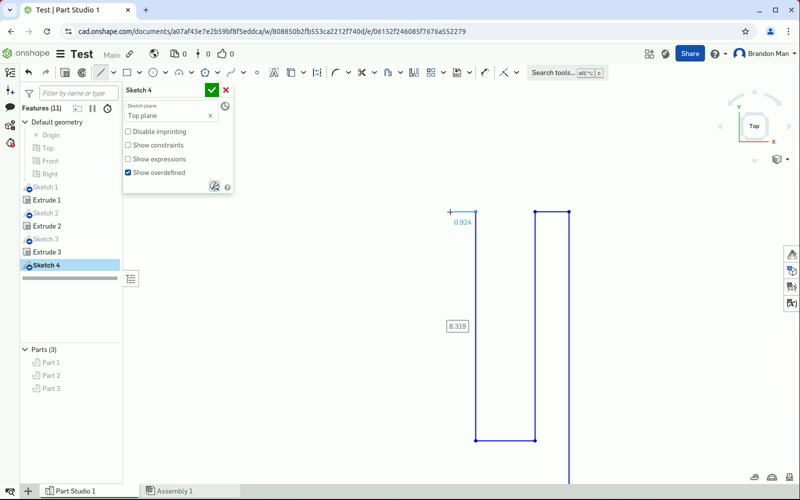
scroll(6)
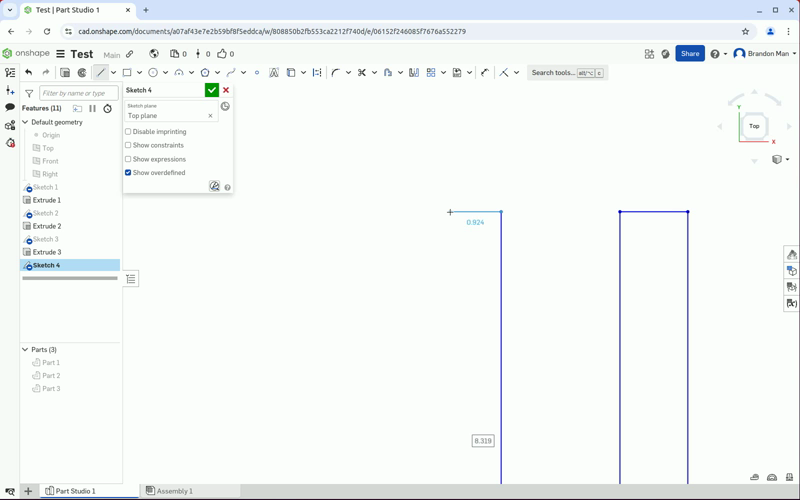
click(450, 211)
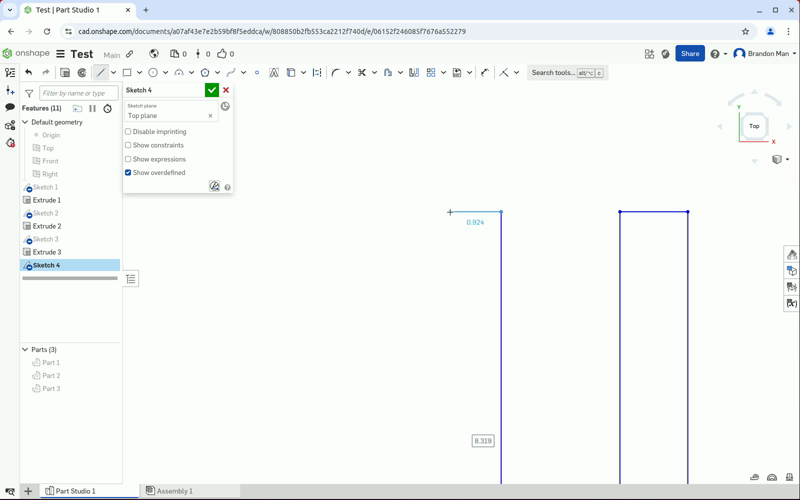
scroll(-6)
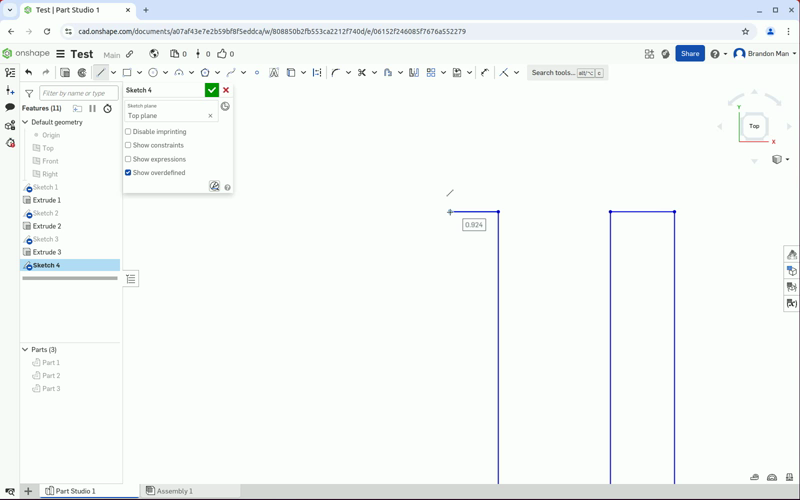
scroll(-6)
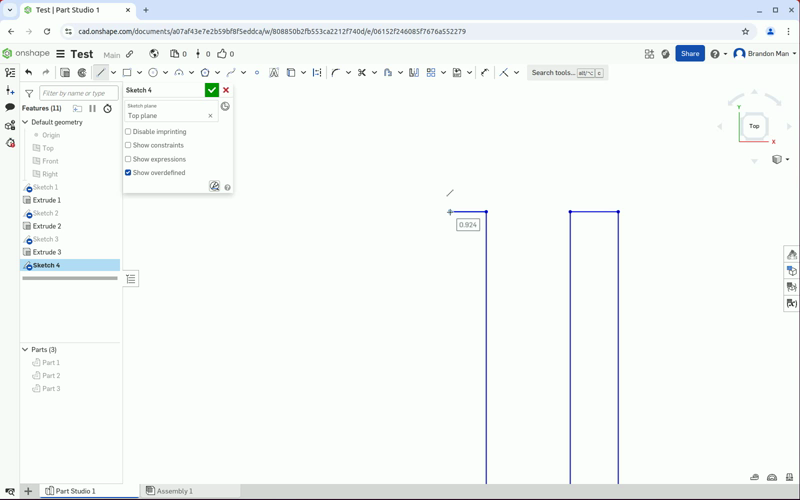
scroll(-6)
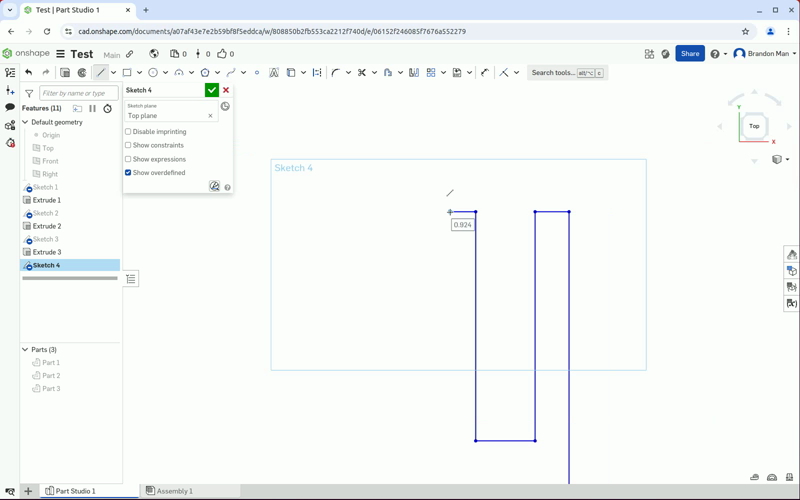
scroll(-6)
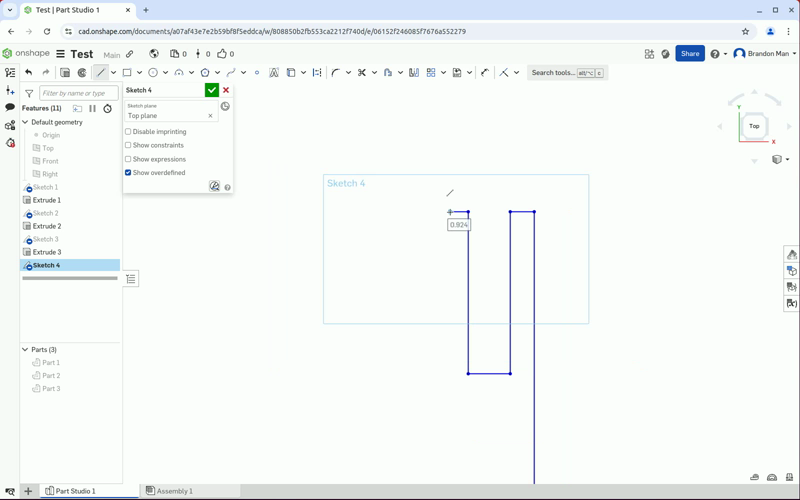
scroll(-6)
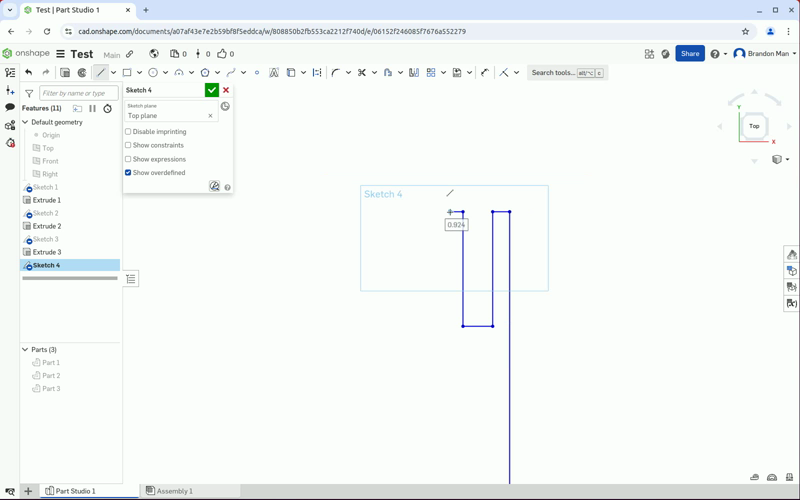
scroll(-6)
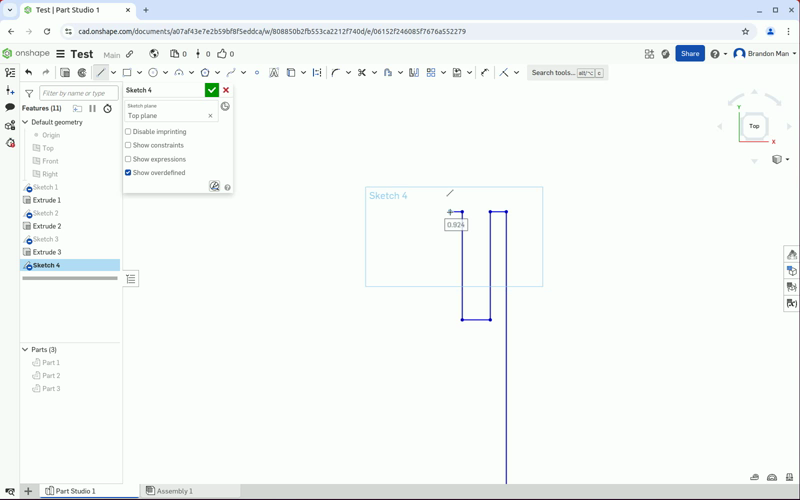
scroll(-6)
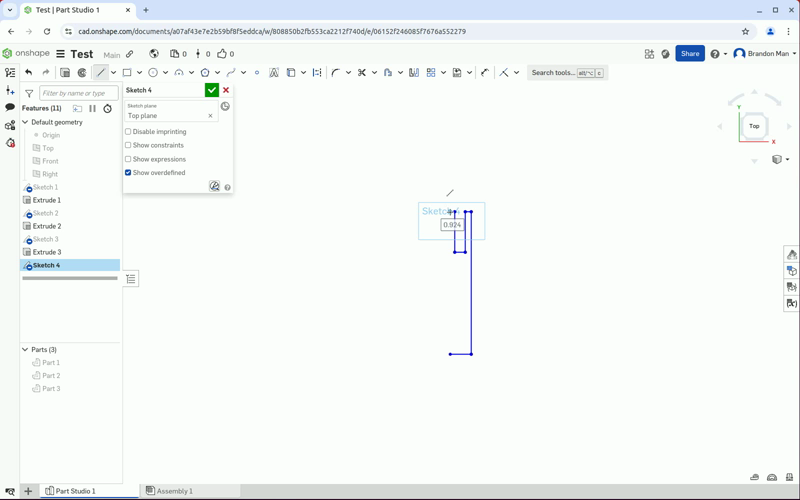
key_up(shift)
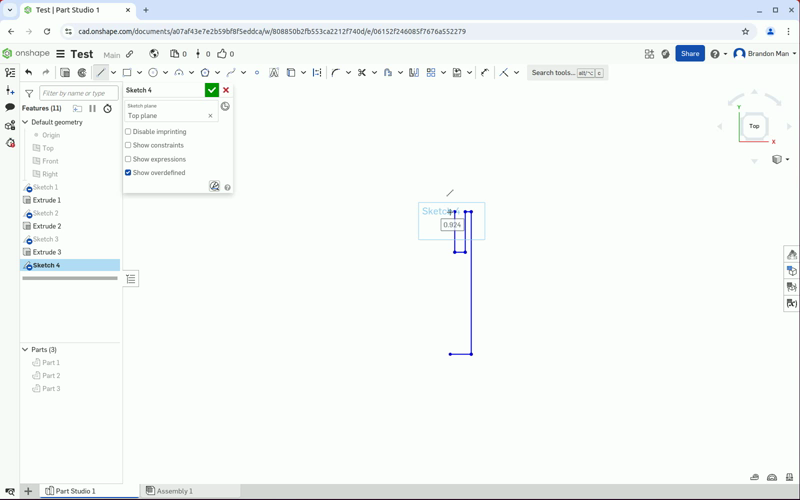
key_down(shift)
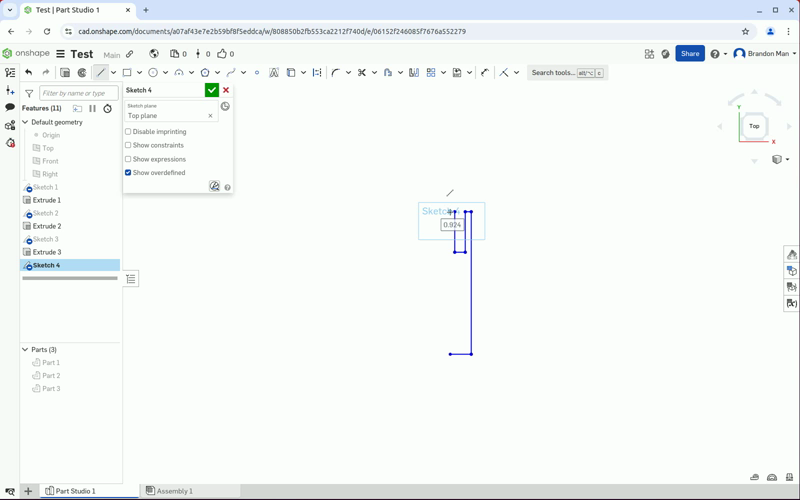
mouse_move(450, 354)
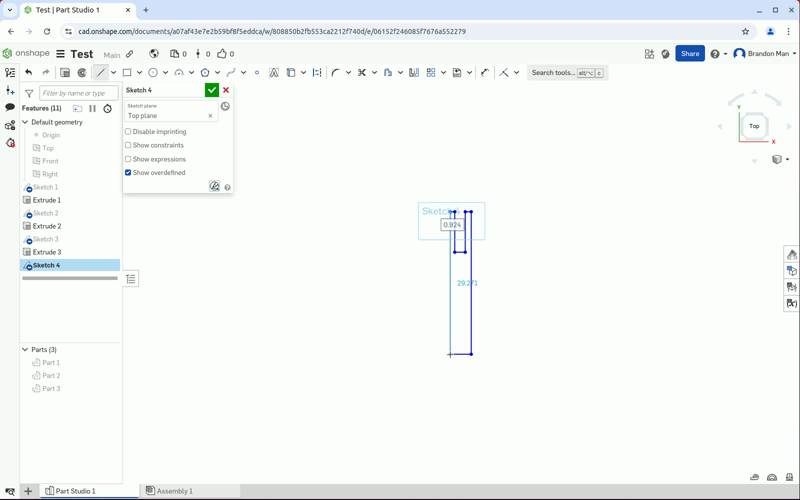
key_up(shift)
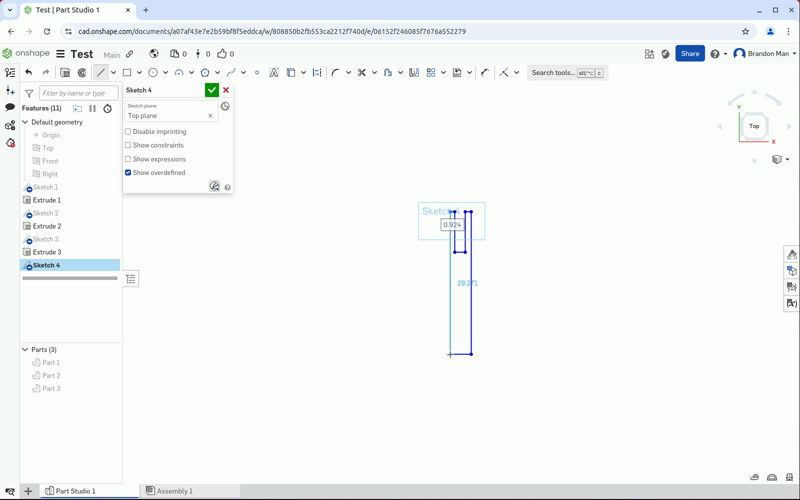
click(450, 354)
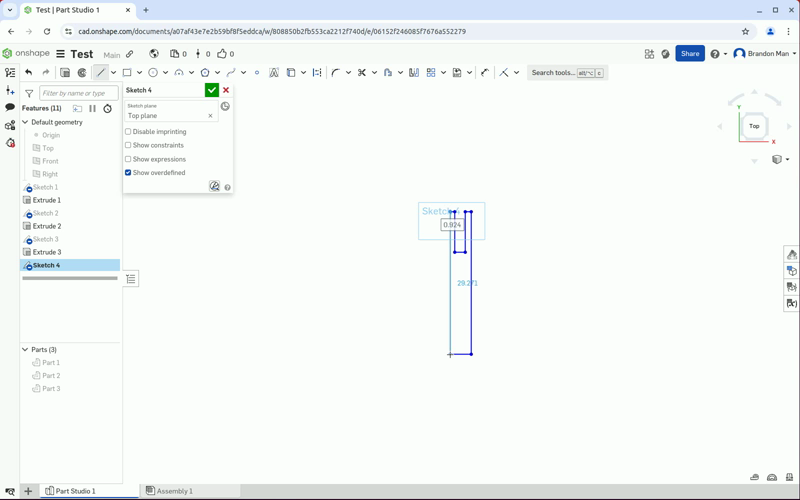
key(esc)
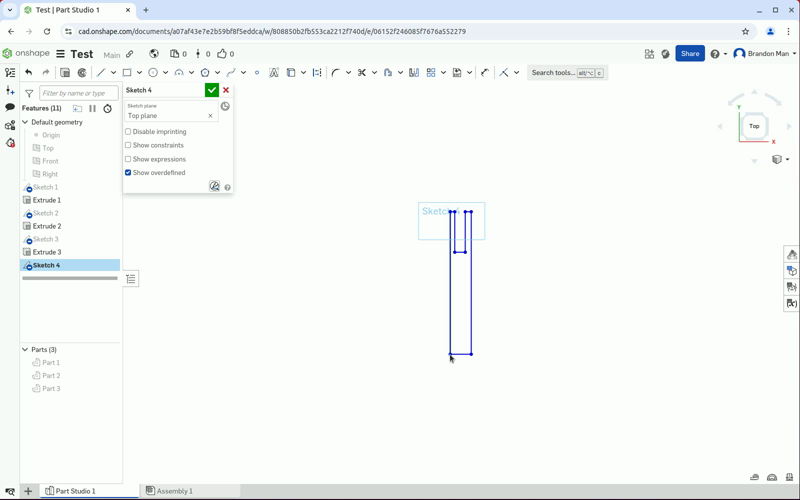
mouse_move(469, 253)
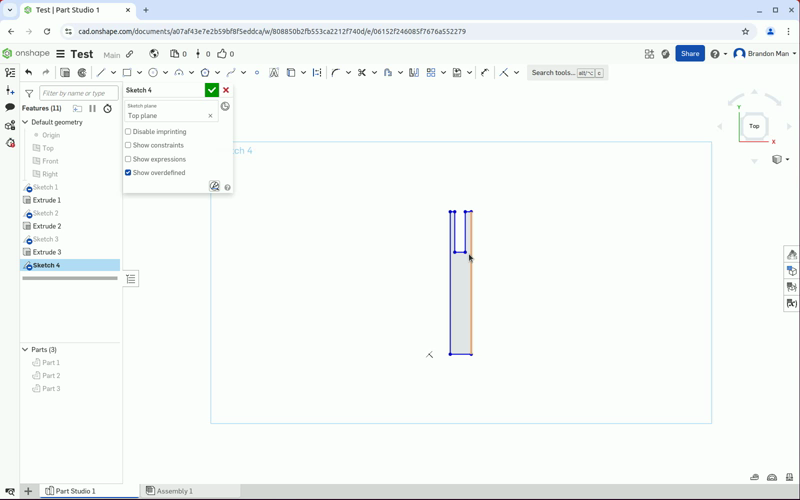
click(469, 253)
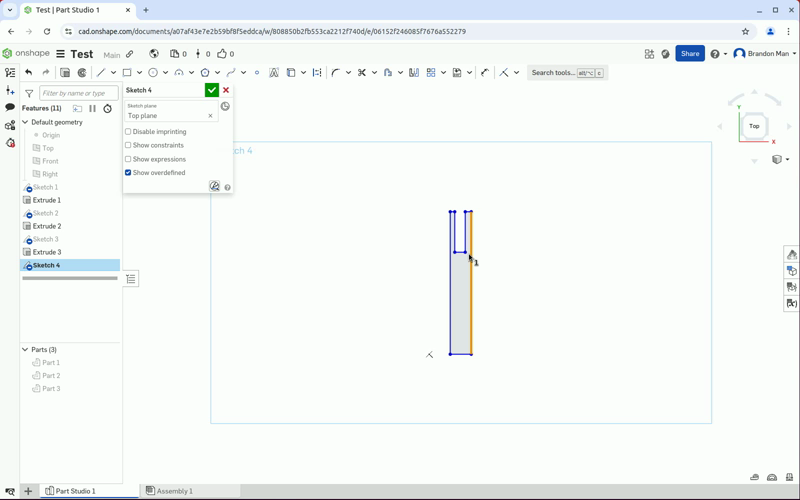
mouse_move(73, 352)
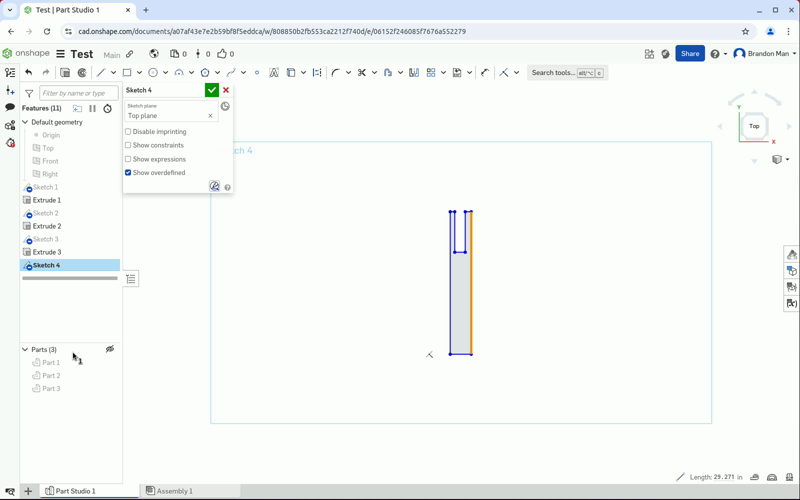
key(shift+y)
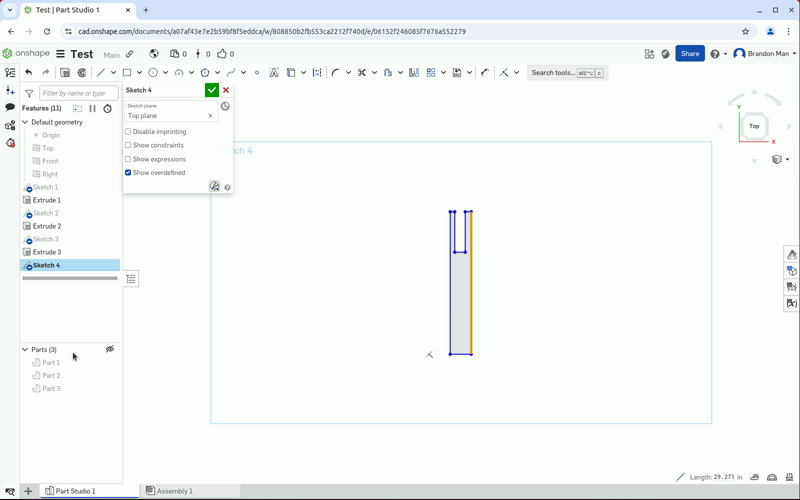
key(shift+e)
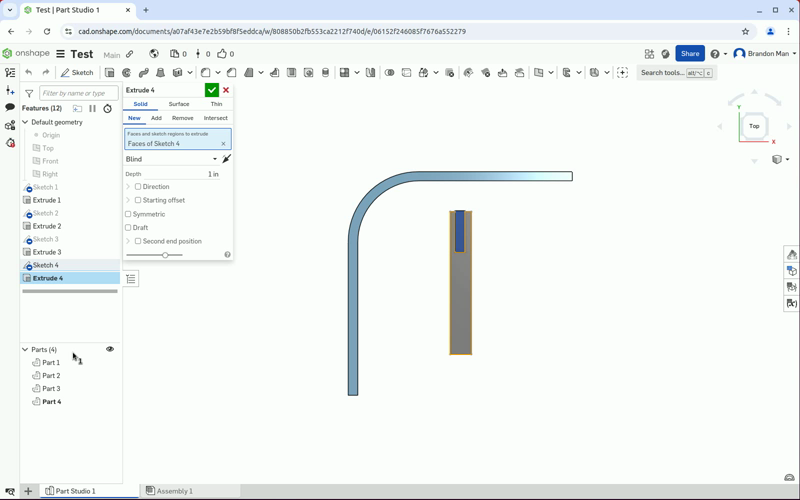
mouse_move(143, 106)
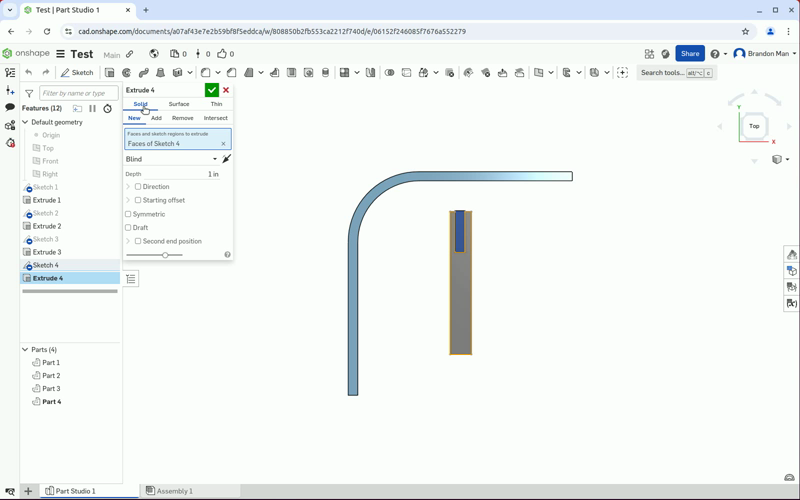
click(143, 106)
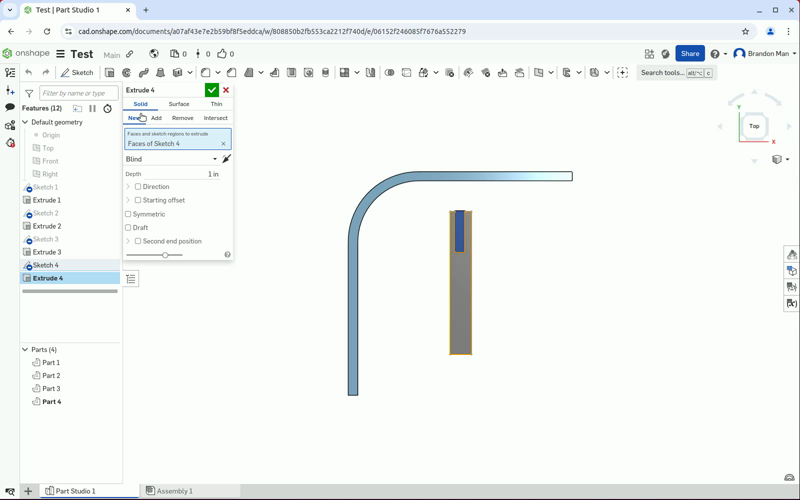
mouse_move(137, 120)
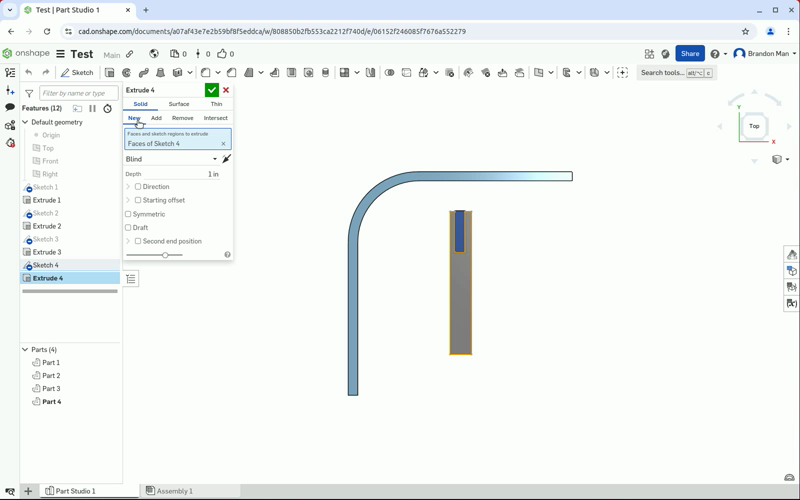
click(137, 120)
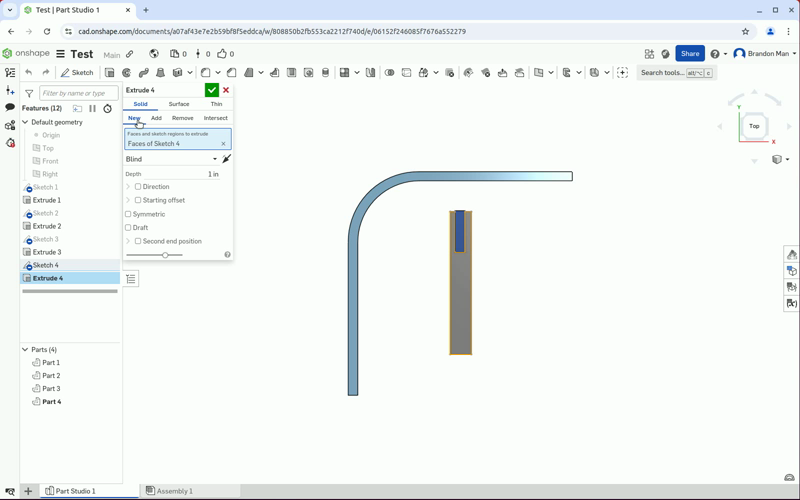
key(tab, 4)
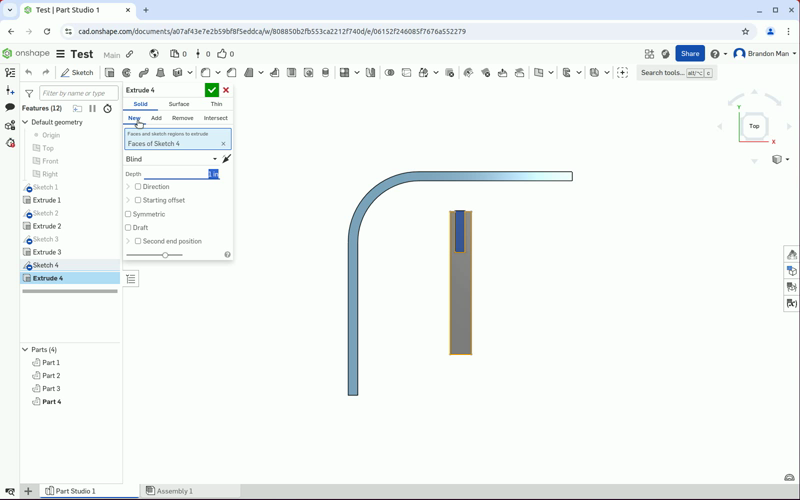
text(2.166)
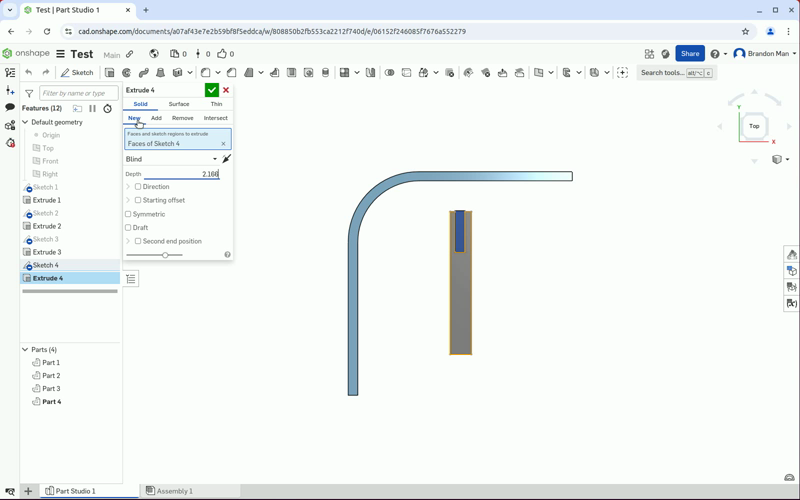
key(enter)
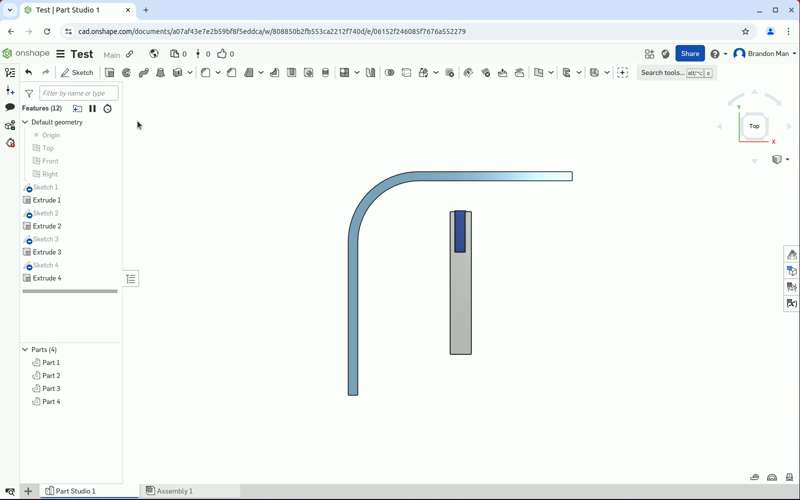
key(shift+h)
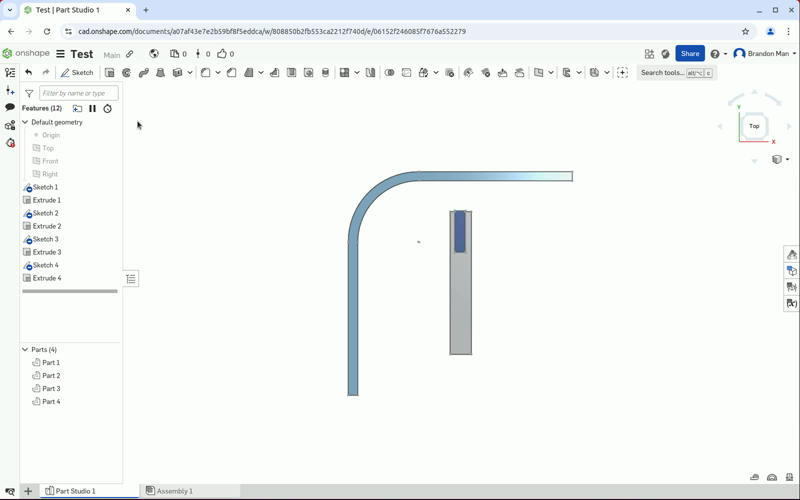
key(shift+h)
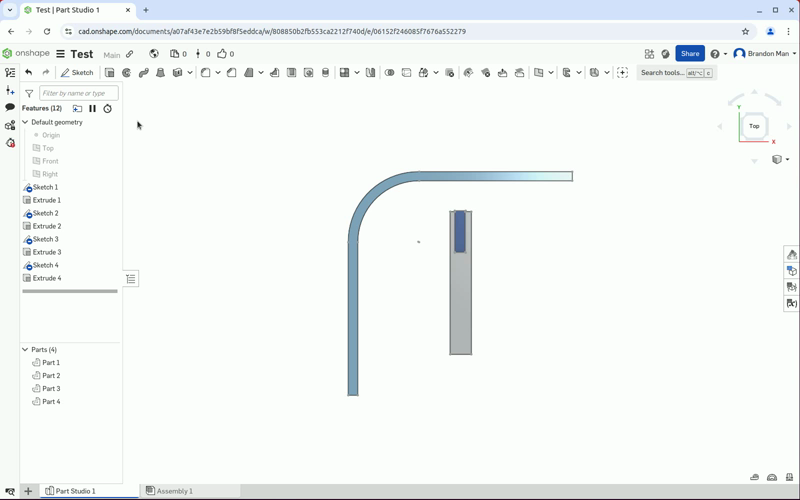
key(shift+7)
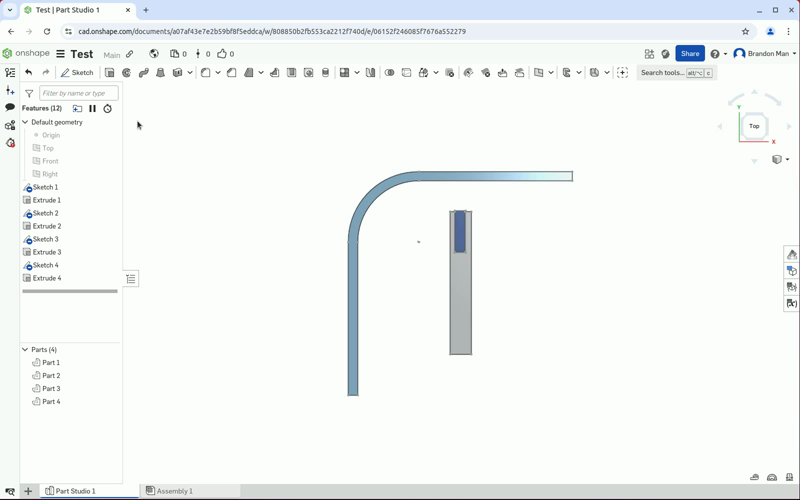
key(up, 3)
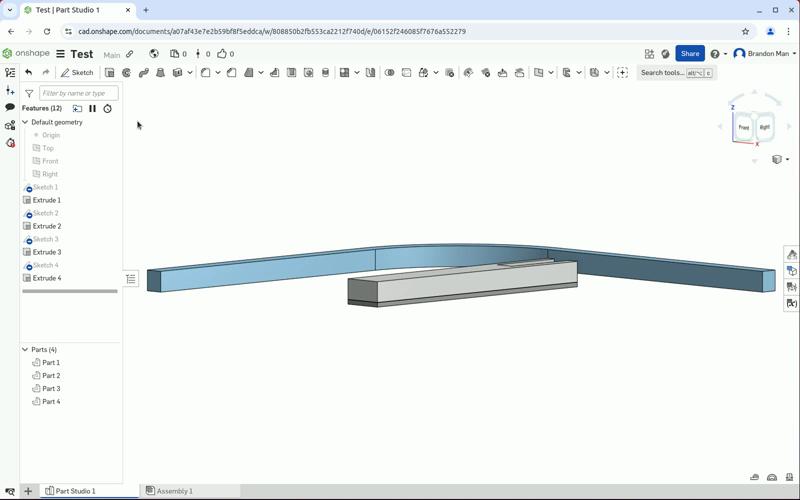
key(left, 3)
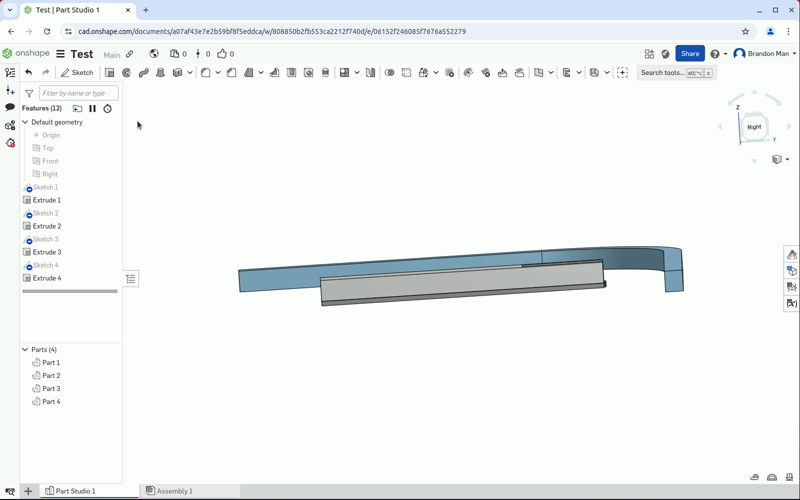
key(right, 3)
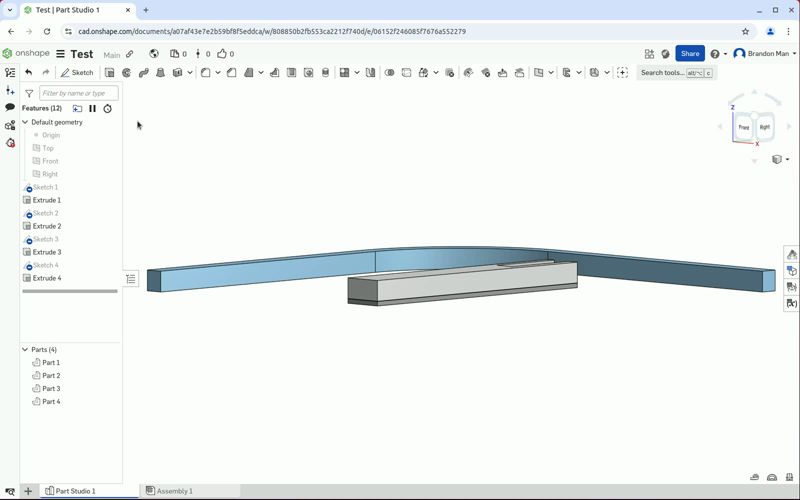
key(down, 3)
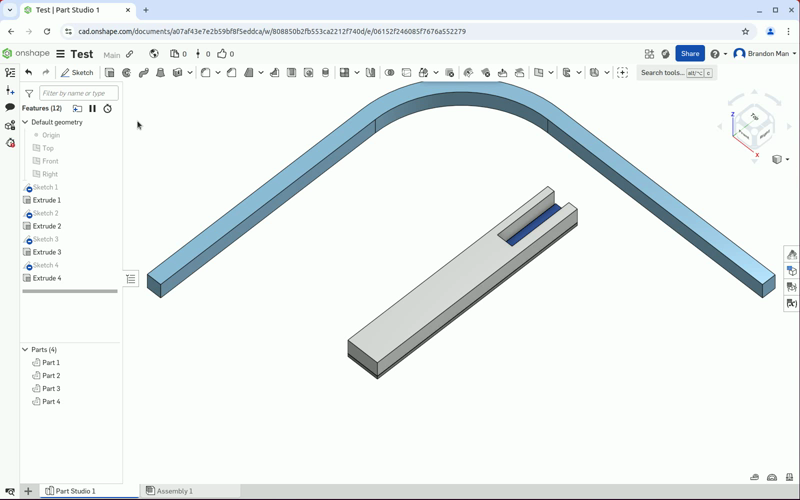
mouse_move(73, 189)
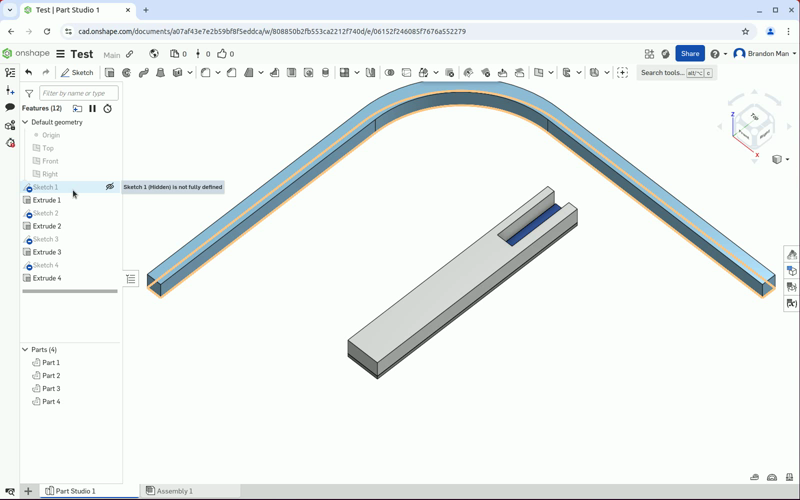
click(73, 189)